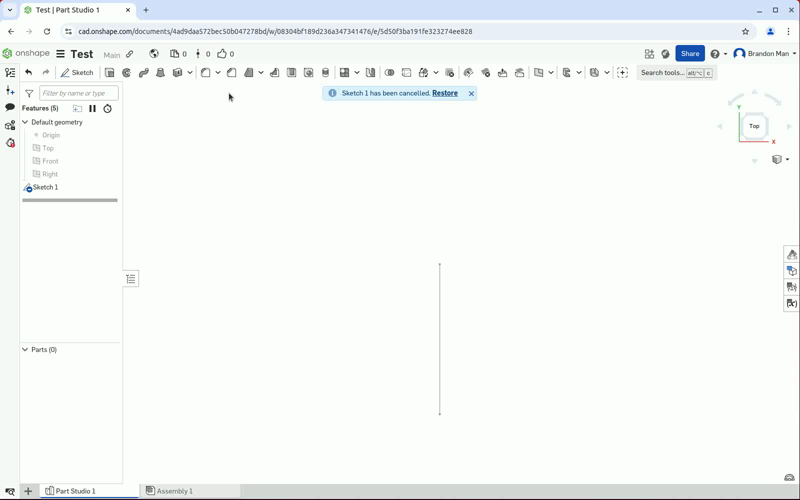
key(shift+h)
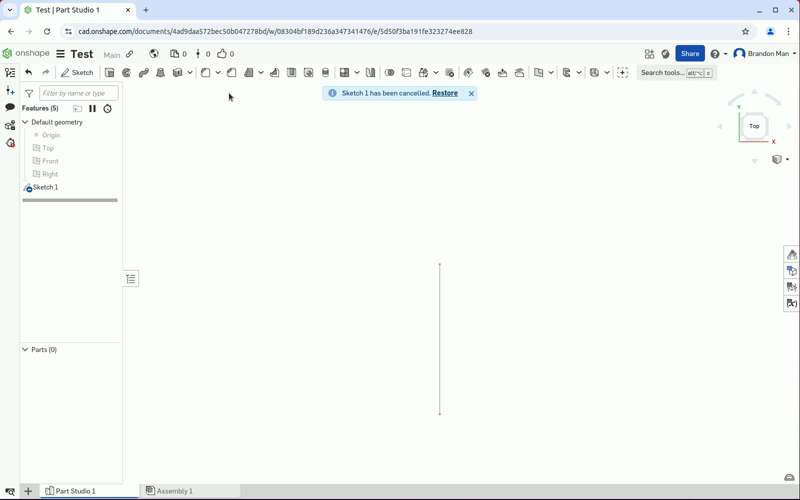
key(shift+s)
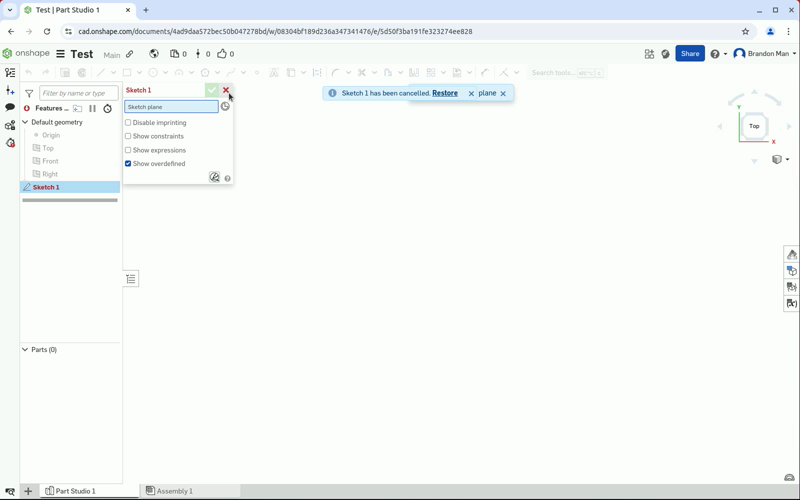
mouse_move(73, 150)
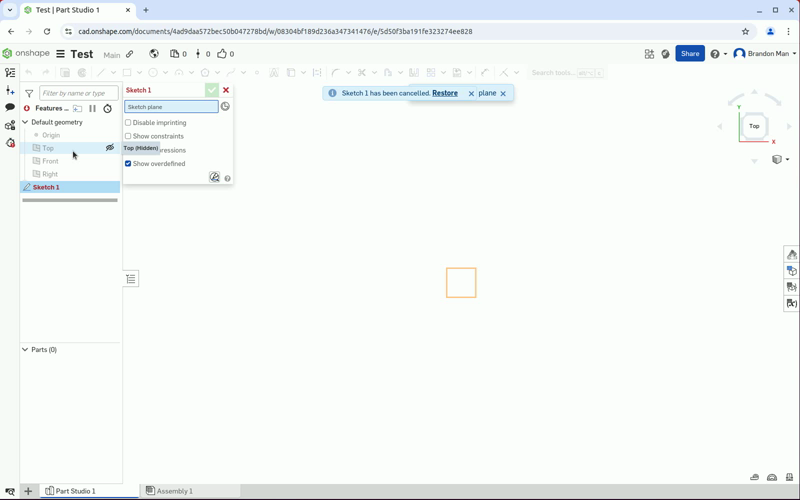
click(73, 150)
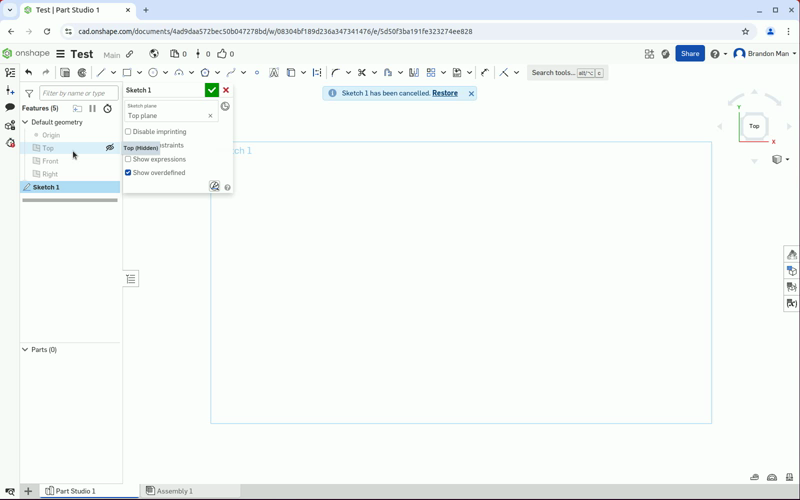
mouse_move(73, 352)
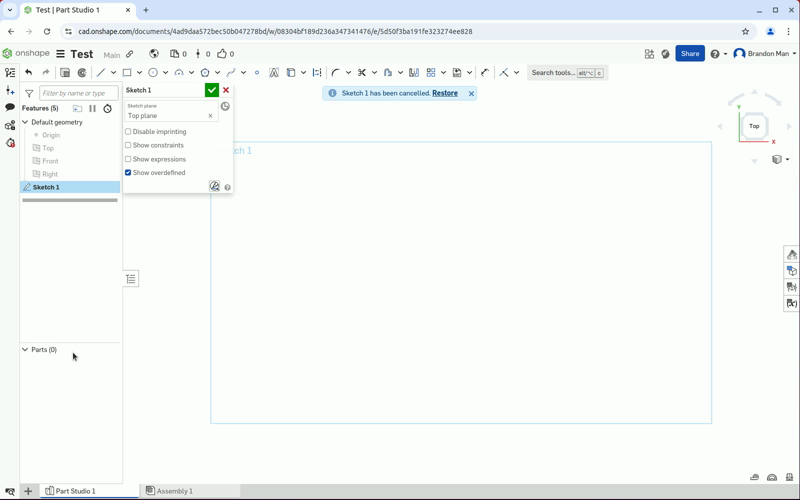
key(y)
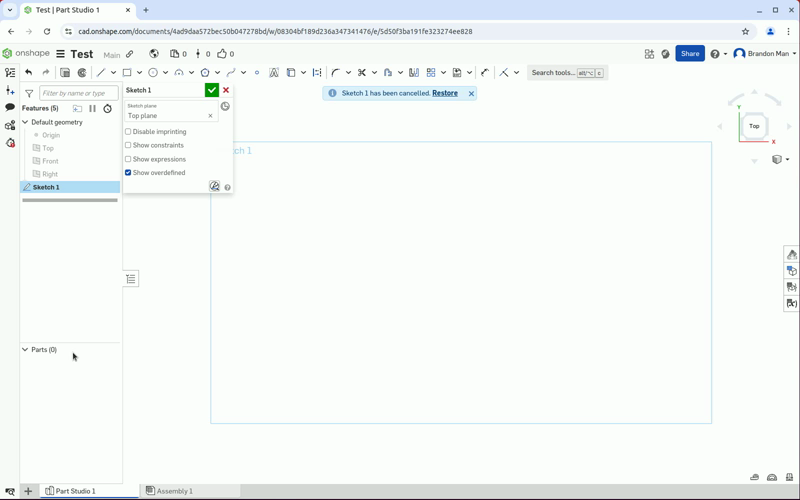
key(a)
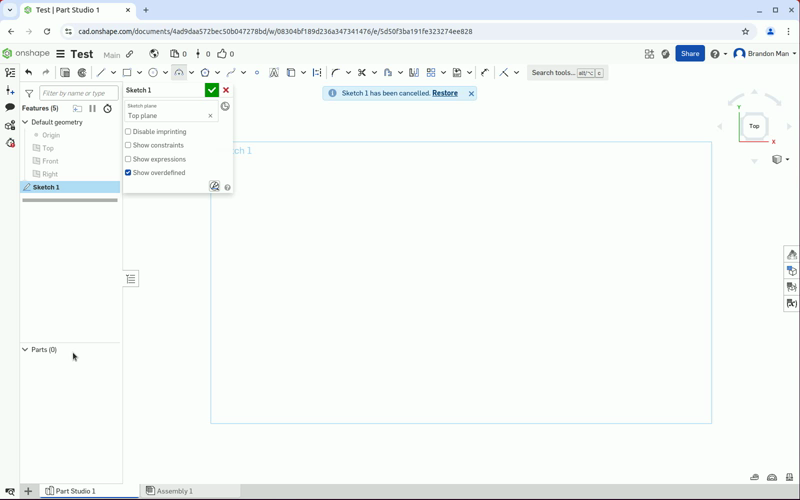
key_down(shift)
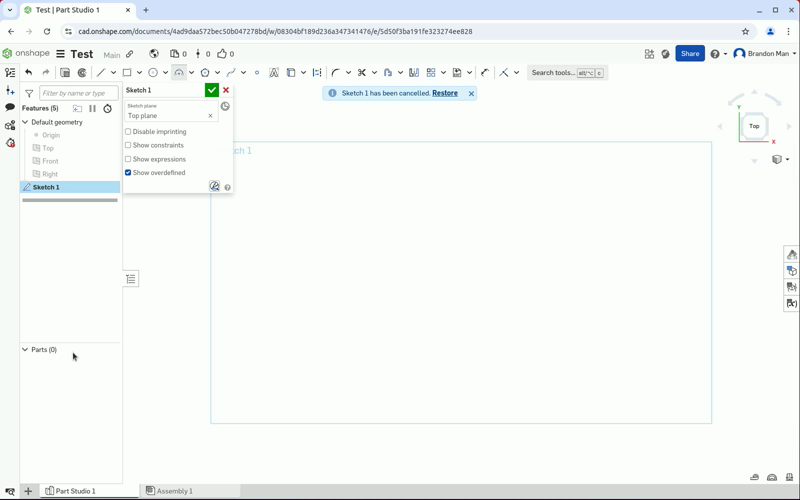
mouse_move(460, 252)
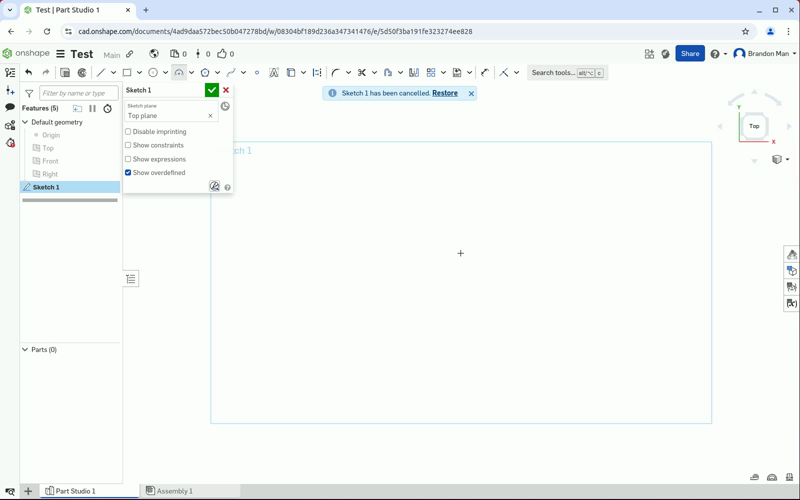
click(460, 252)
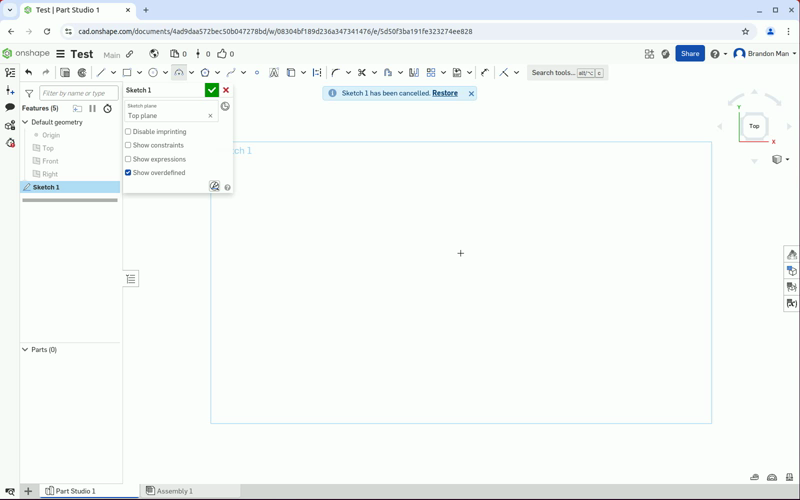
key_up(shift)
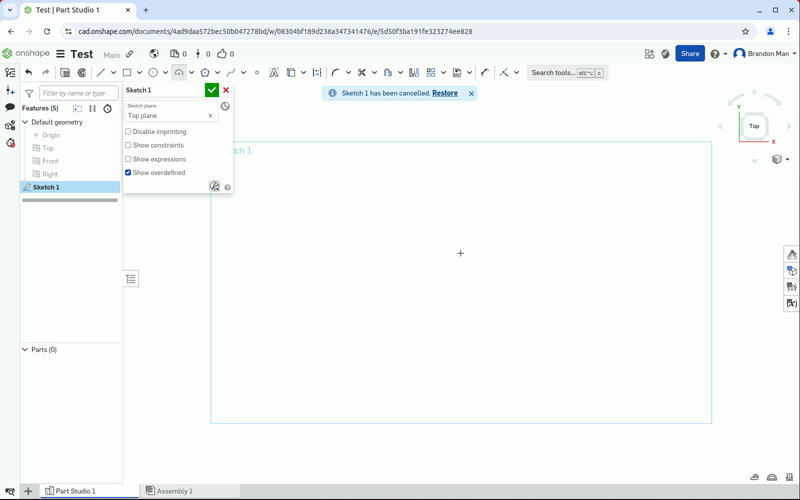
key_down(shift)
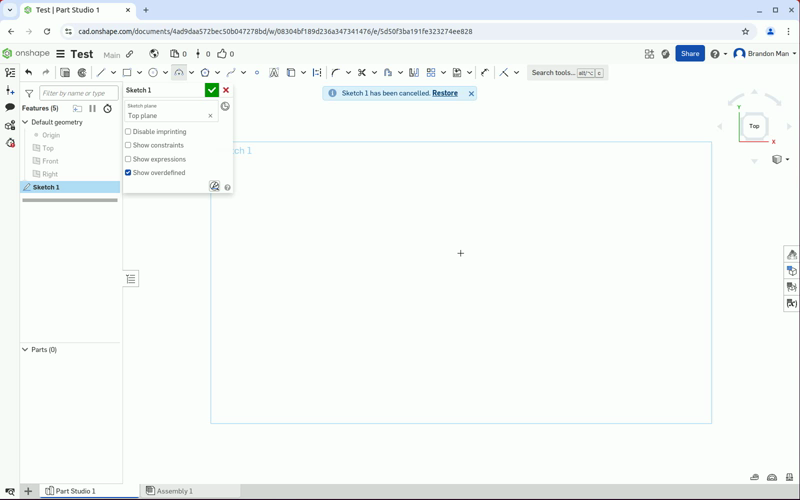
mouse_move(492, 283)
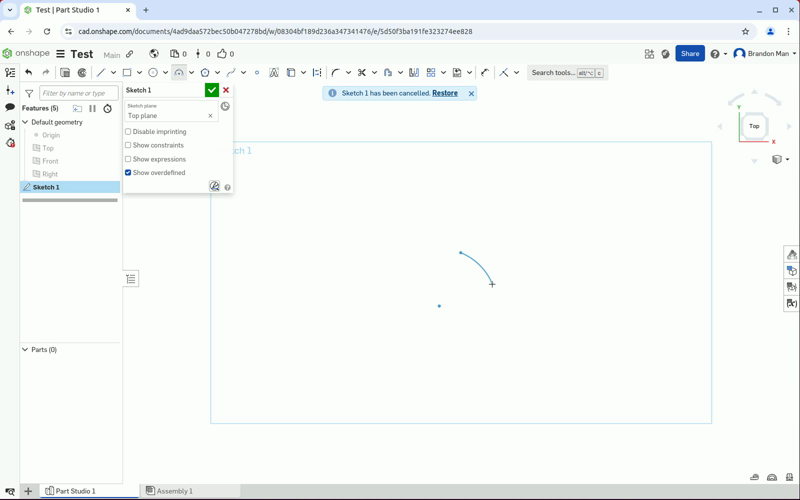
click(492, 283)
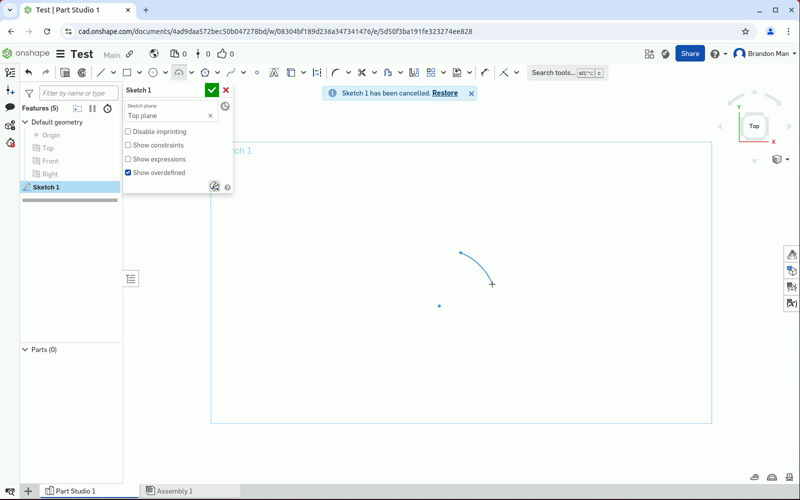
mouse_move(483, 261)
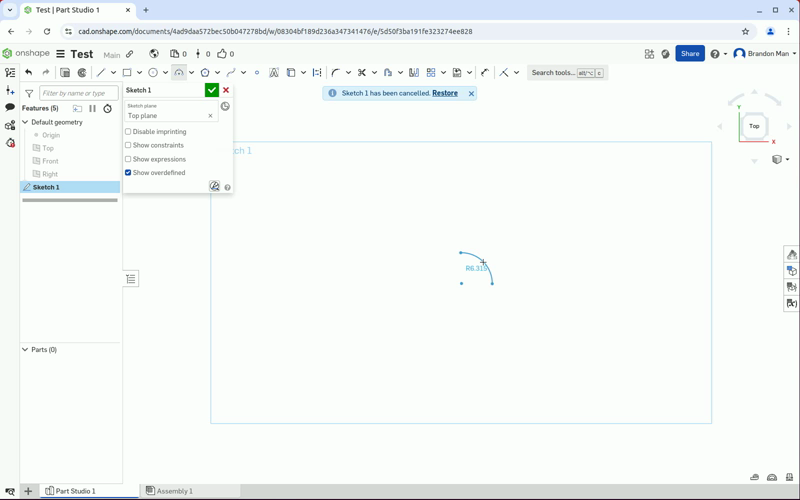
click(483, 261)
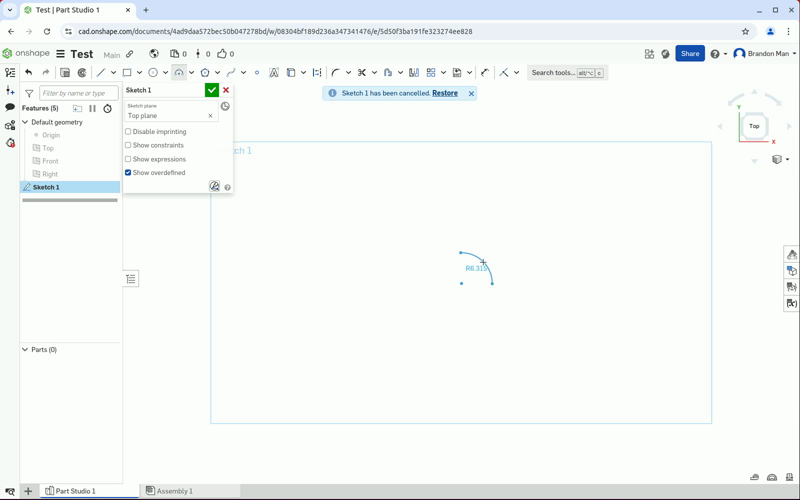
key_up(shift)
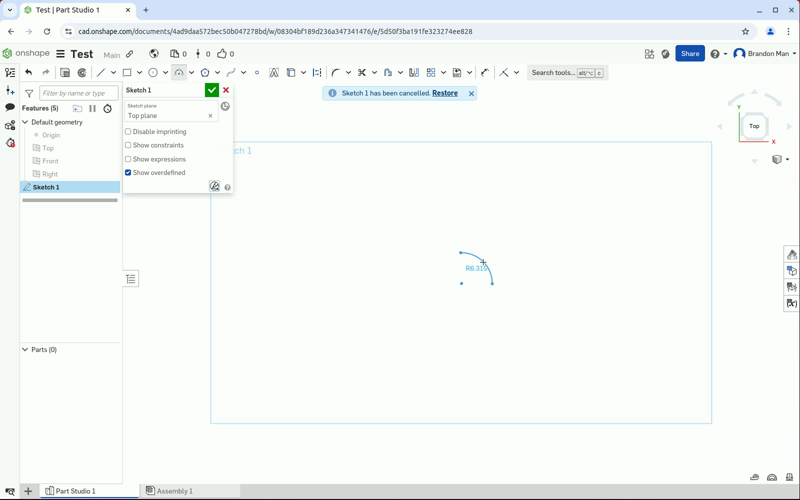
key(esc)
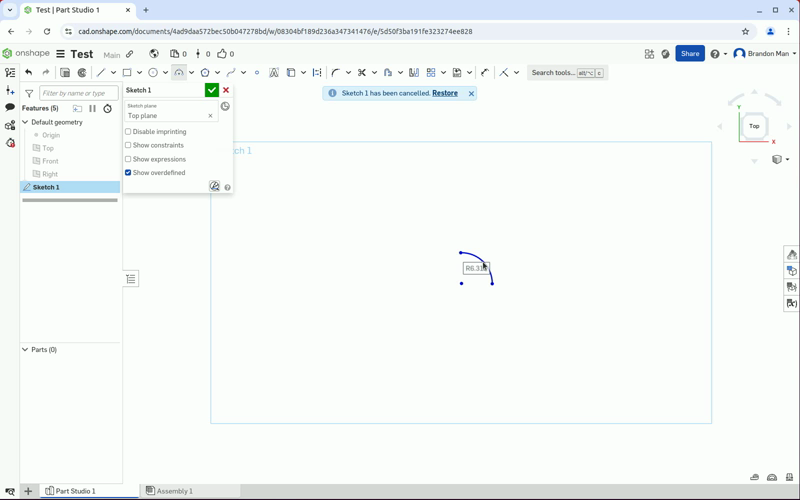
key(l)
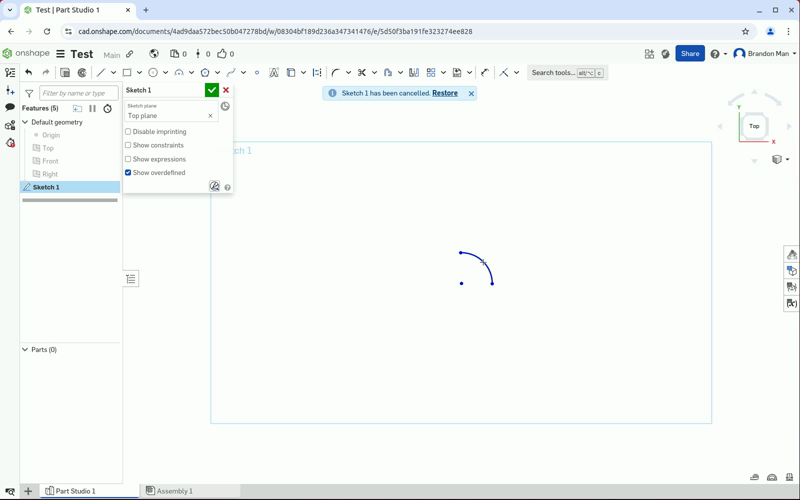
mouse_move(492, 283)
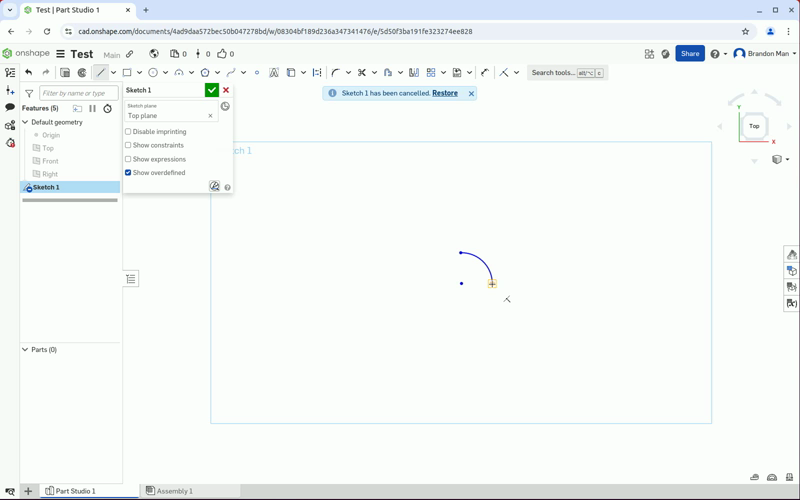
click(492, 283)
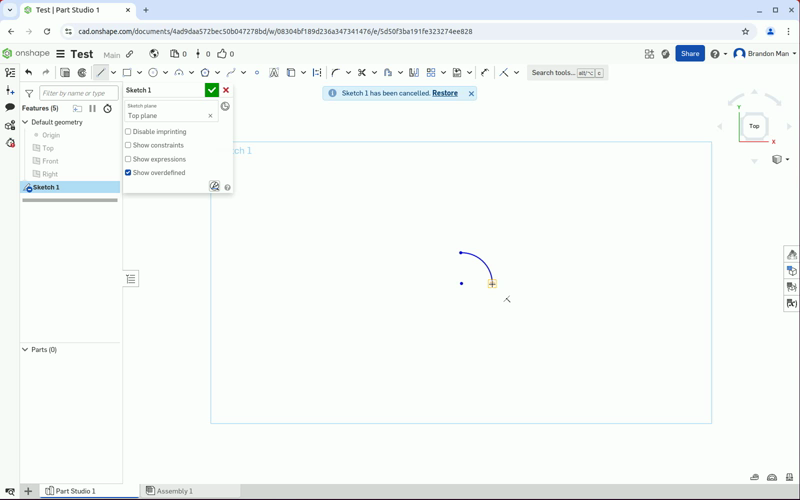
key_down(shift)
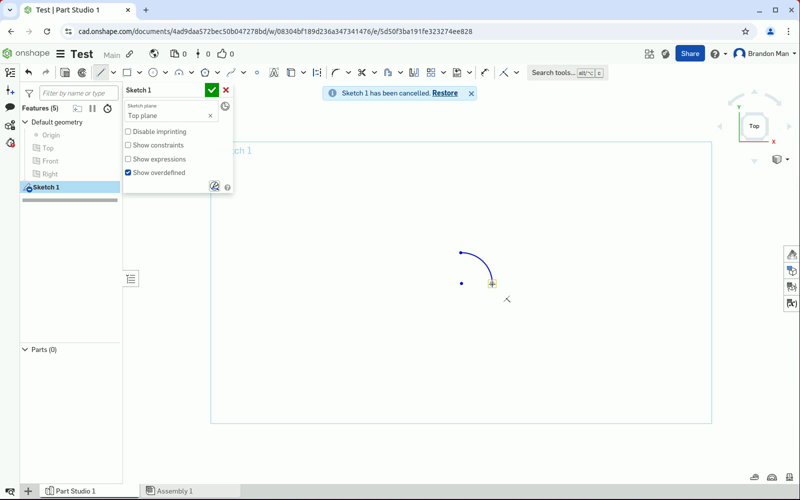
mouse_move(522, 283)
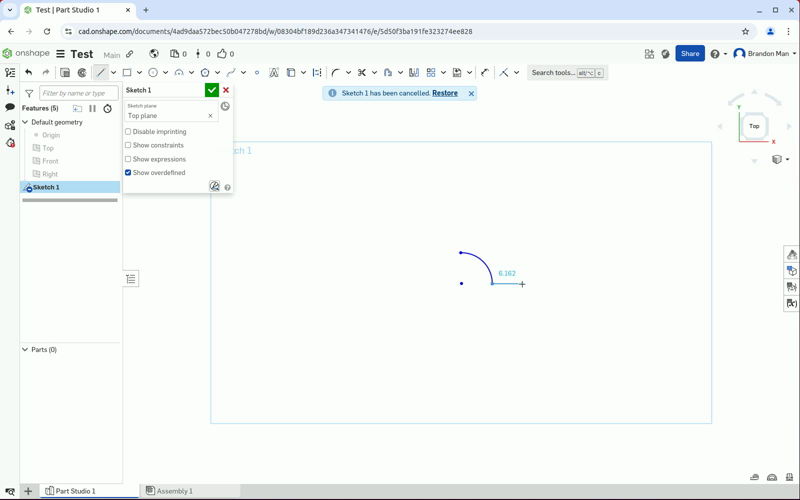
mouse_move(503, 283)
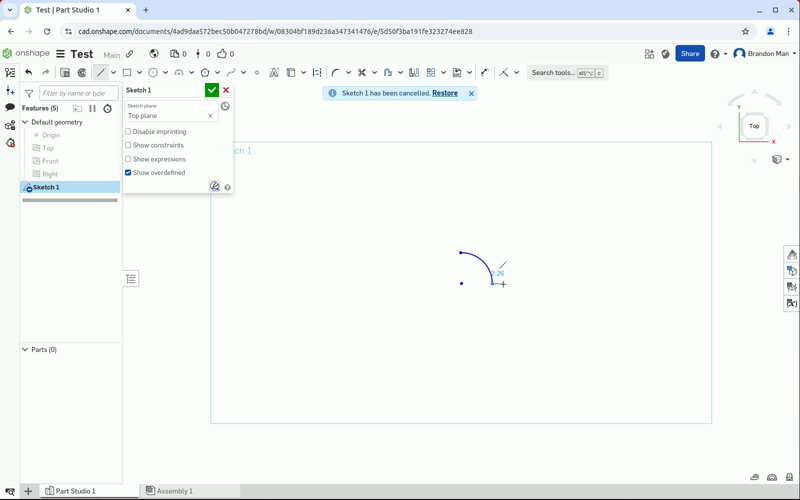
click(503, 283)
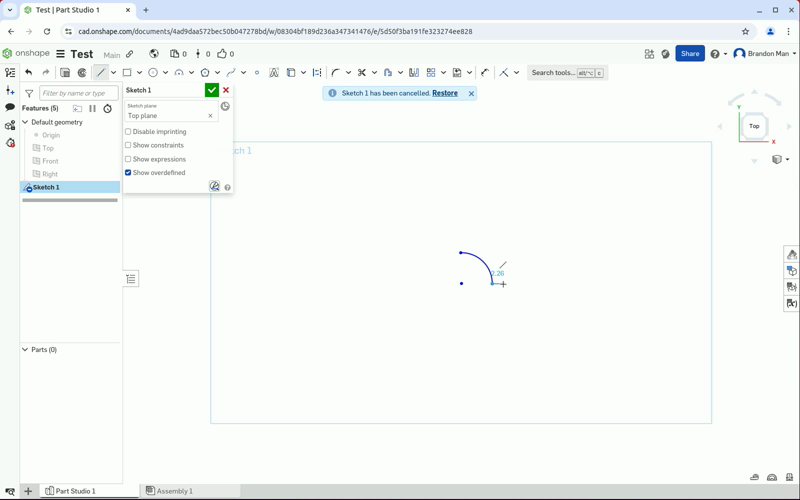
key_up(shift)
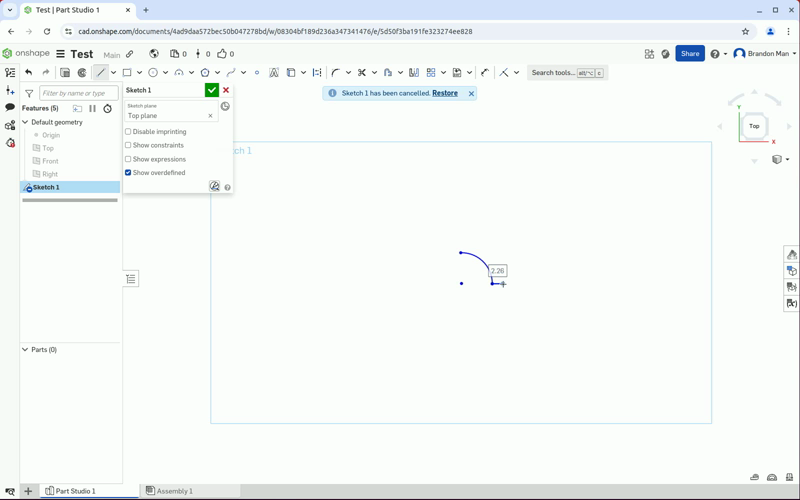
key_down(shift)
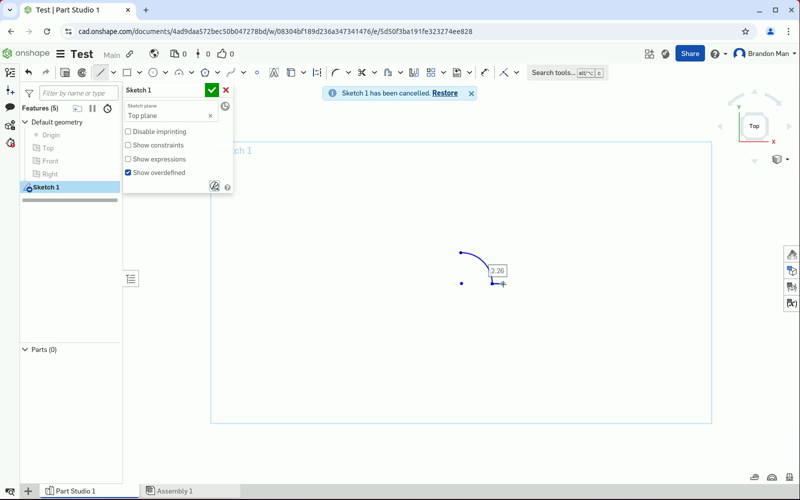
mouse_move(503, 170)
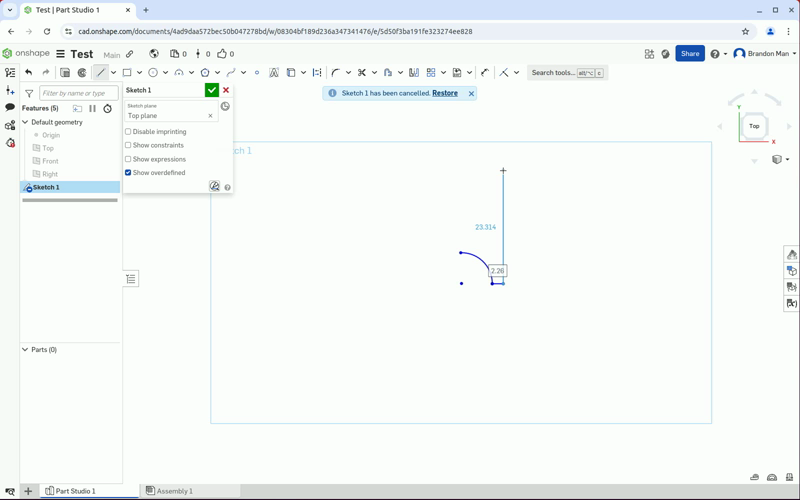
click(503, 170)
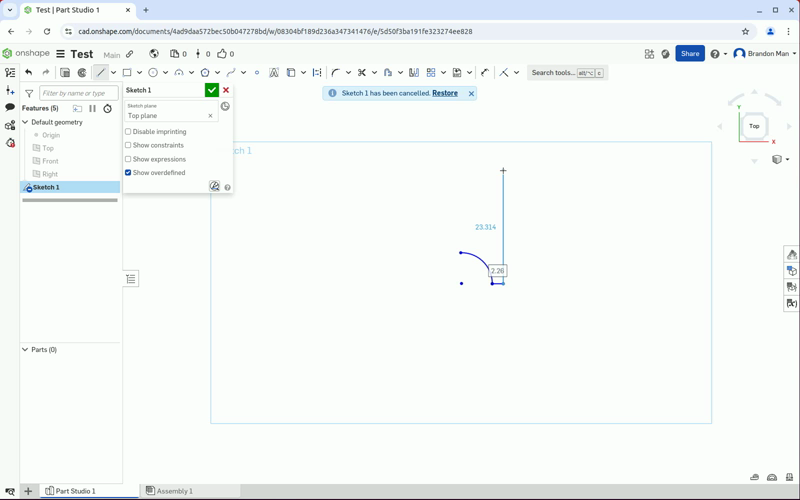
key_up(shift)
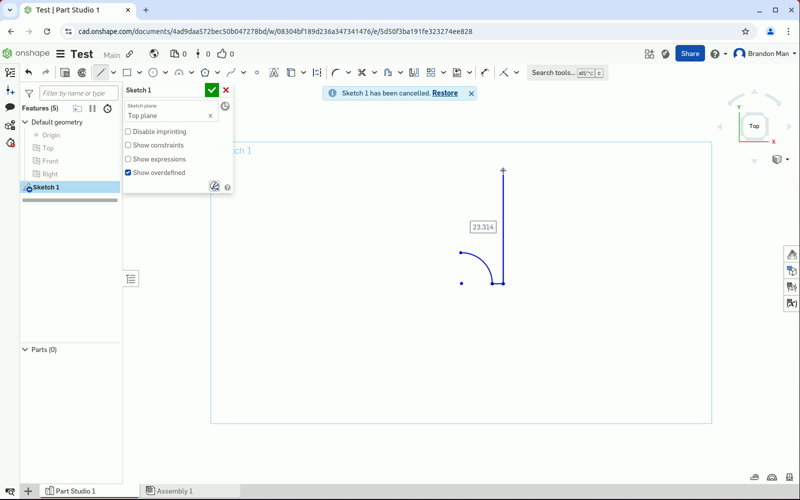
key_down(shift)
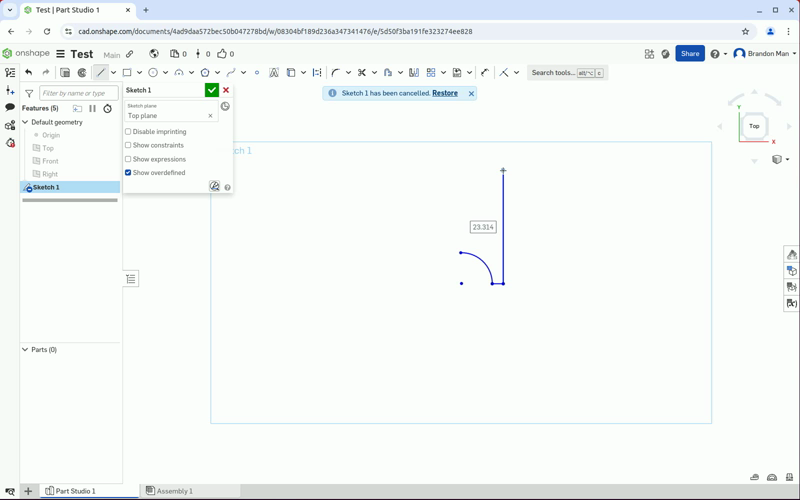
mouse_move(533, 170)
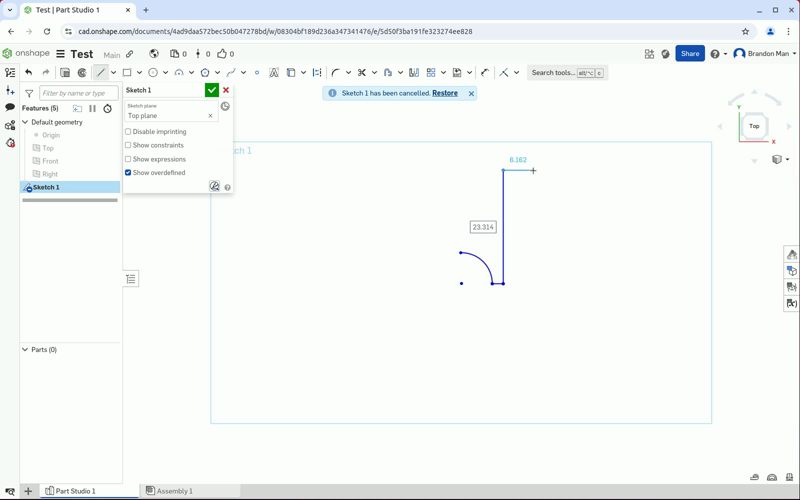
mouse_move(460, 170)
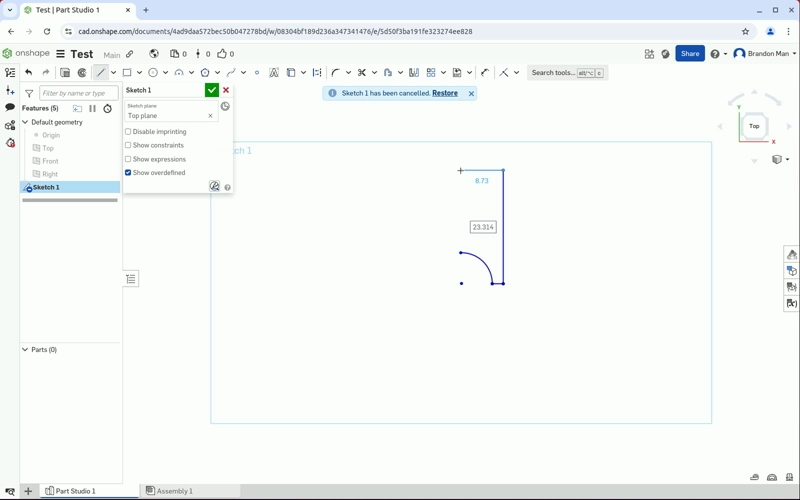
click(460, 170)
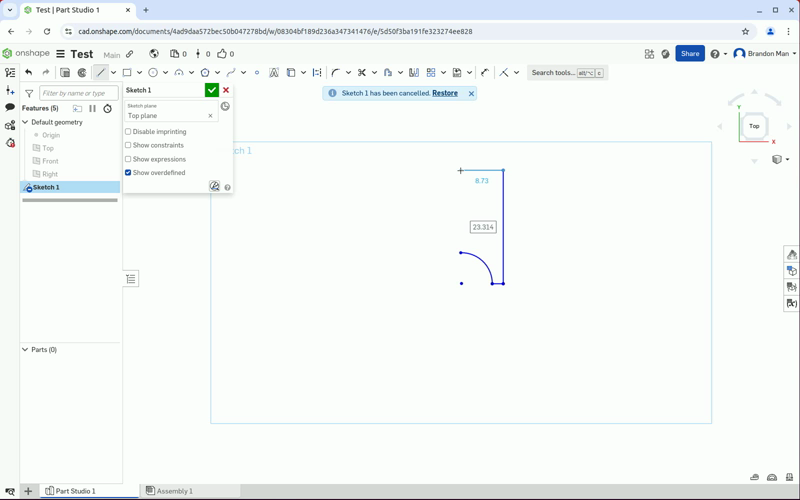
key_up(shift)
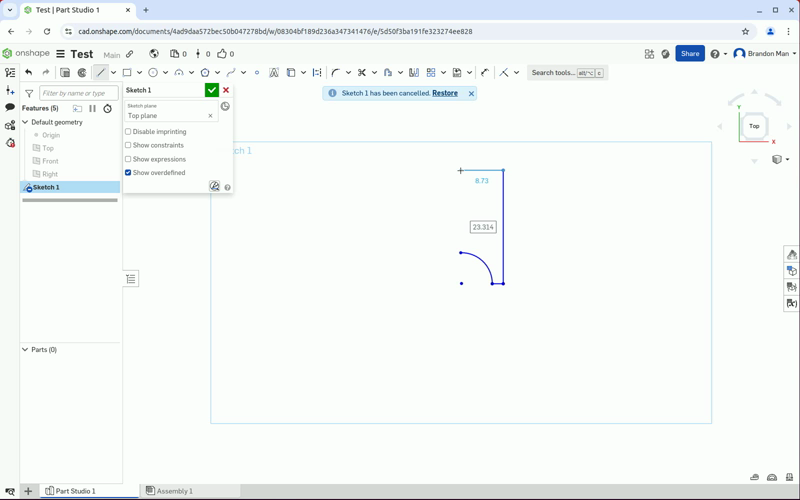
key_down(shift)
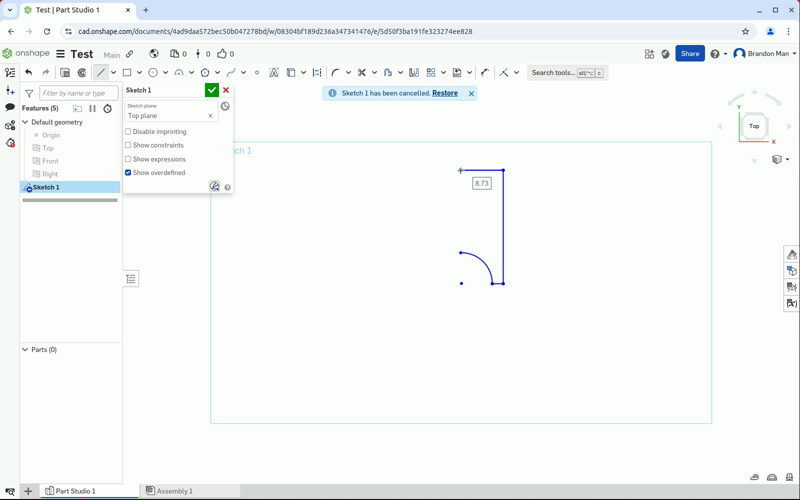
mouse_move(490, 170)
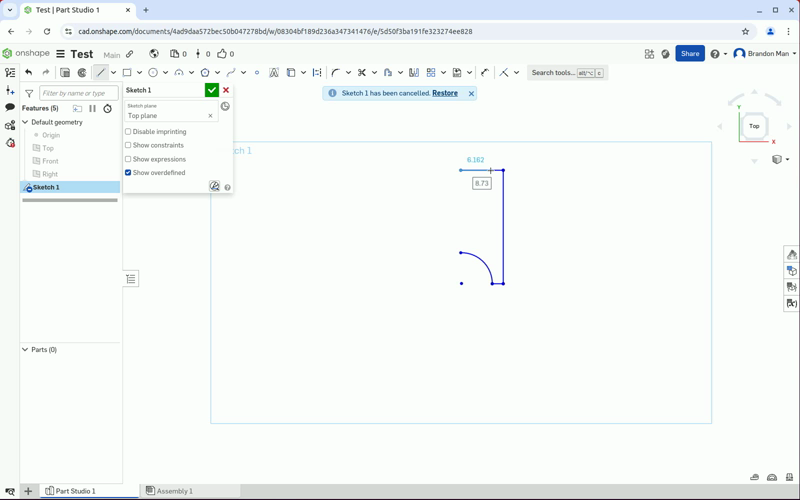
mouse_move(460, 178)
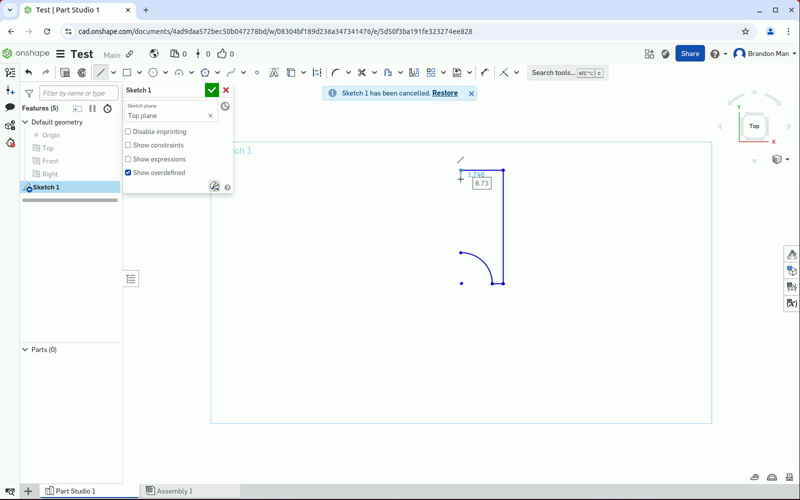
click(460, 178)
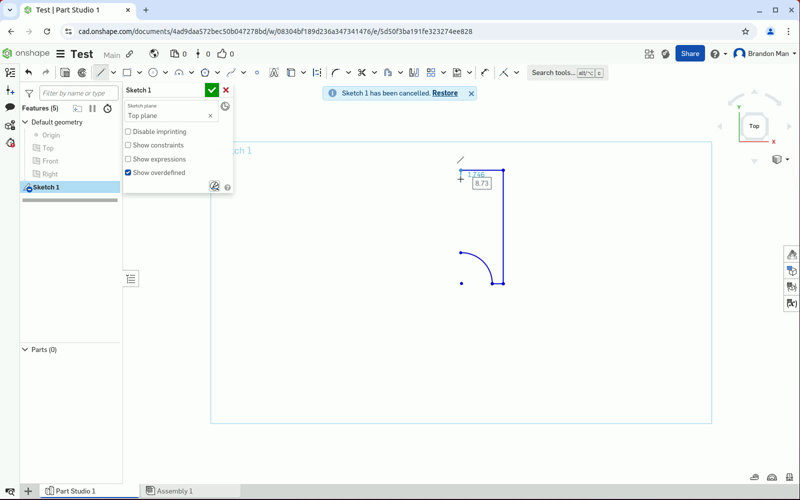
key_up(shift)
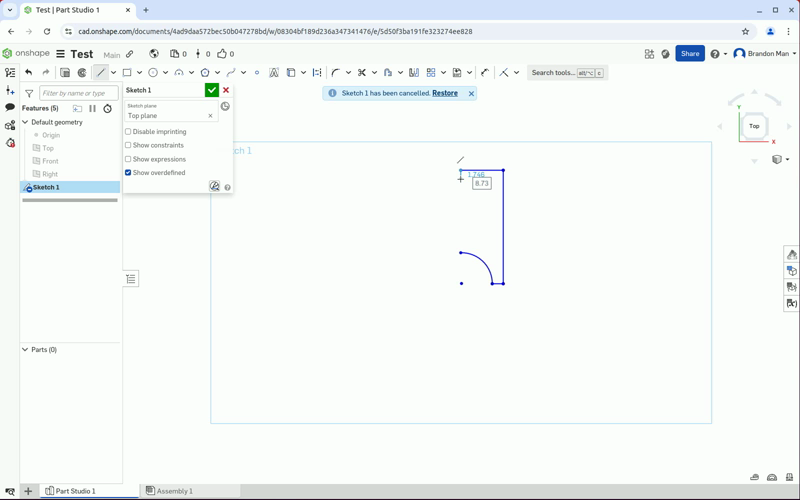
key(esc)
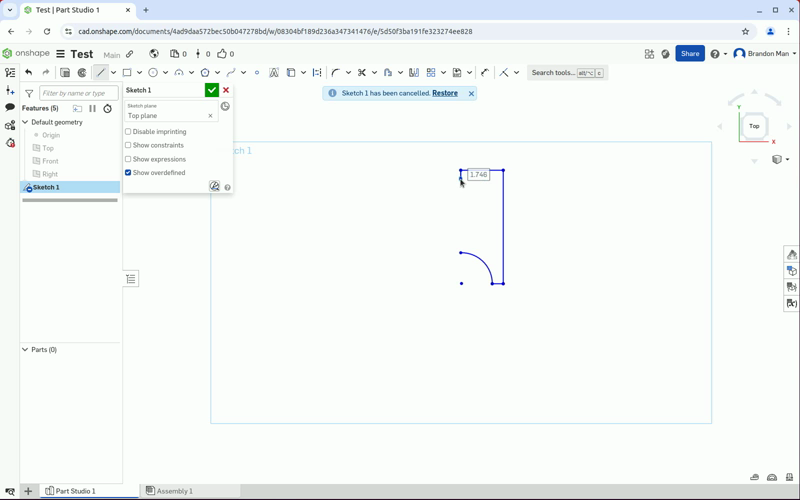
key(a)
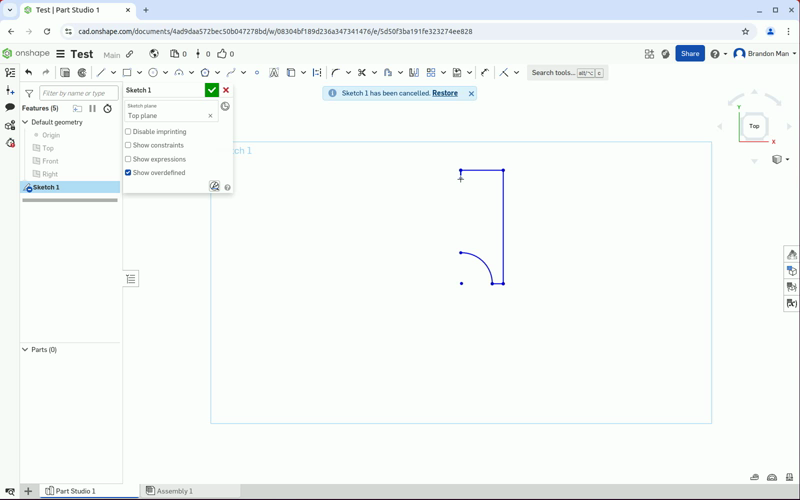
mouse_move(460, 178)
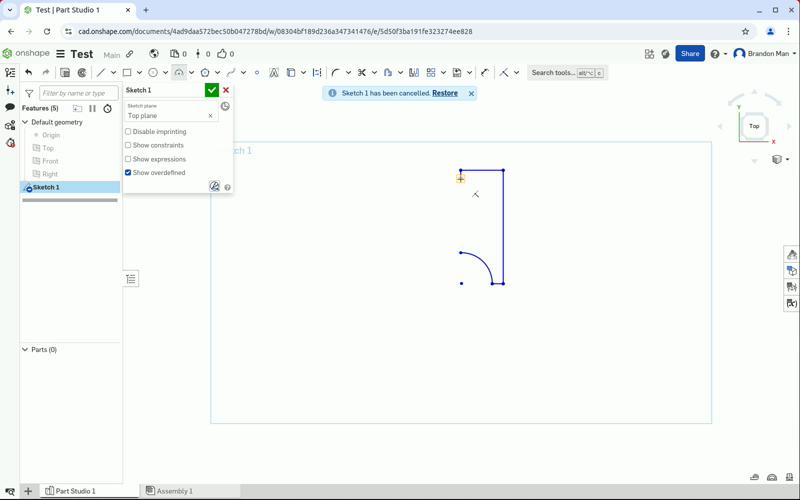
click(460, 178)
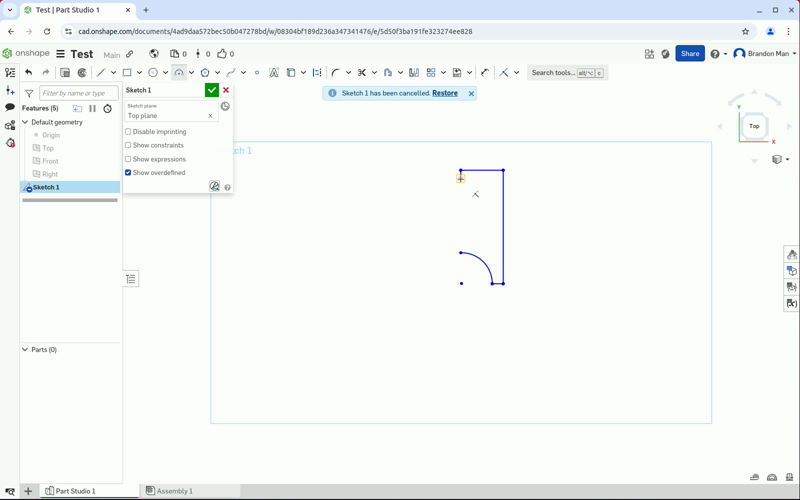
key_down(shift)
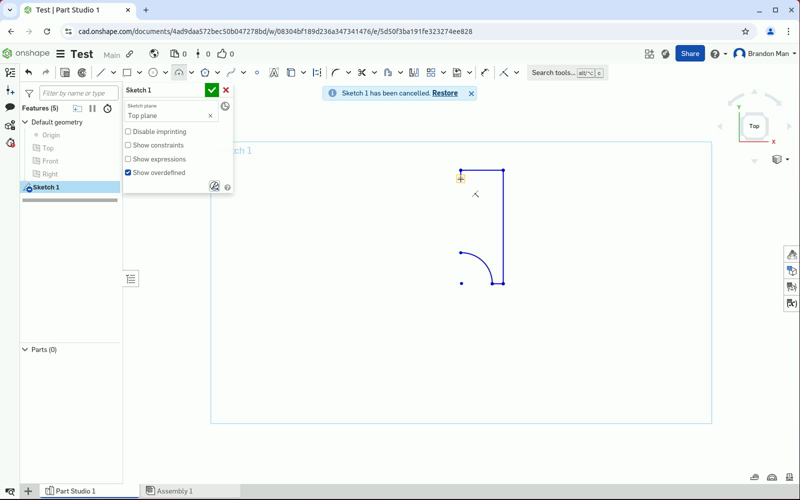
mouse_move(460, 241)
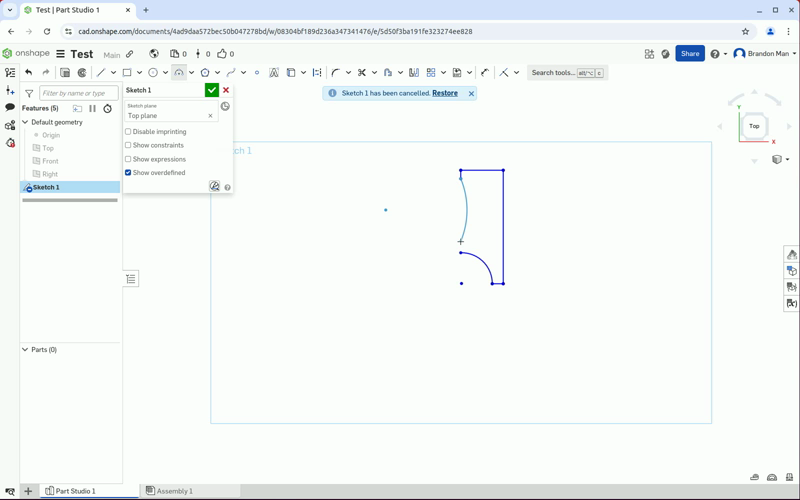
click(460, 241)
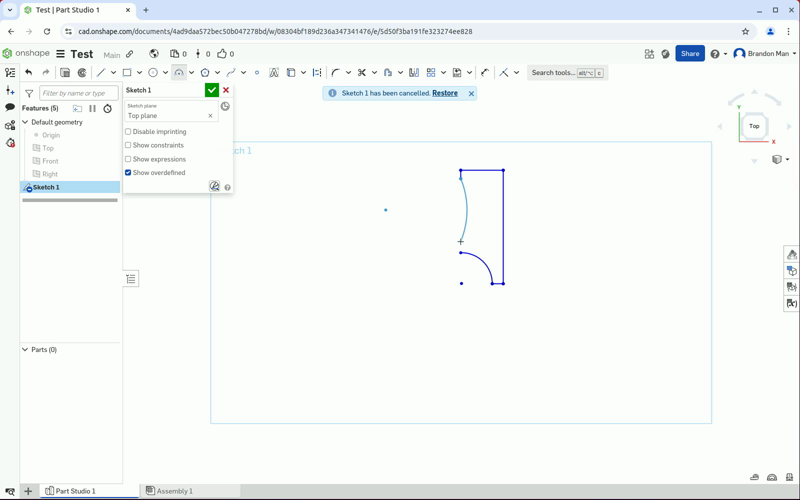
mouse_move(492, 209)
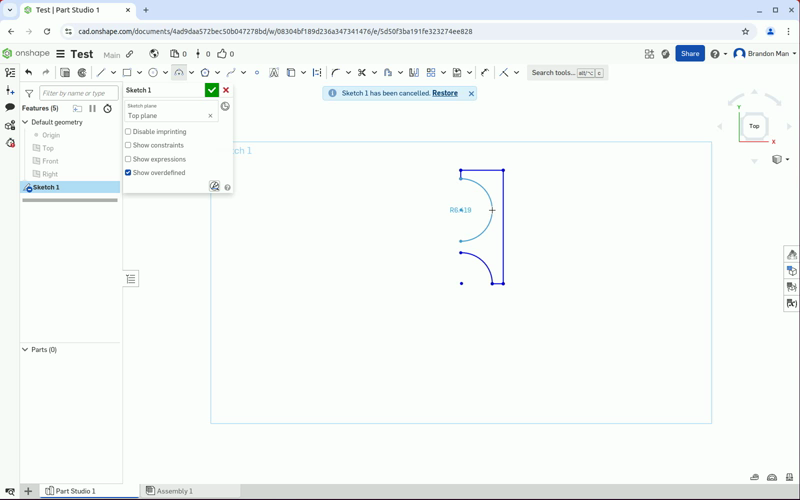
click(492, 209)
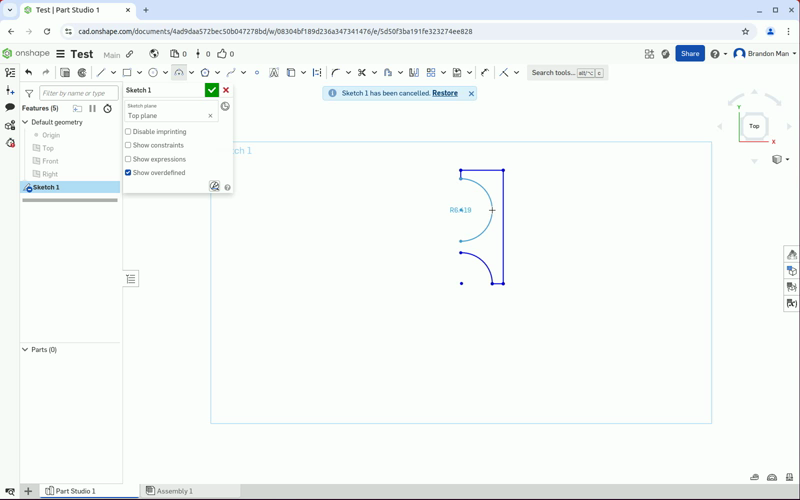
key_up(shift)
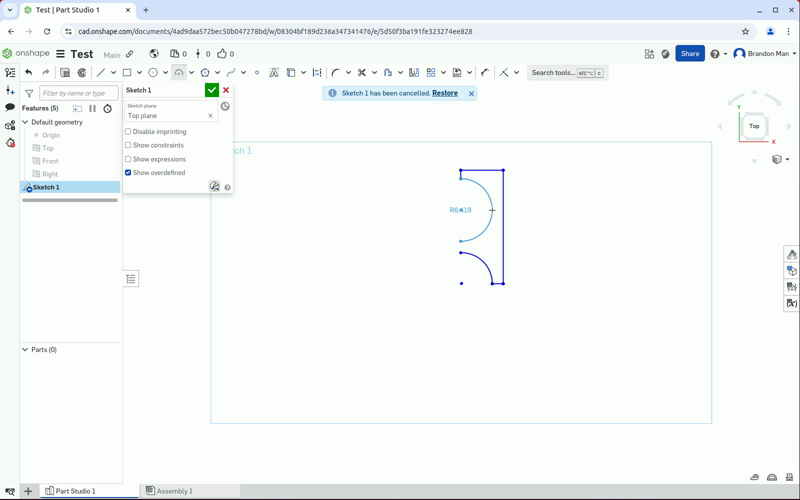
key(esc)
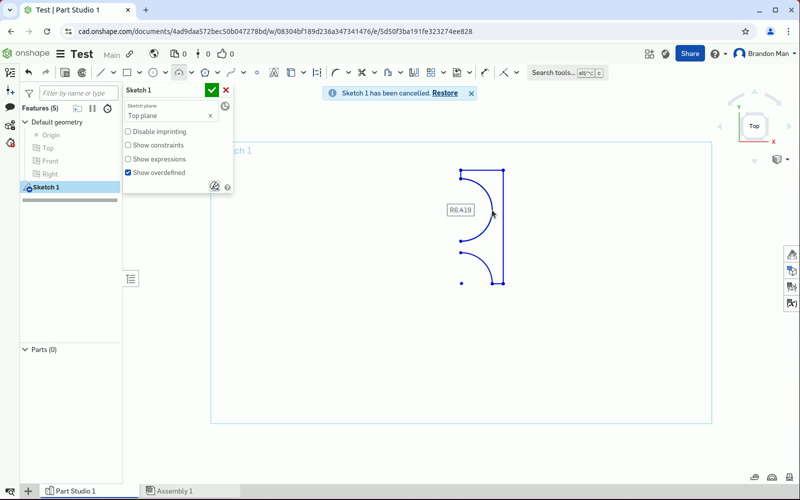
key(l)
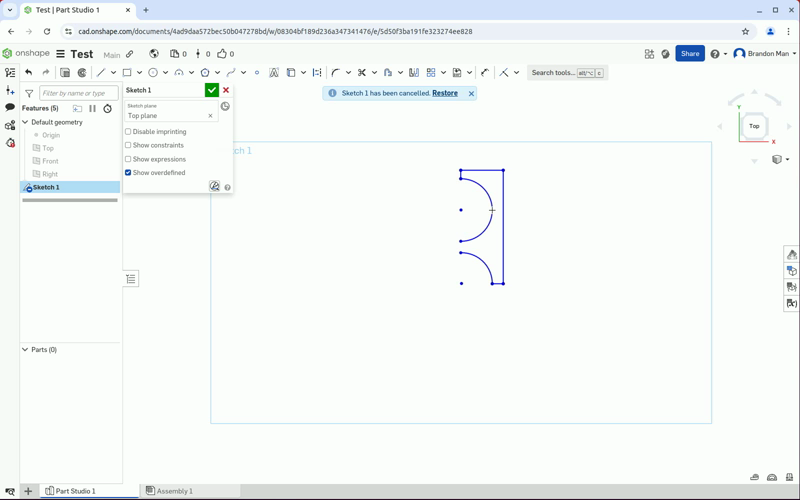
mouse_move(460, 241)
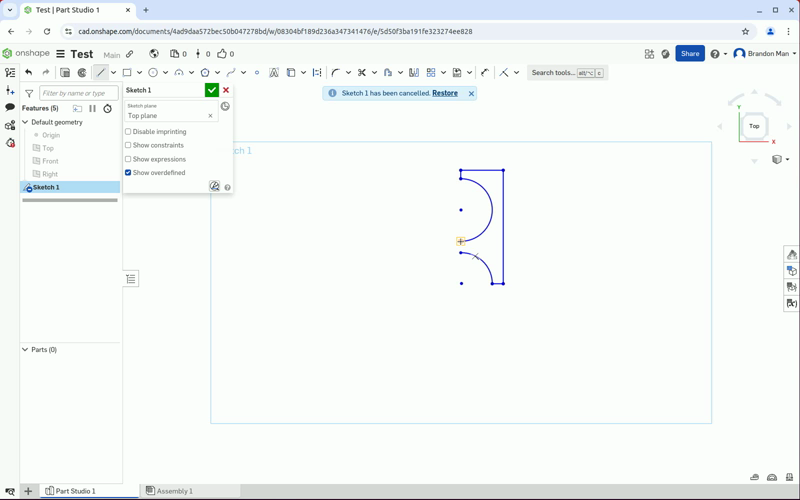
click(460, 241)
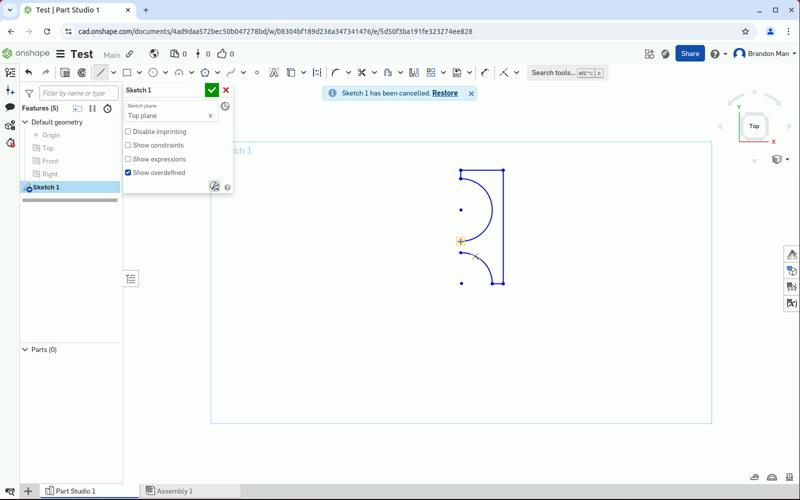
mouse_move(490, 241)
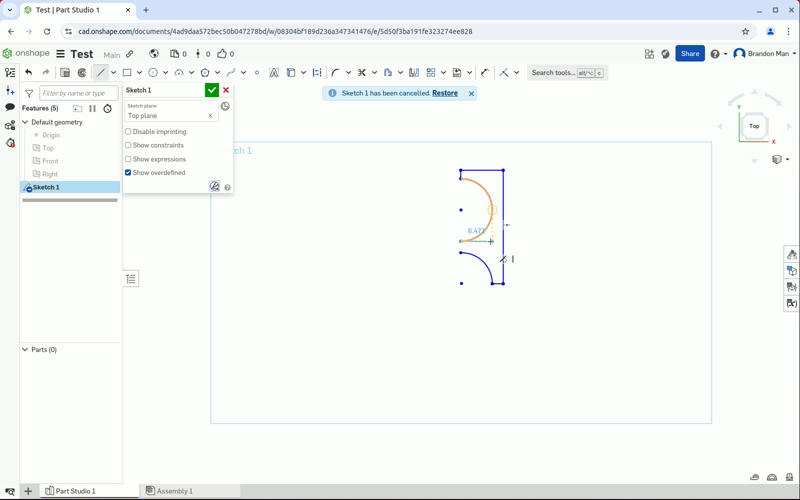
key_down(shift)
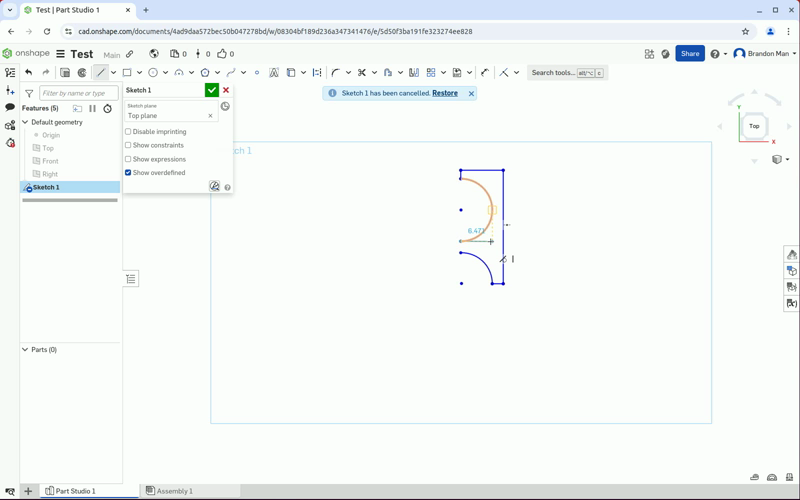
mouse_move(460, 252)
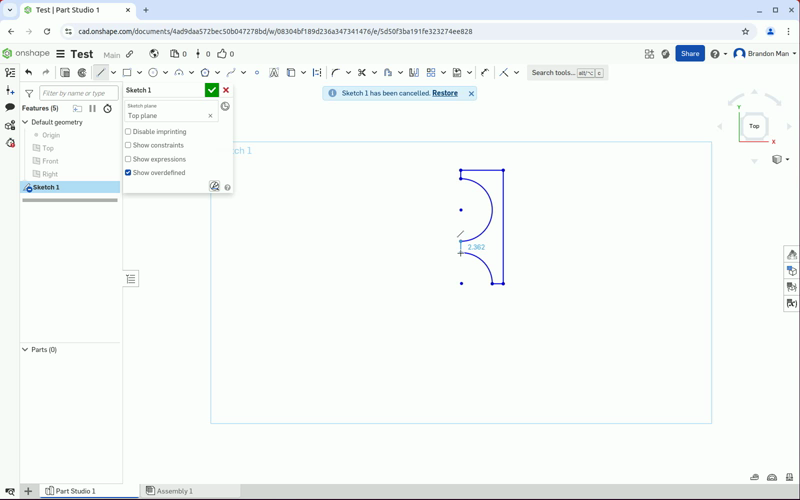
key_up(shift)
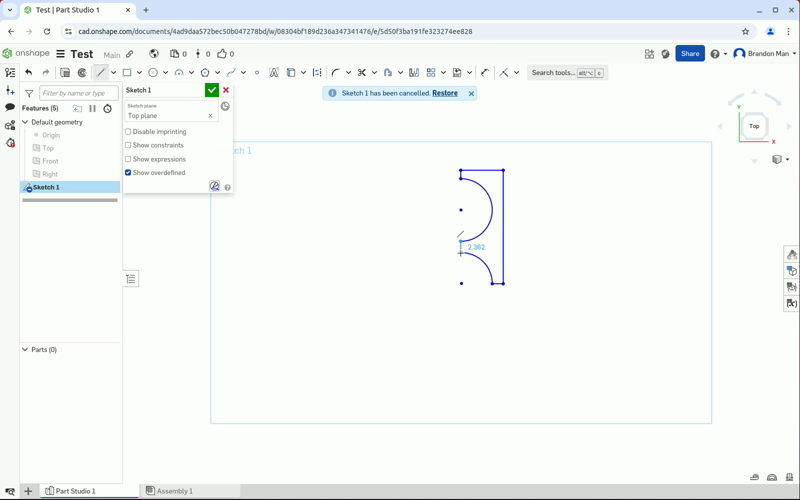
click(460, 252)
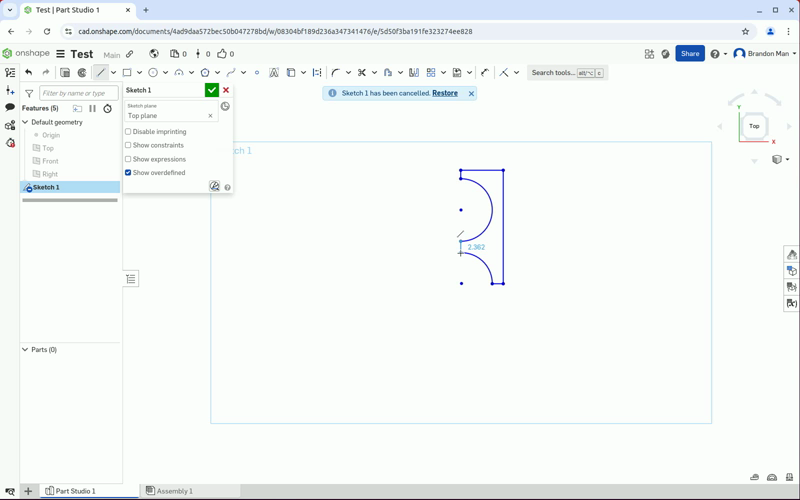
key(esc)
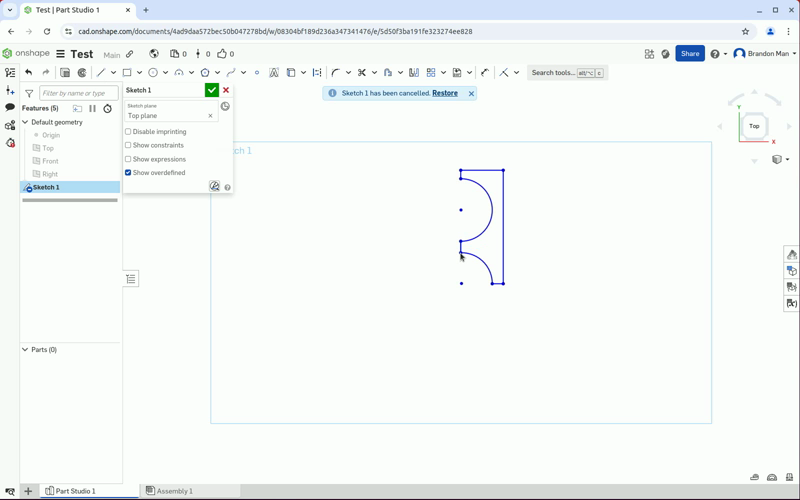
mouse_move(498, 267)
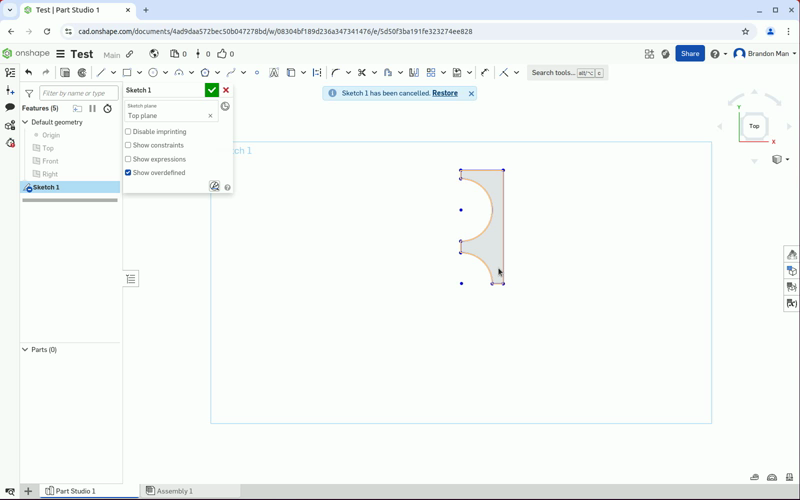
scroll(6)
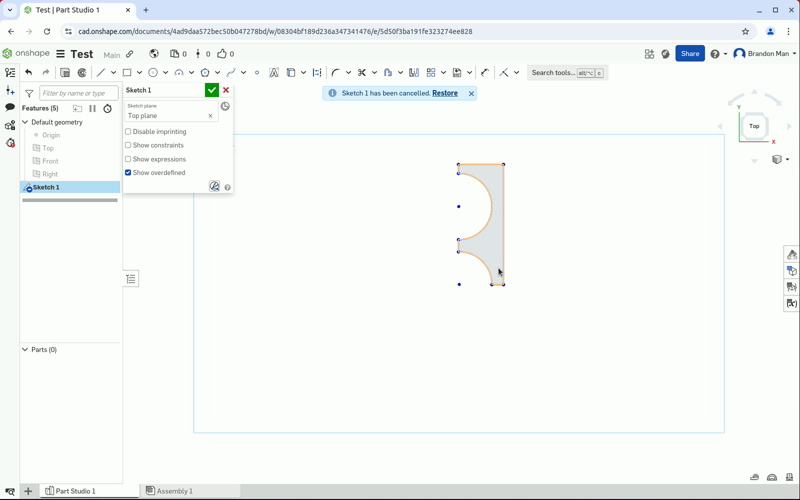
scroll(6)
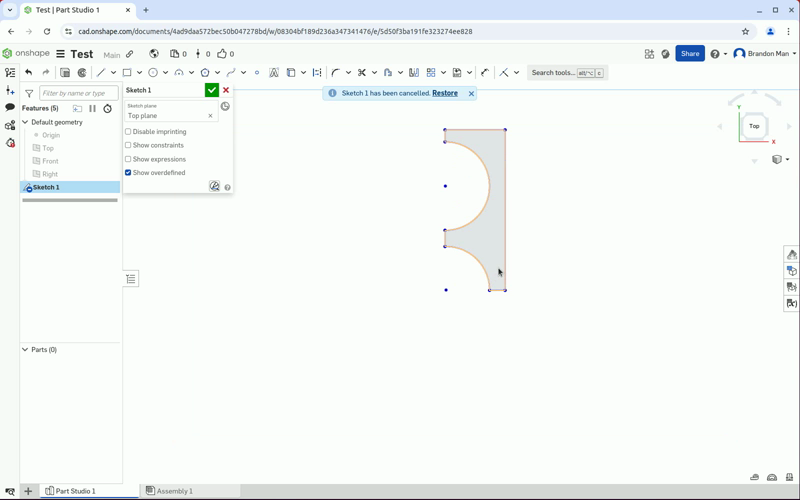
scroll(6)
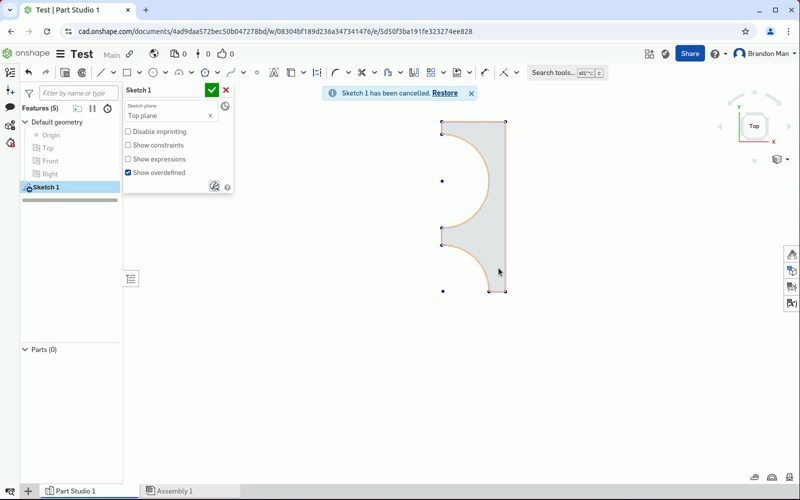
scroll(6)
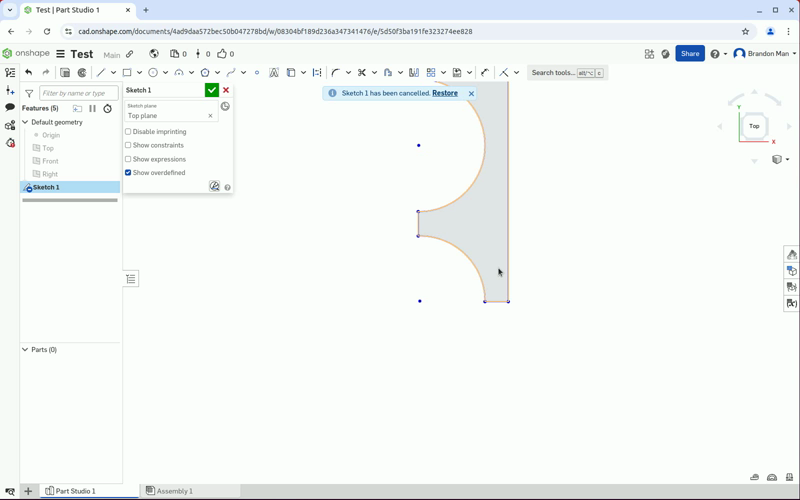
scroll(6)
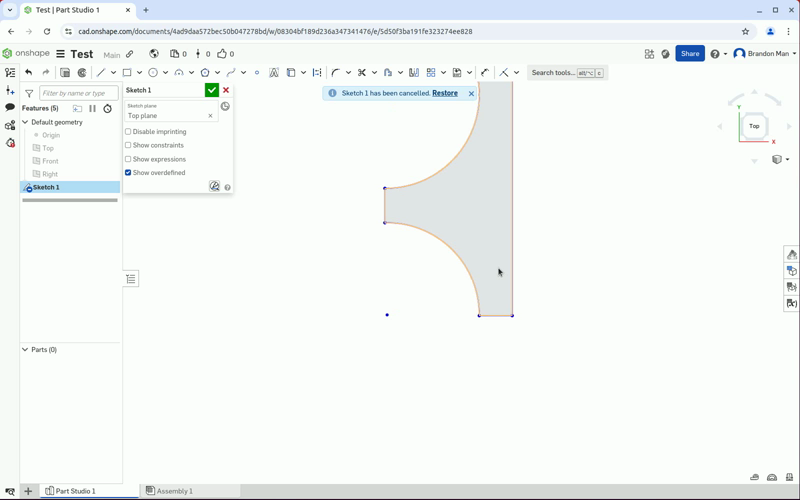
scroll(6)
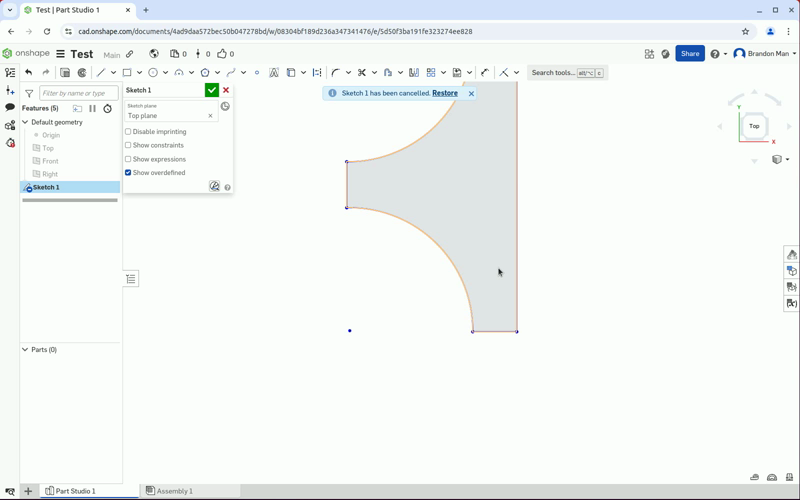
scroll(6)
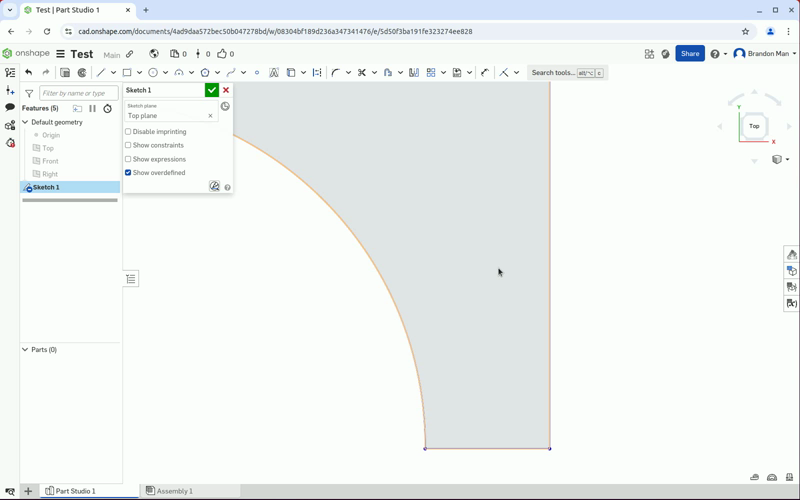
click(498, 267)
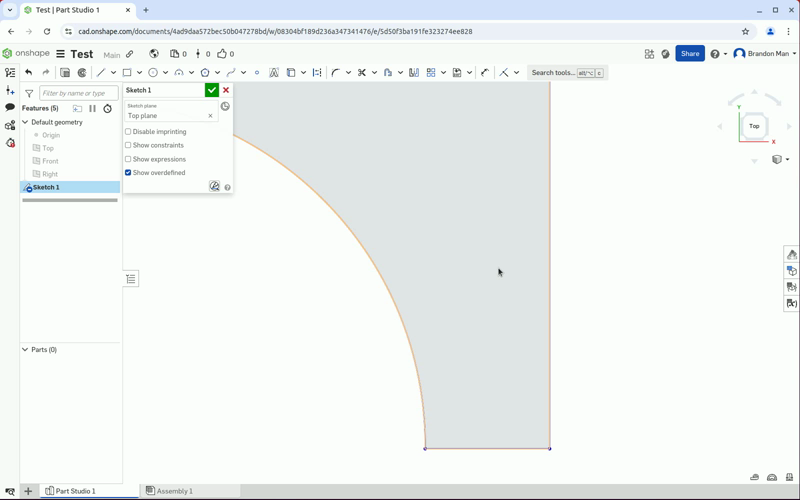
scroll(-6)
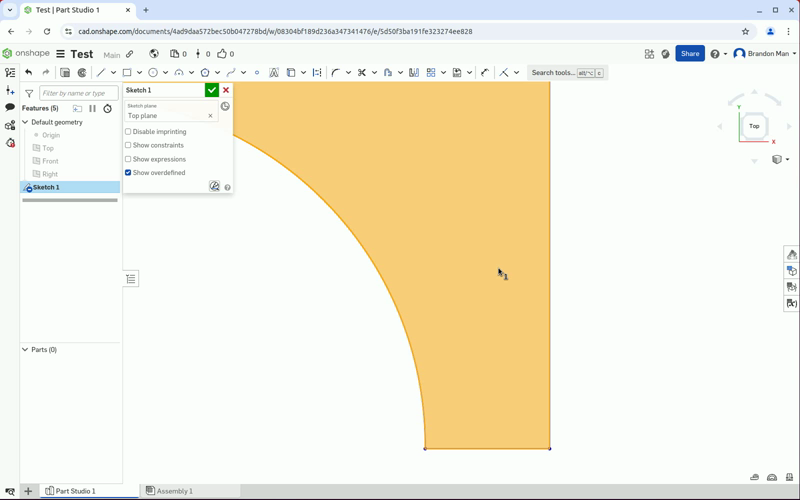
scroll(-6)
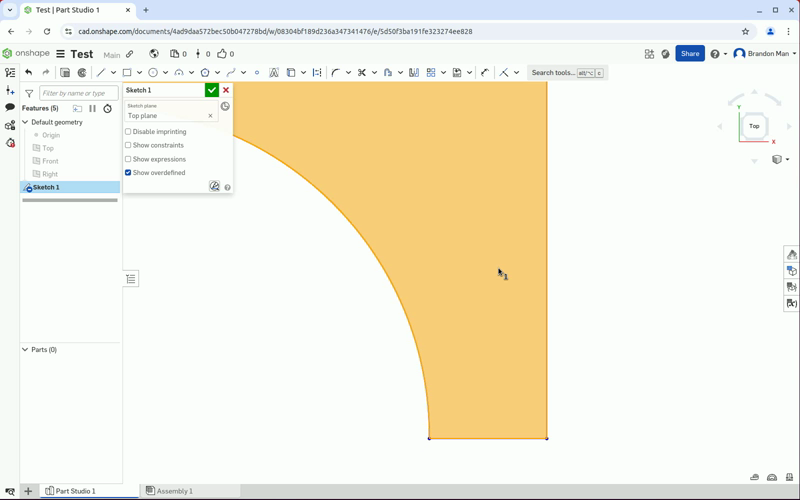
scroll(-6)
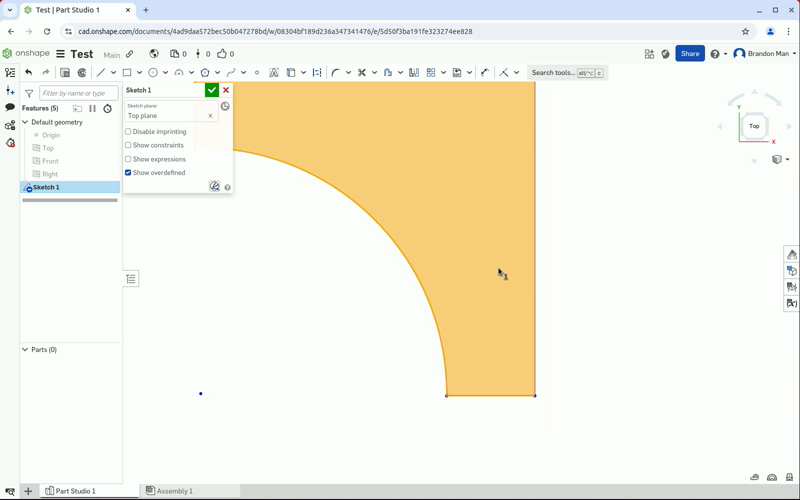
scroll(-6)
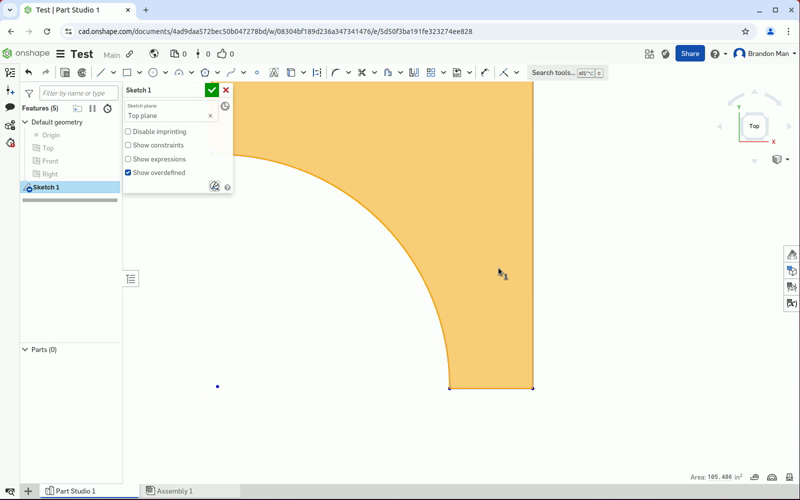
scroll(-6)
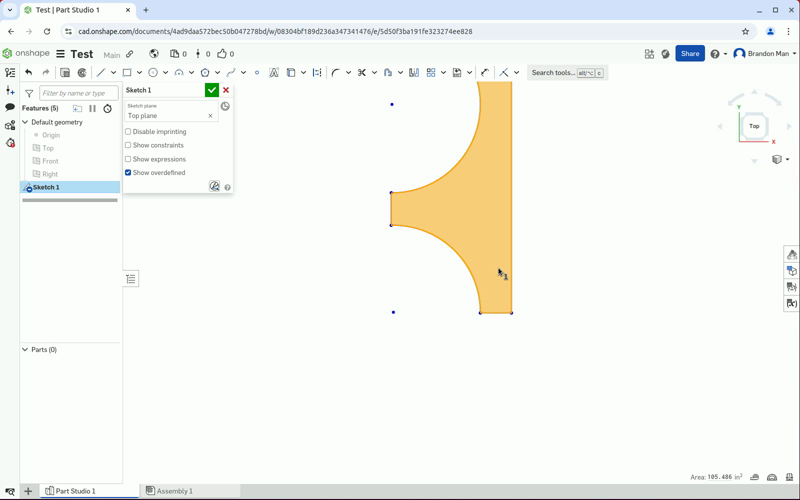
scroll(-6)
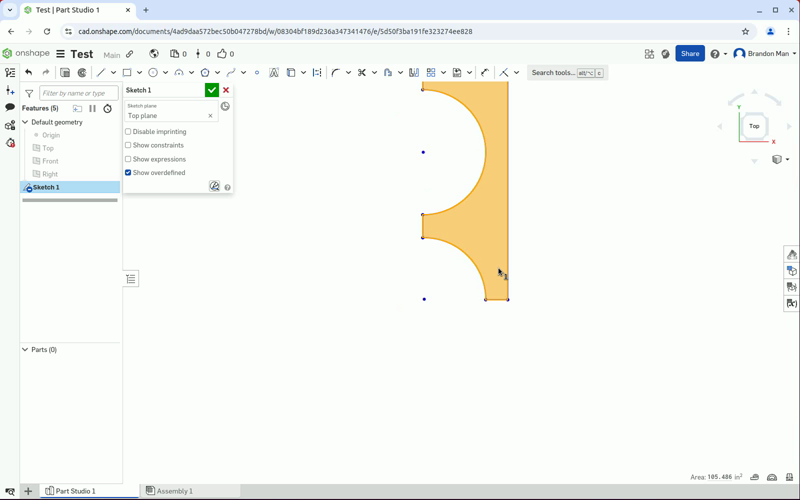
scroll(-6)
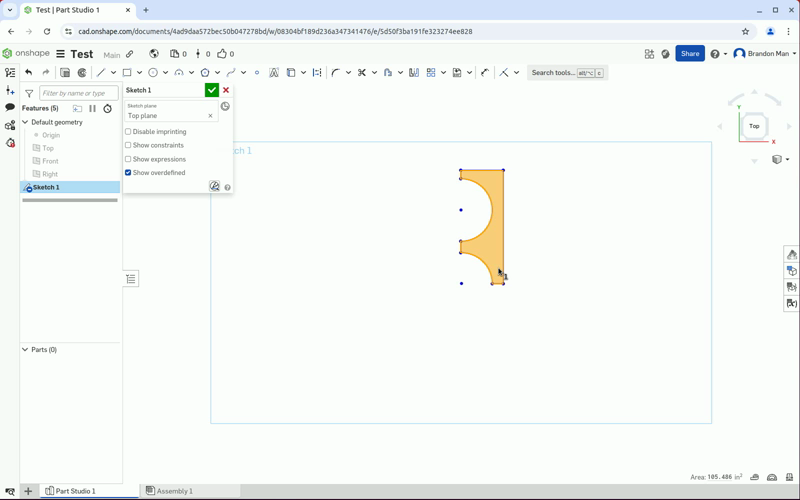
mouse_move(73, 352)
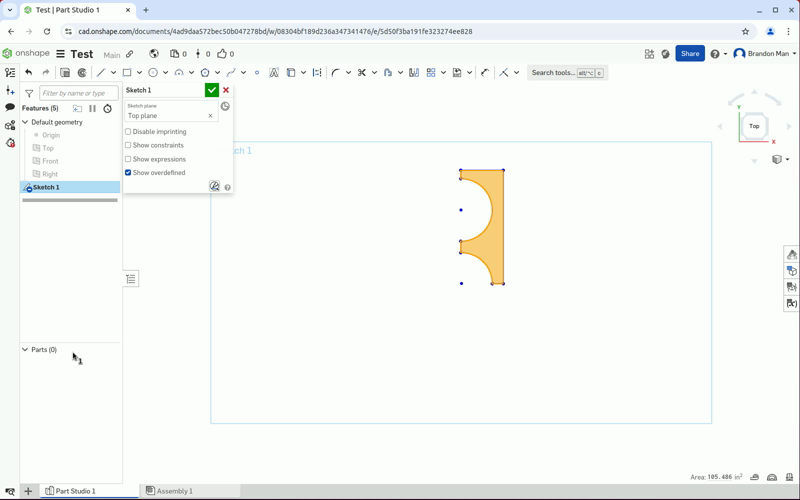
key(shift+y)
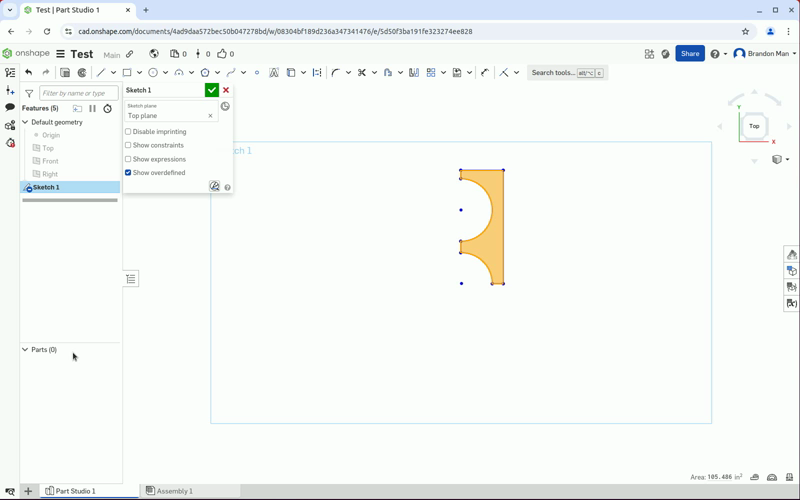
key(shift+e)
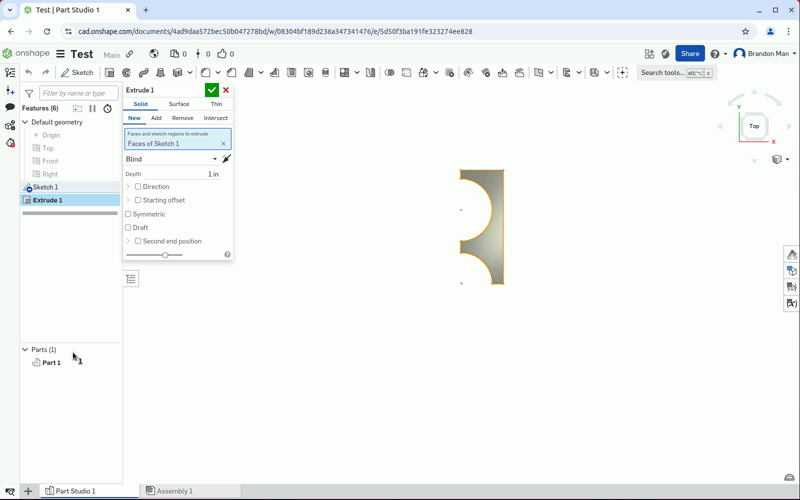
mouse_move(143, 106)
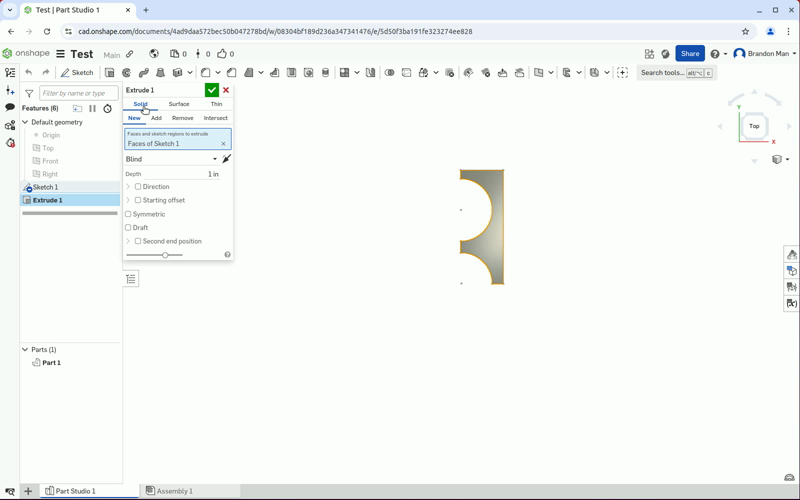
click(143, 106)
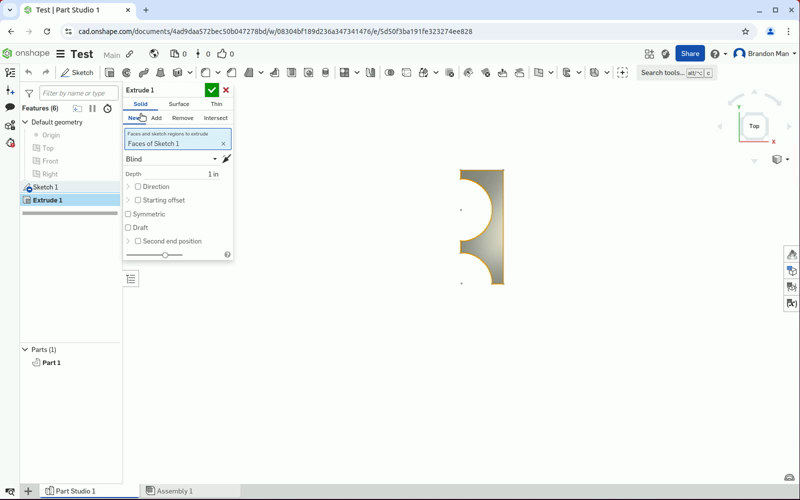
mouse_move(137, 120)
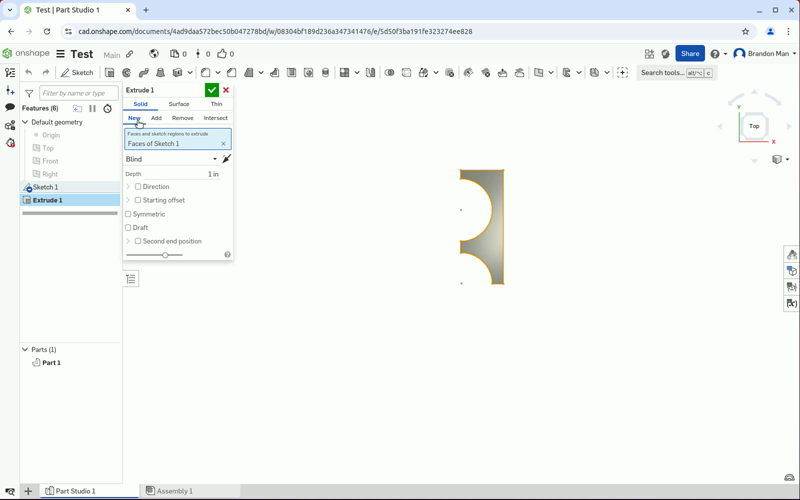
click(137, 120)
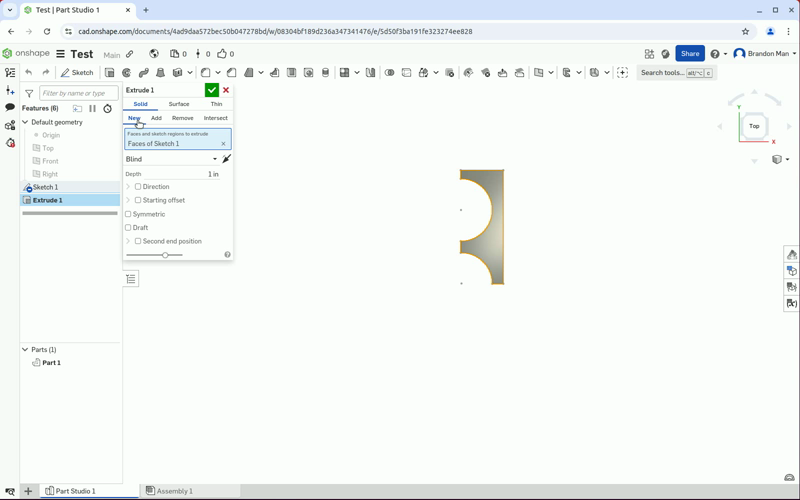
key(tab, 4)
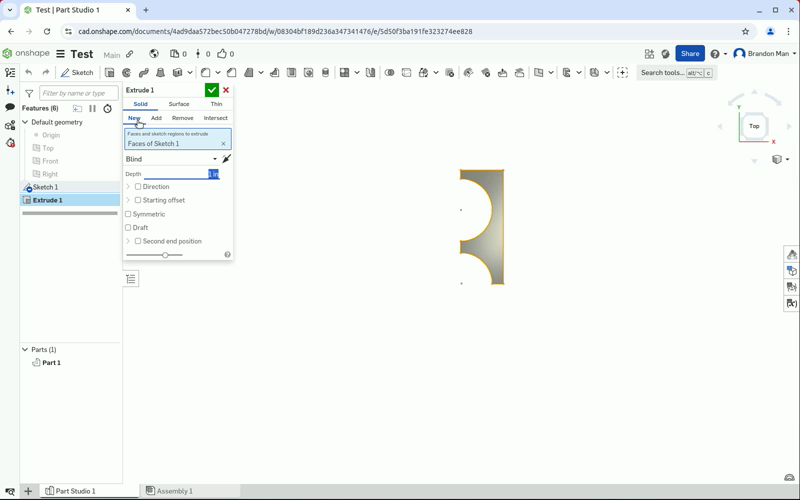
text(4.092)
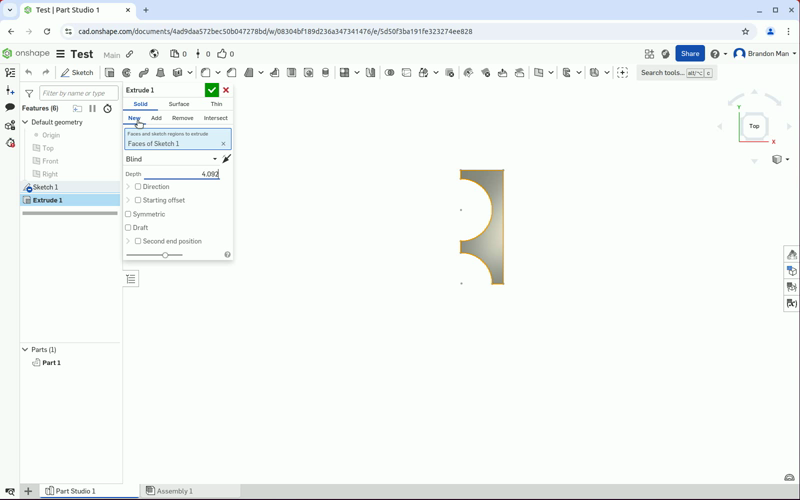
key(enter)
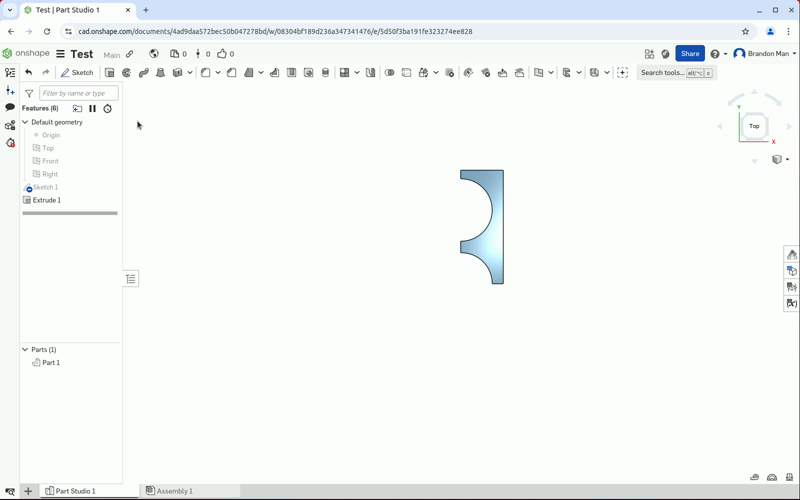
key(shift+h)
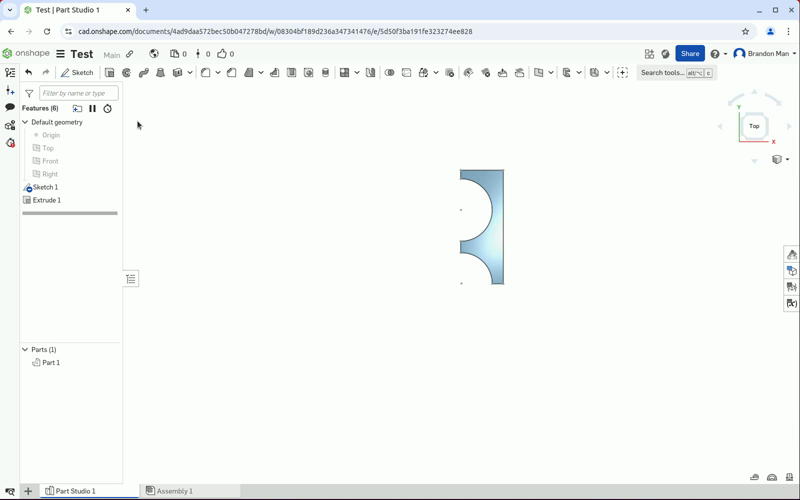
key(shift+h)
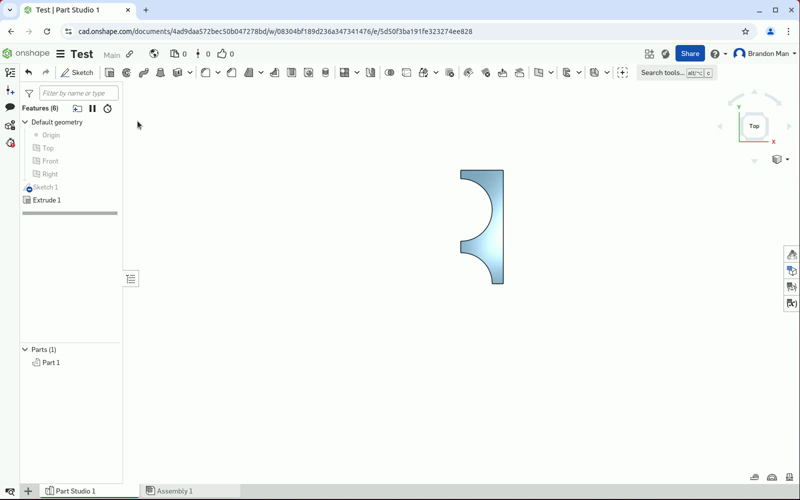
mouse_move(73, 189)
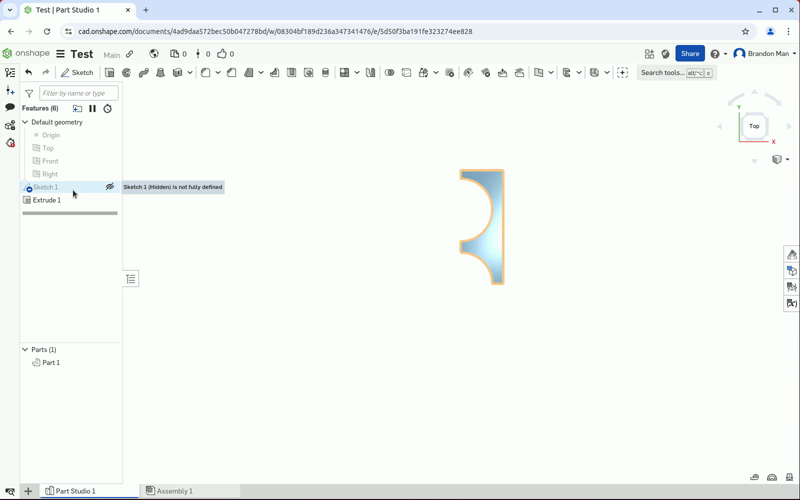
click(73, 189)
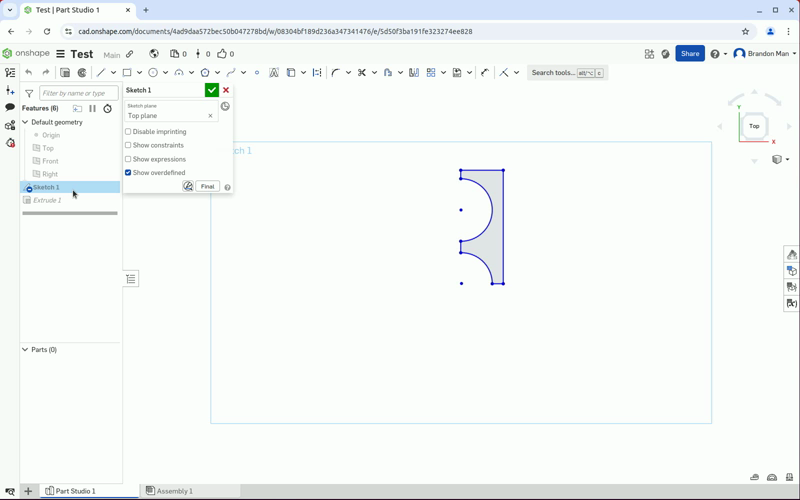
mouse_move(229, 92)
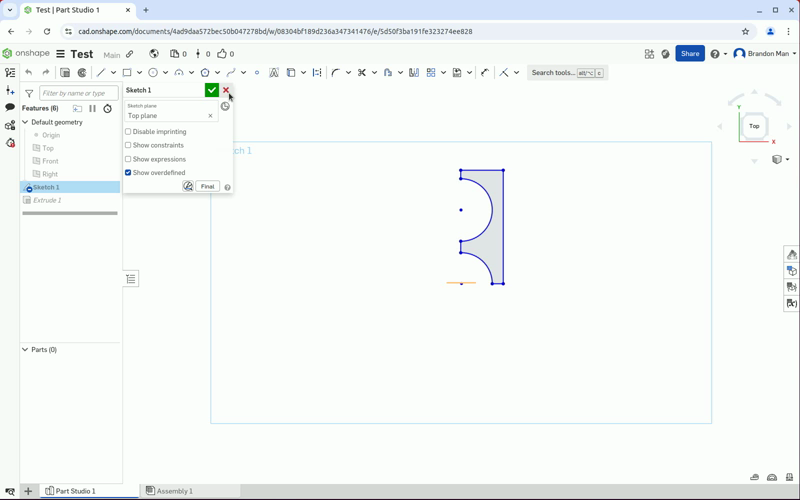
click(229, 92)
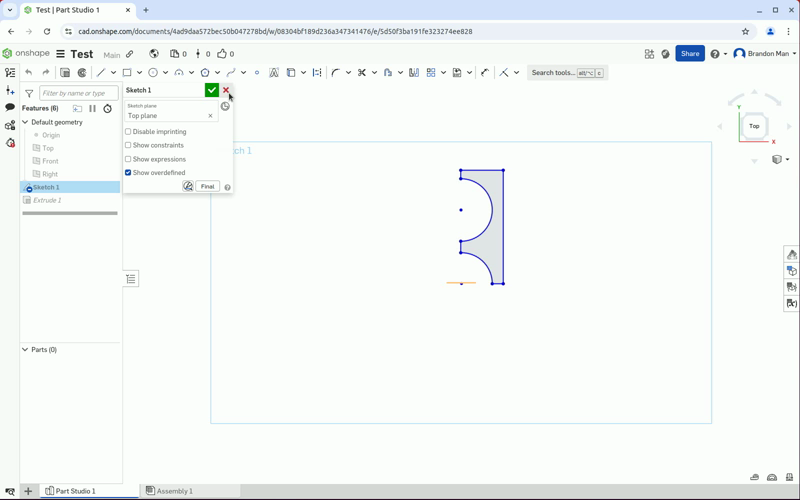
key(shift+s)
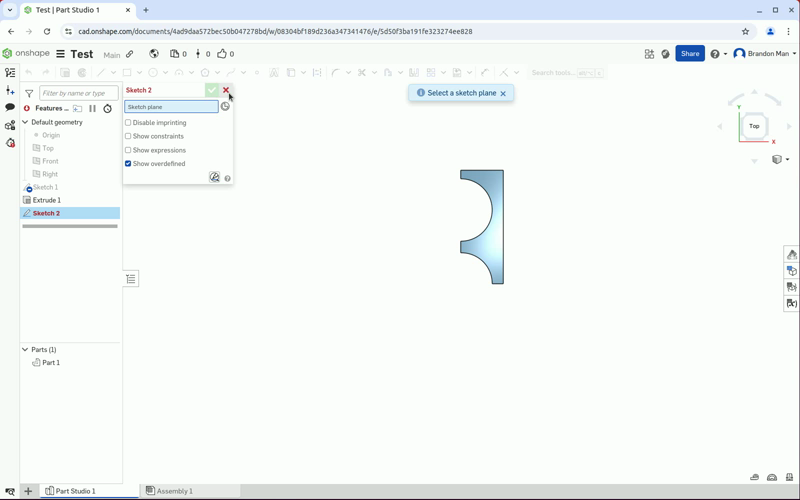
mouse_move(73, 150)
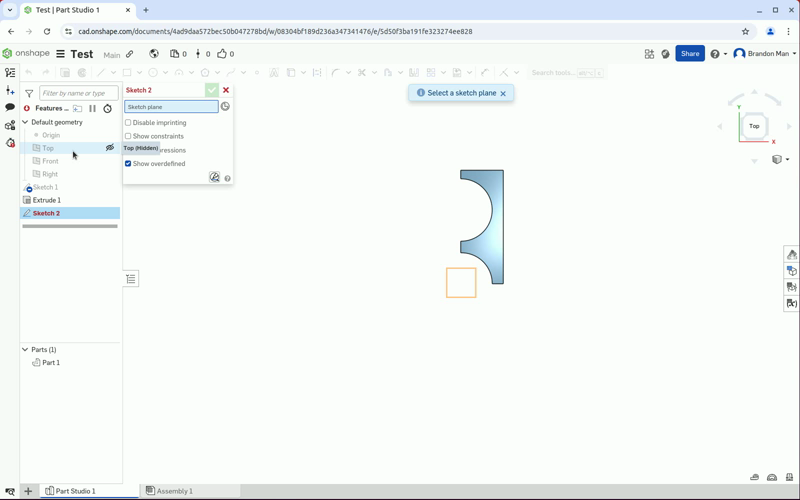
click(73, 150)
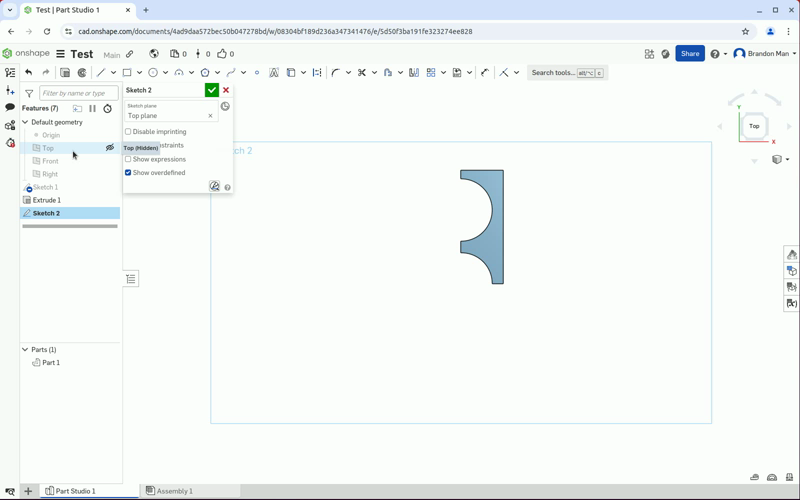
mouse_move(73, 352)
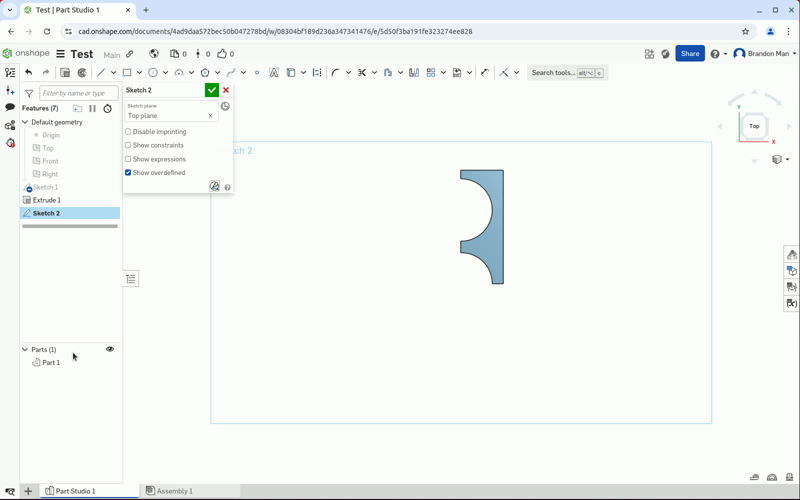
key(y)
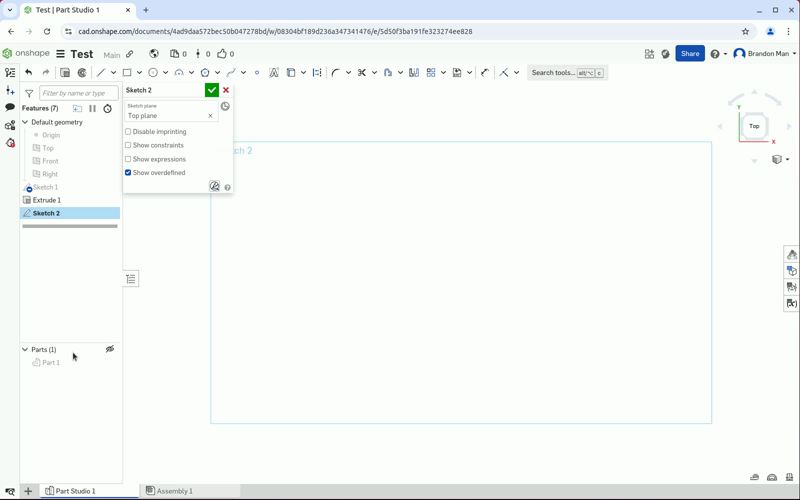
key(l)
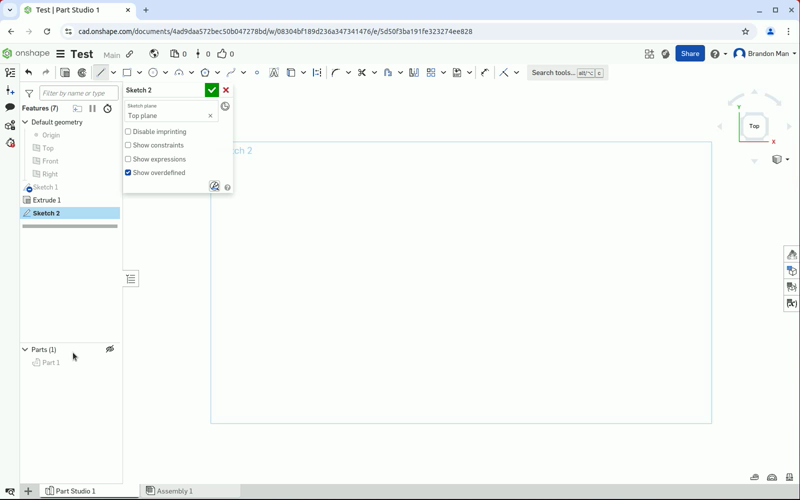
key_down(shift)
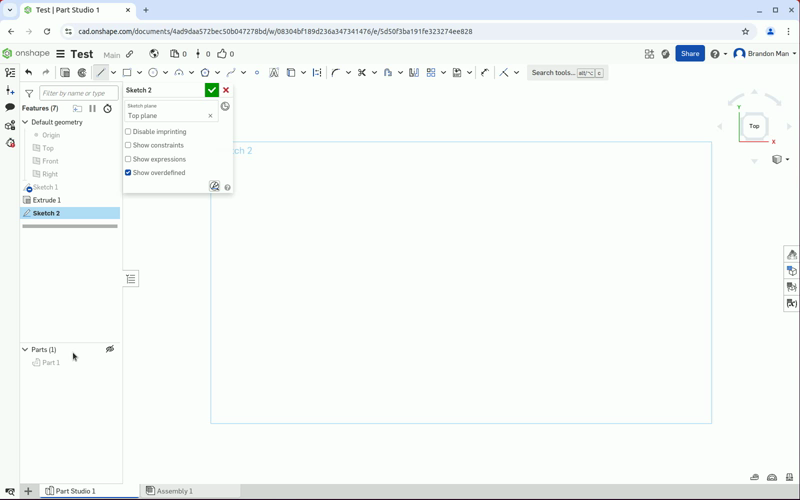
mouse_move(418, 282)
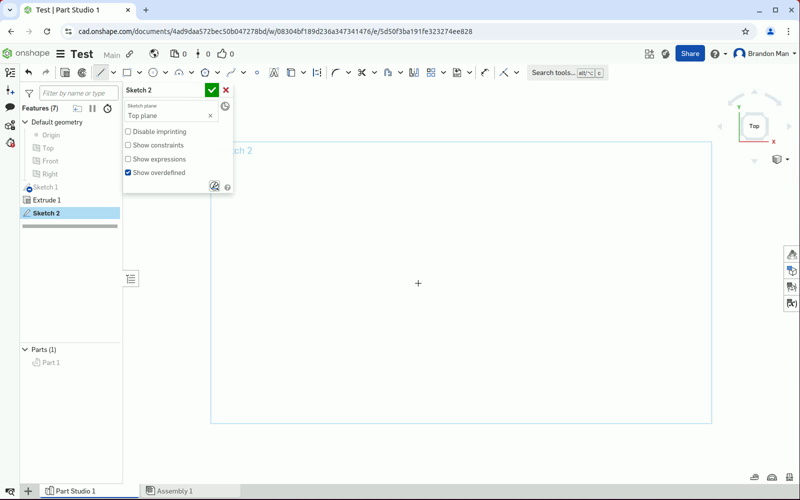
click(418, 282)
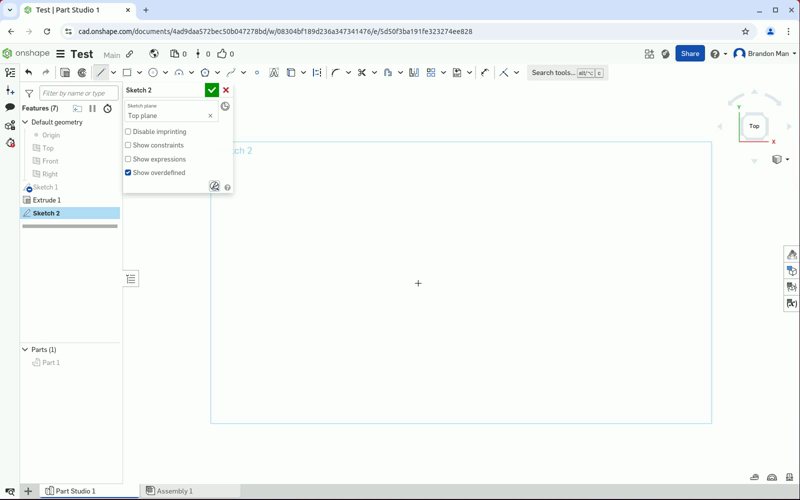
key_up(shift)
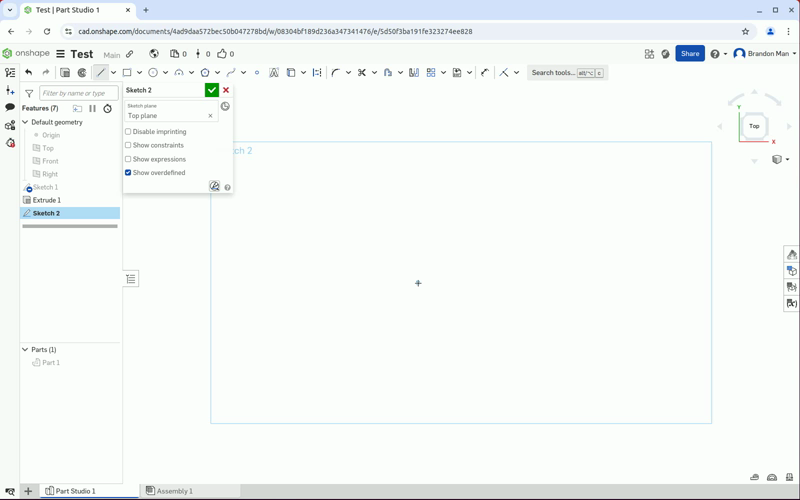
key_down(shift)
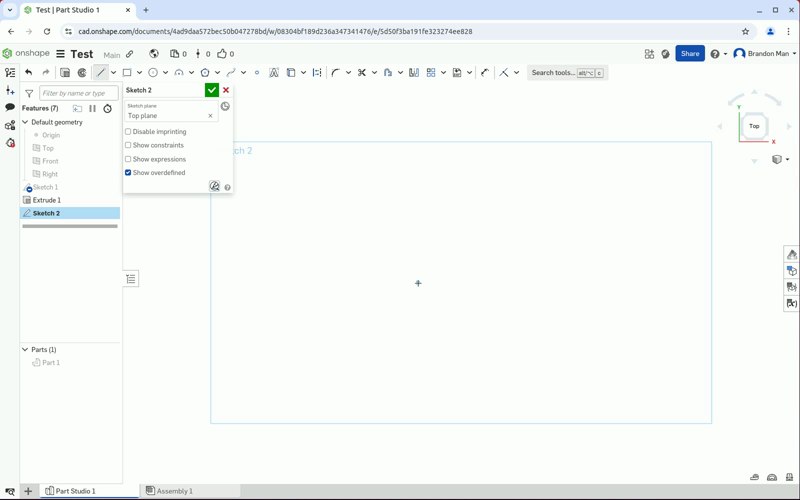
mouse_move(448, 282)
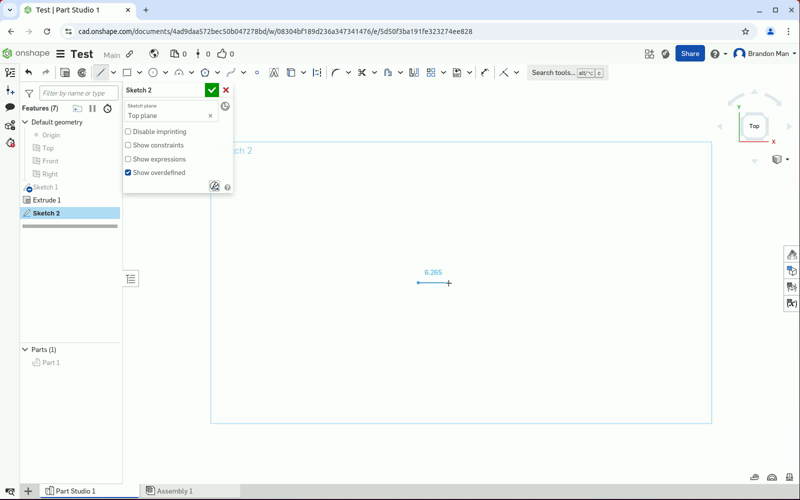
mouse_move(430, 282)
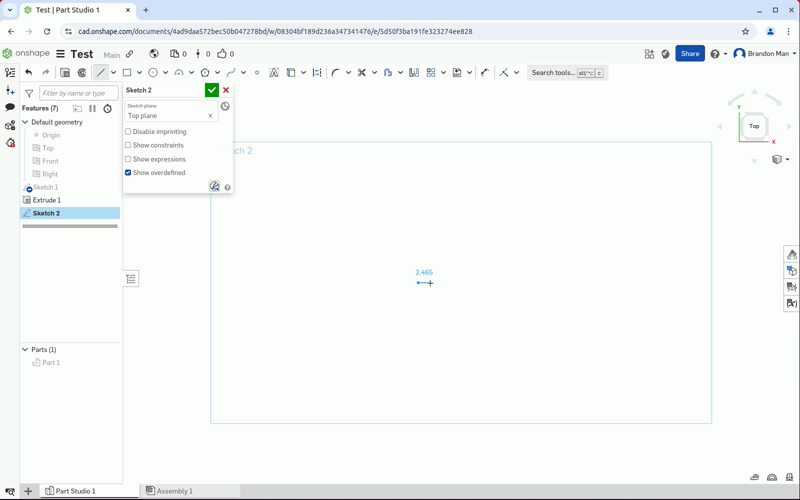
click(430, 282)
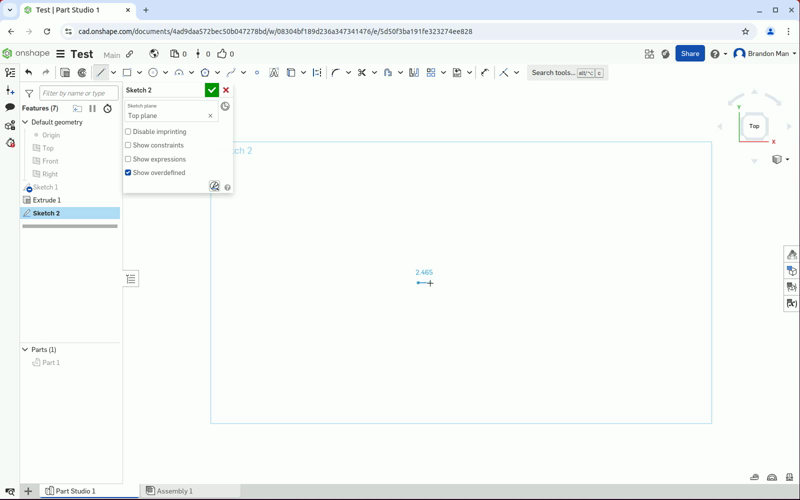
key_up(shift)
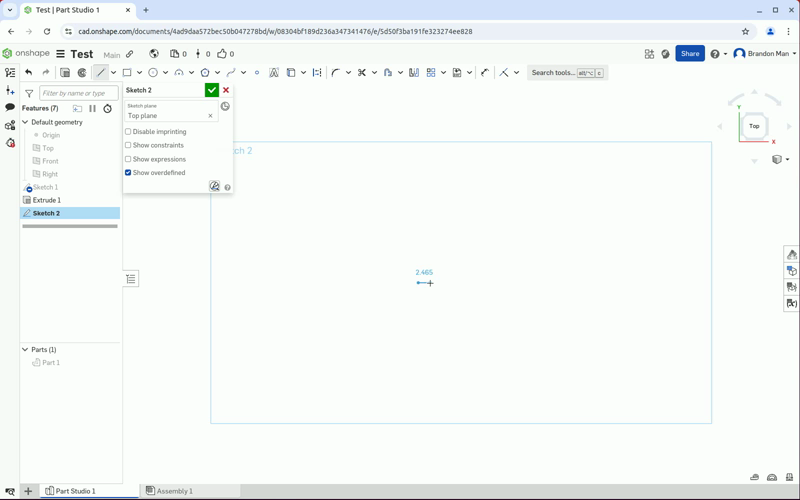
key(esc)
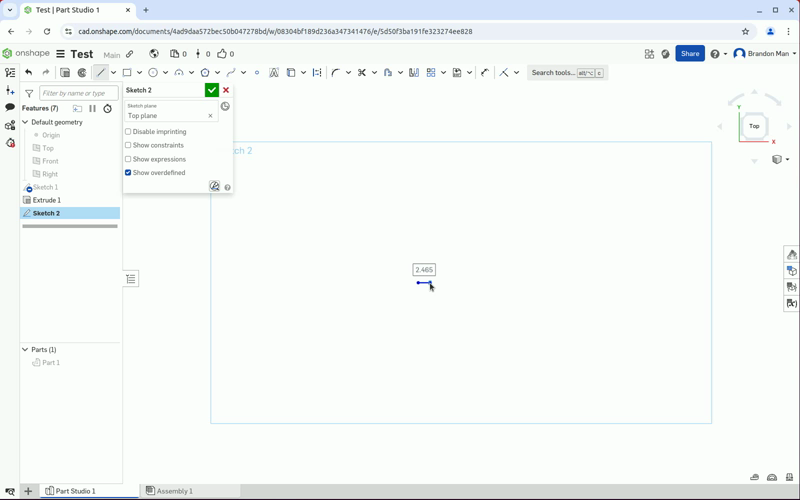
key(a)
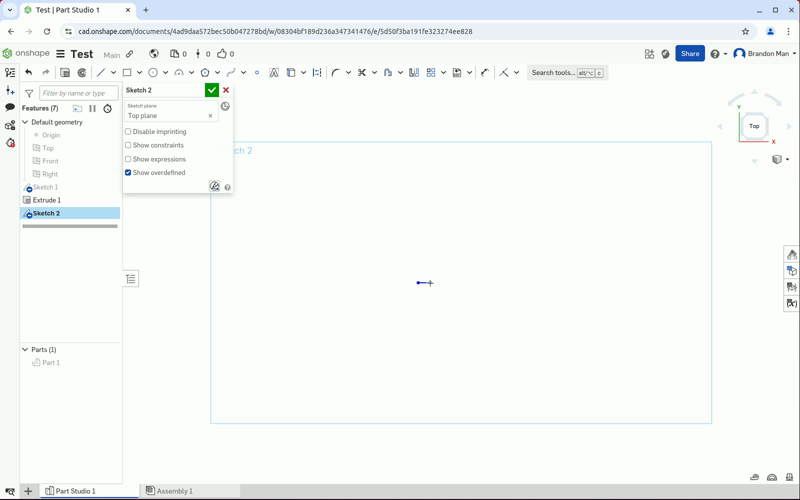
mouse_move(430, 282)
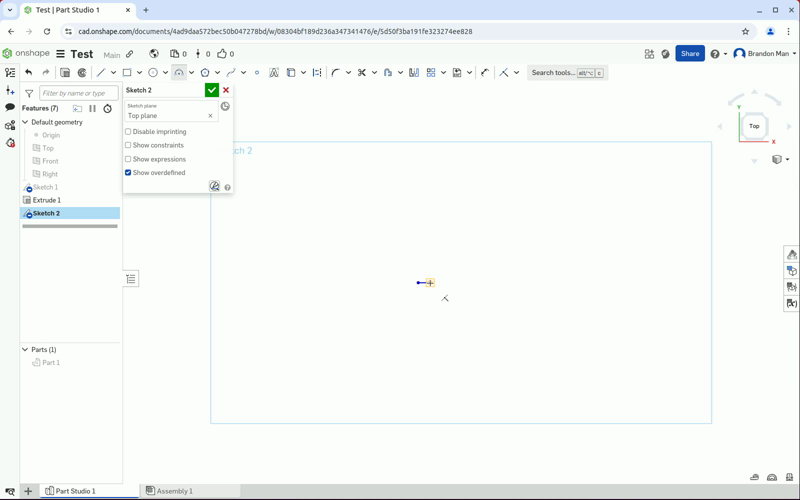
click(430, 282)
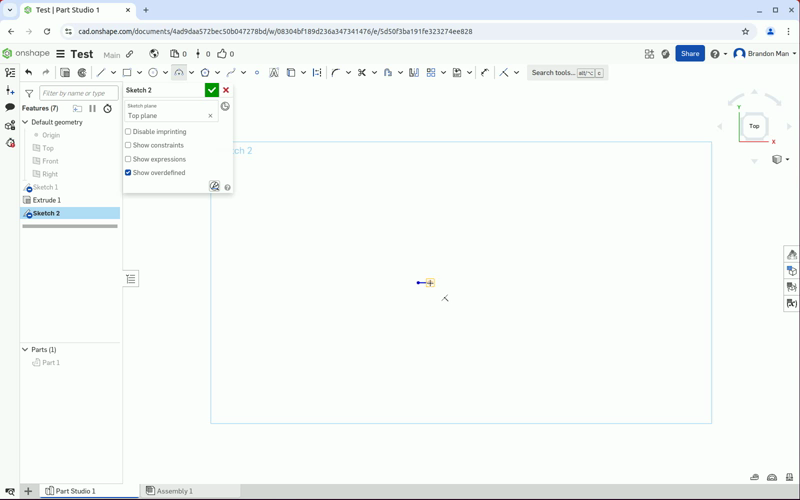
key_down(shift)
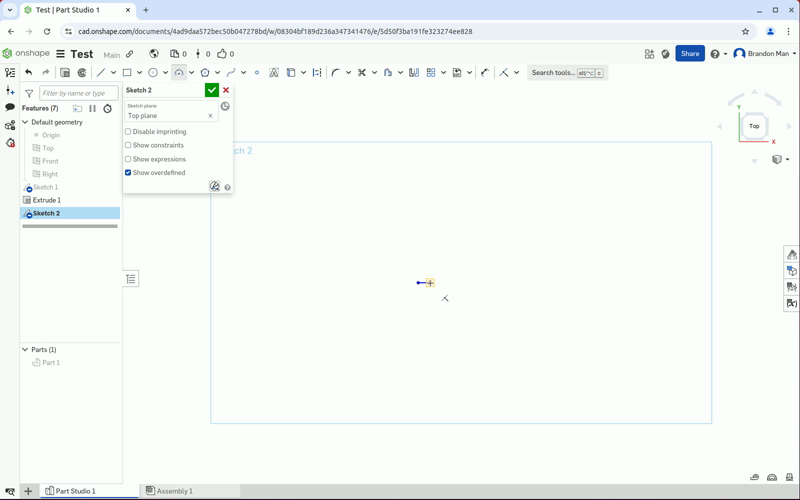
mouse_move(461, 252)
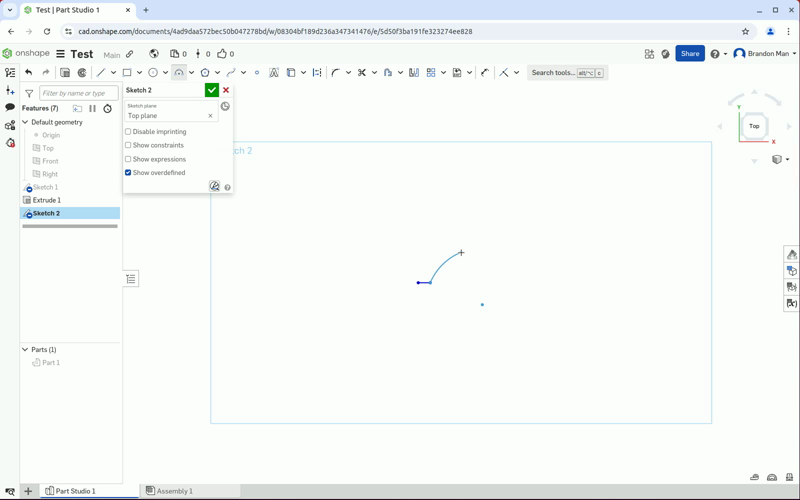
click(461, 252)
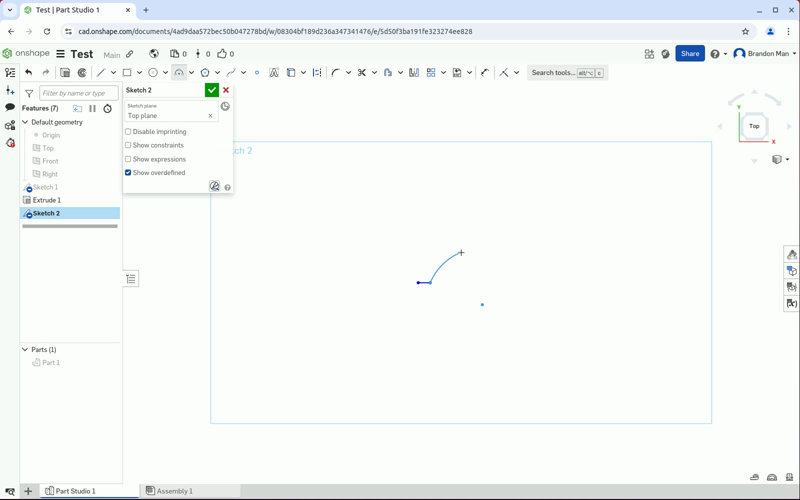
mouse_move(439, 261)
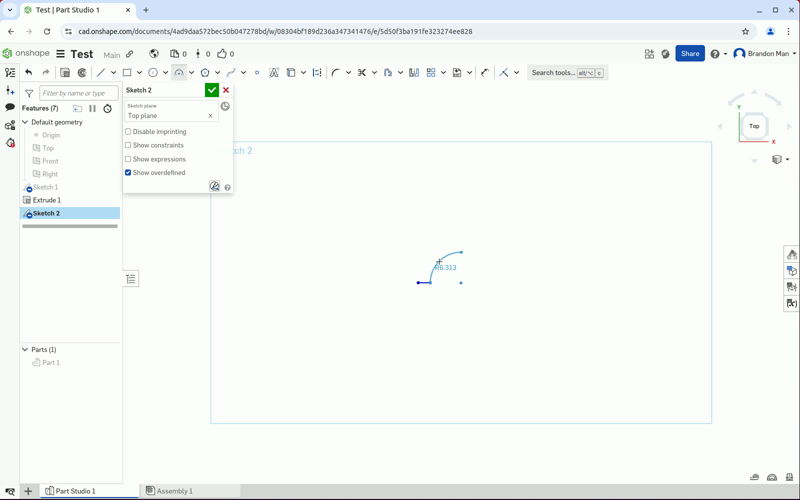
click(439, 261)
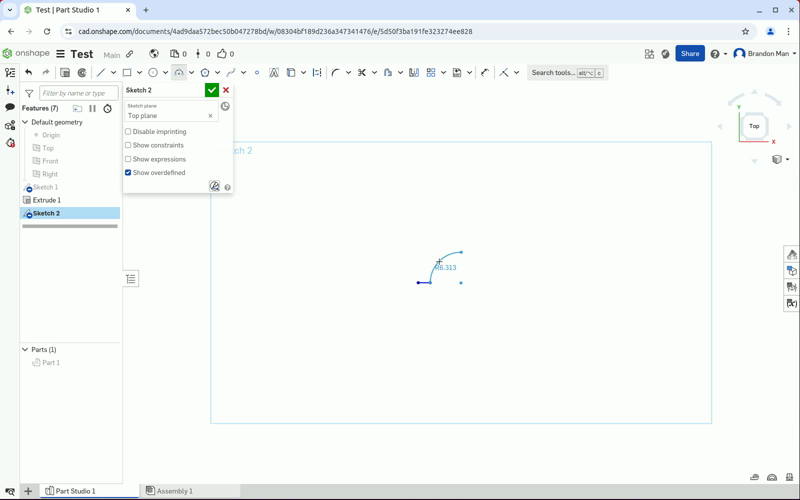
key_up(shift)
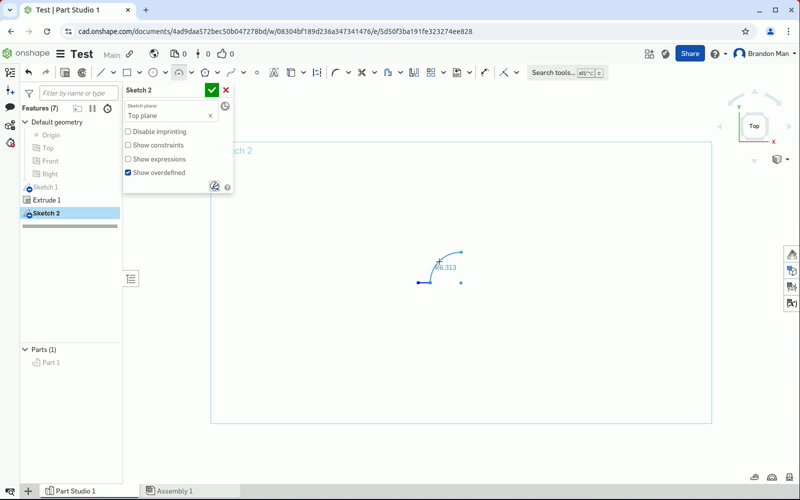
key(esc)
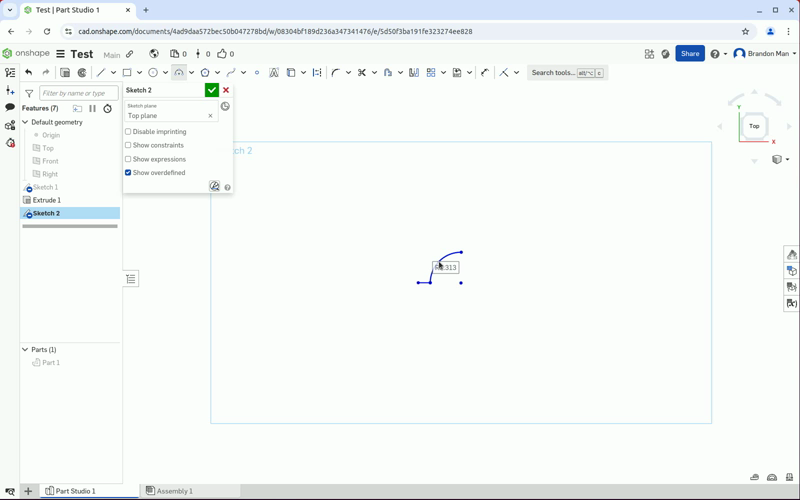
key(l)
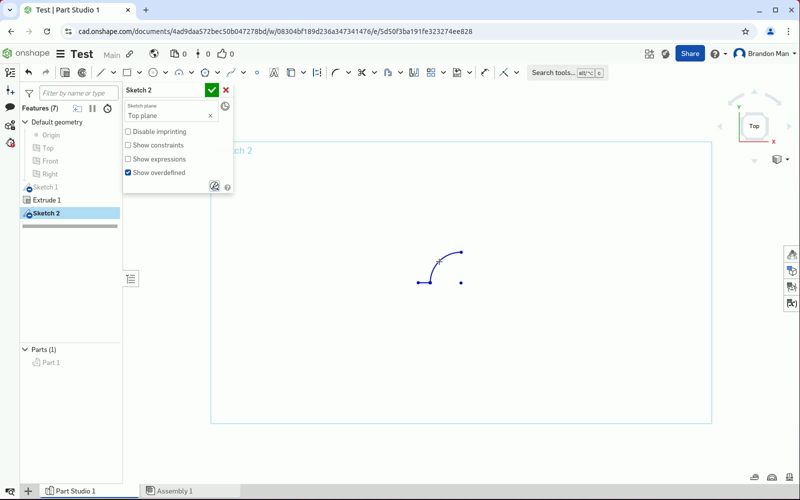
mouse_move(461, 252)
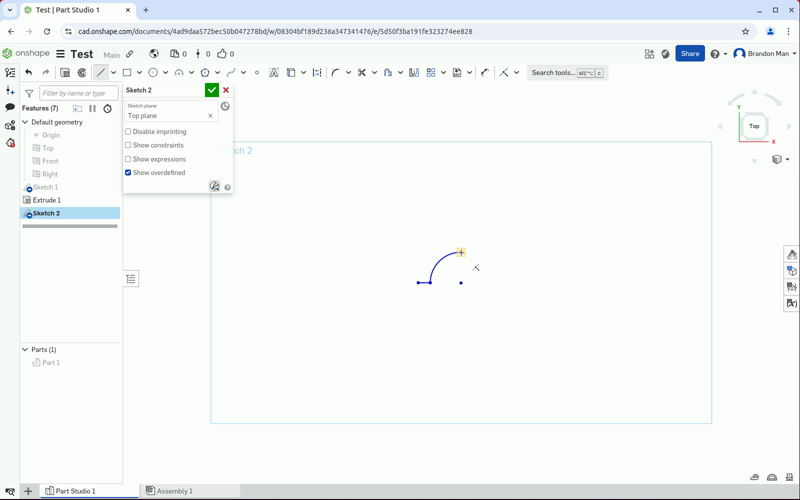
click(461, 252)
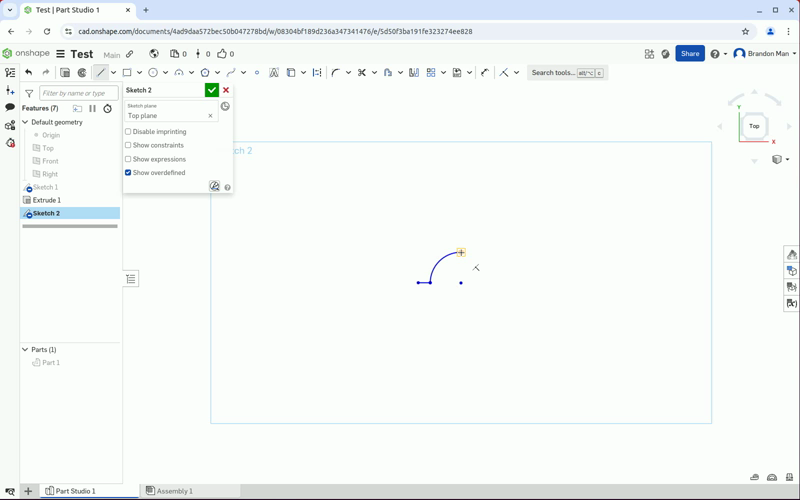
key_down(shift)
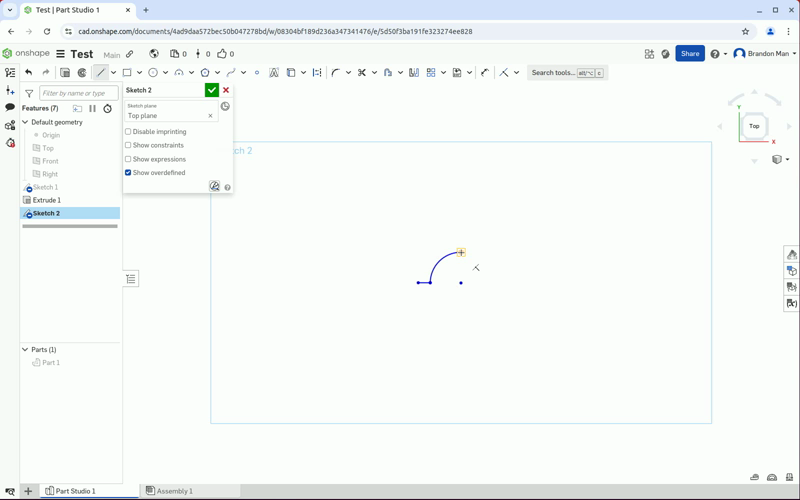
mouse_move(491, 252)
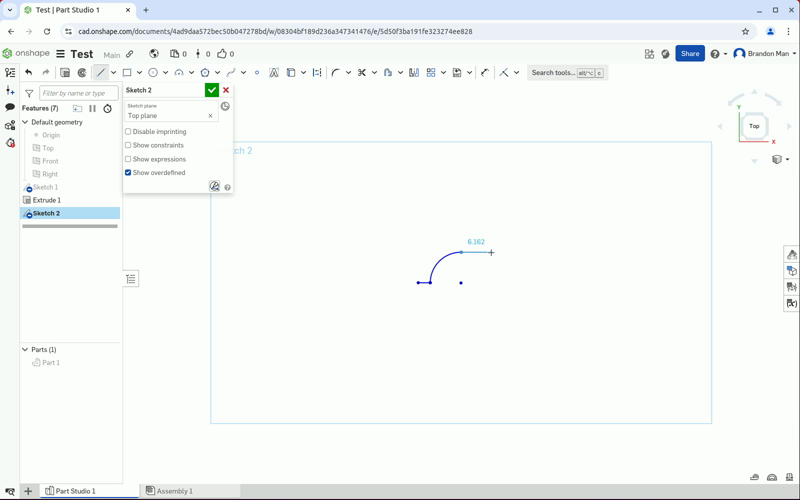
mouse_move(461, 240)
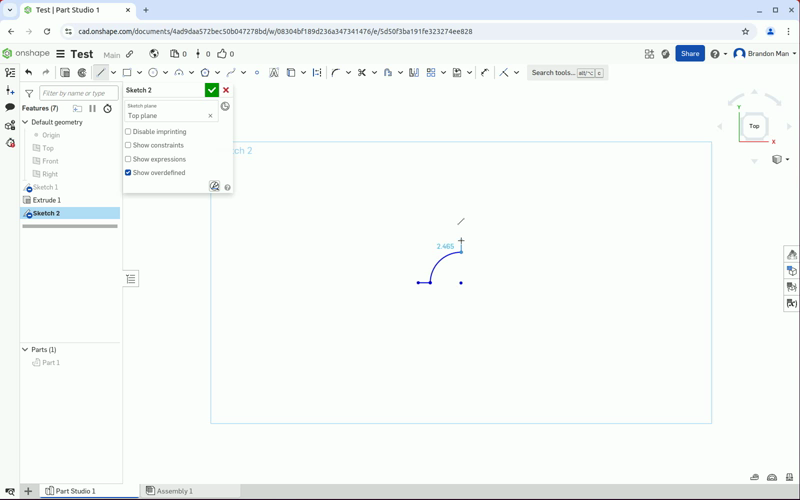
click(461, 240)
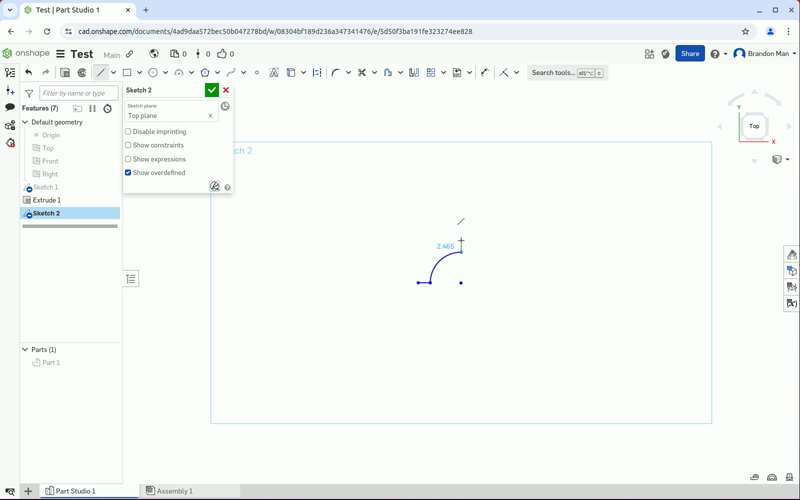
key_up(shift)
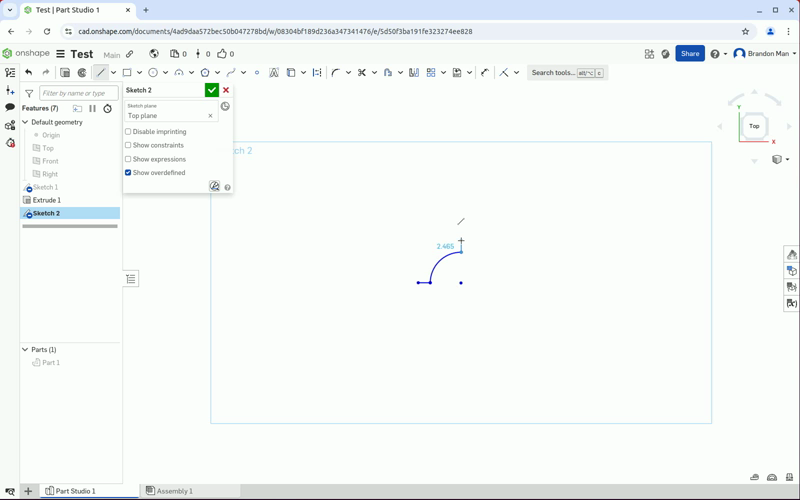
key(esc)
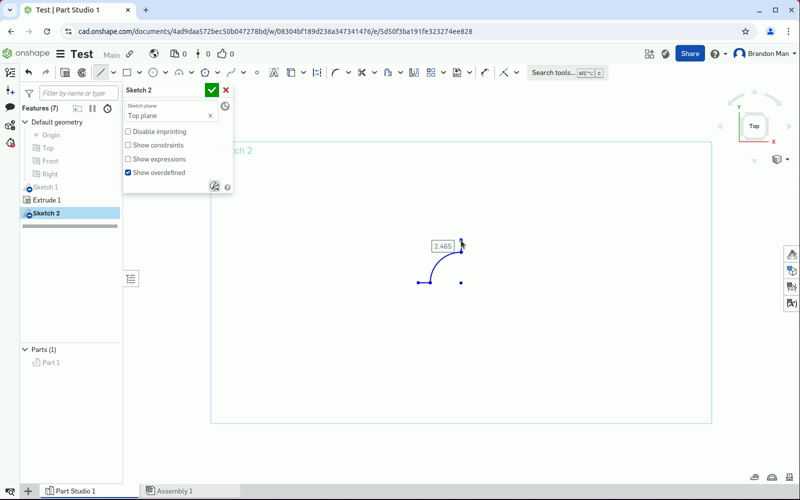
key(a)
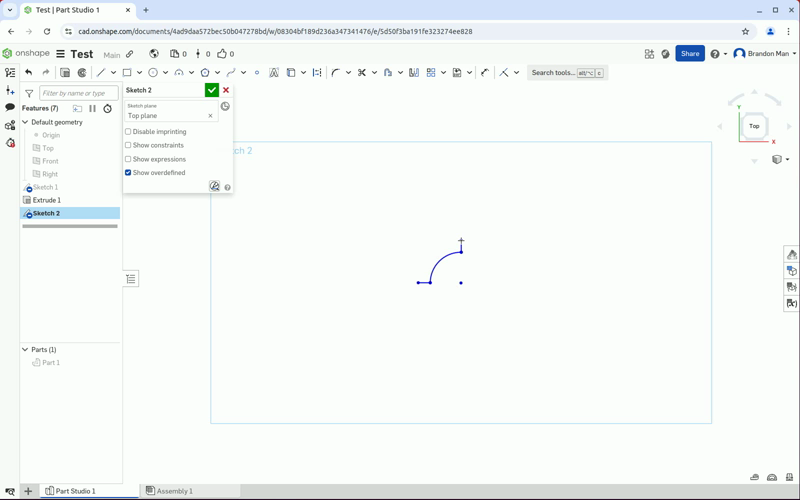
mouse_move(461, 240)
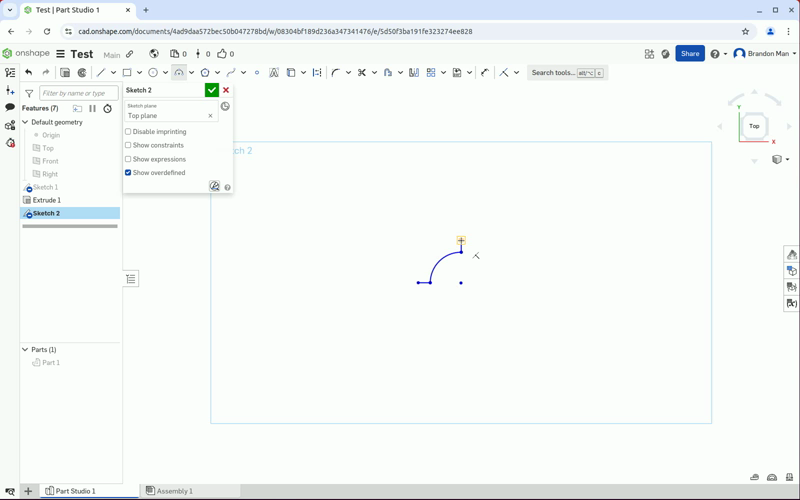
click(461, 240)
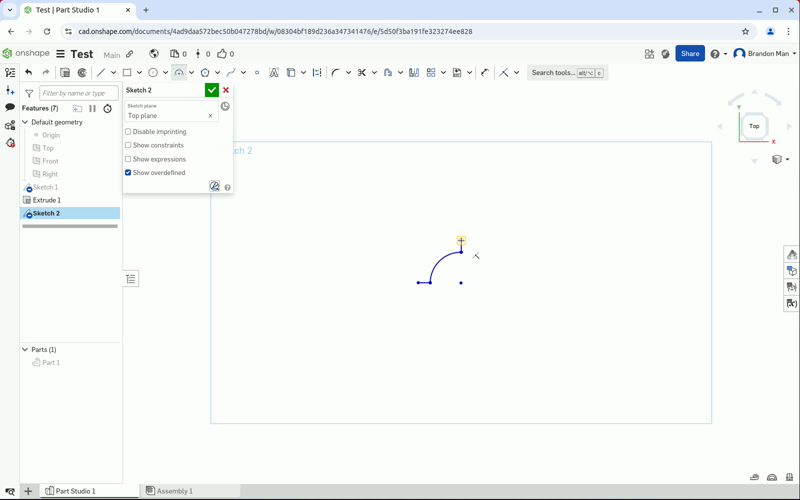
key_down(shift)
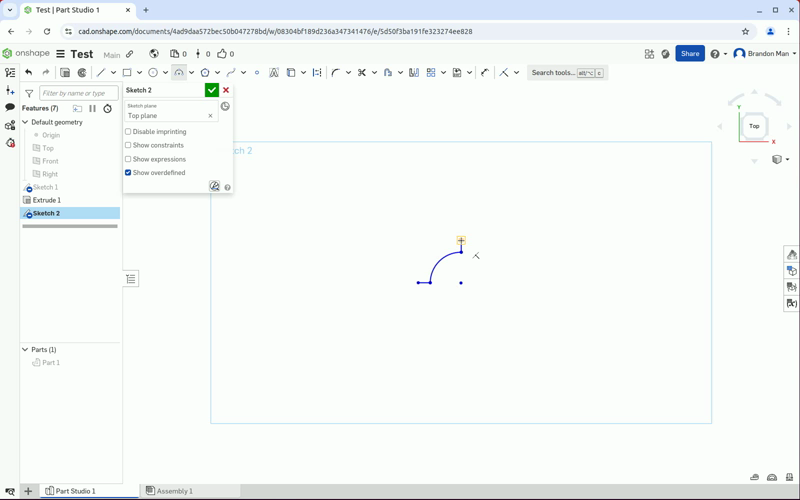
mouse_move(461, 178)
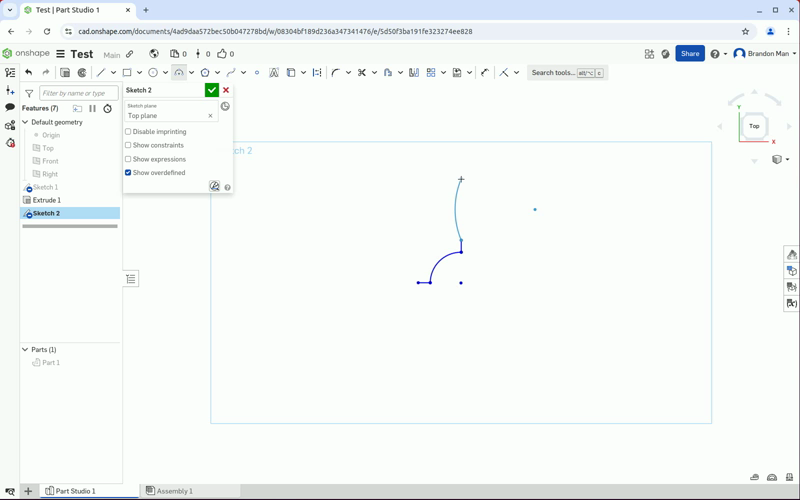
click(461, 178)
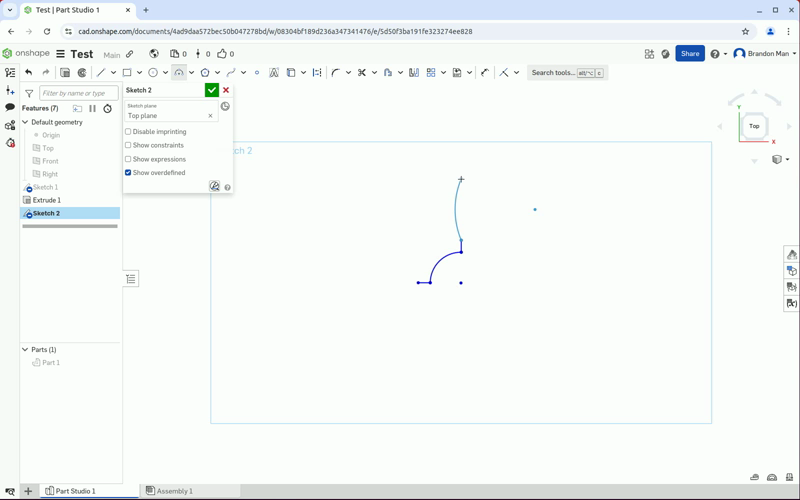
mouse_move(430, 209)
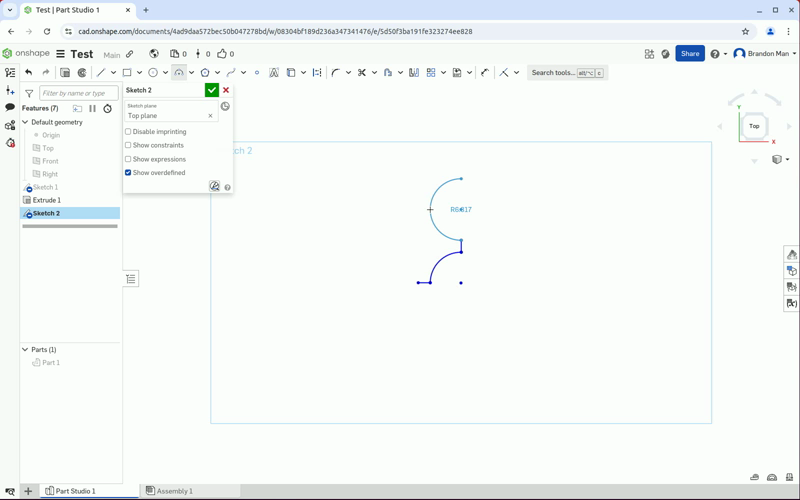
click(430, 209)
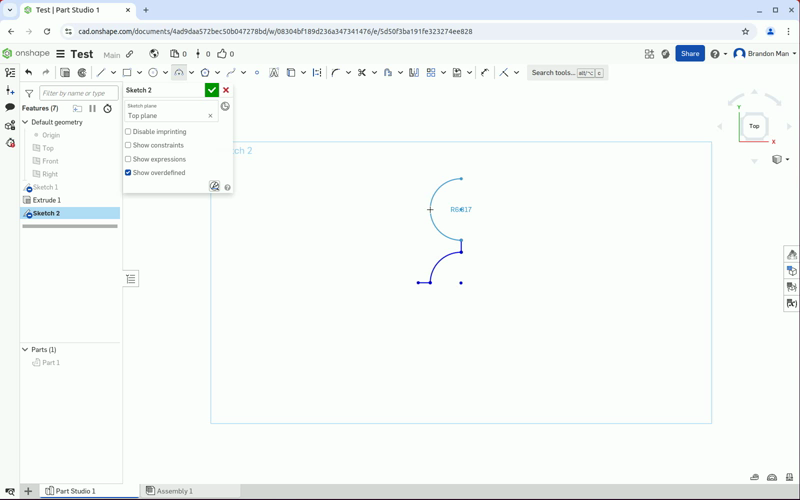
key_up(shift)
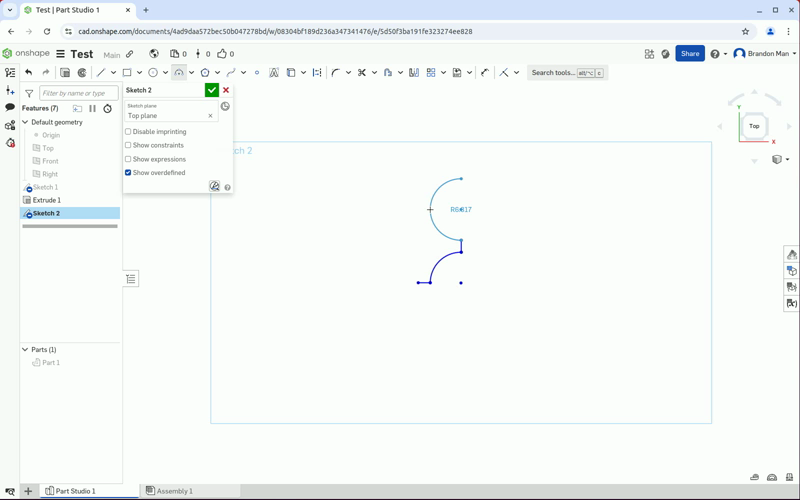
key(esc)
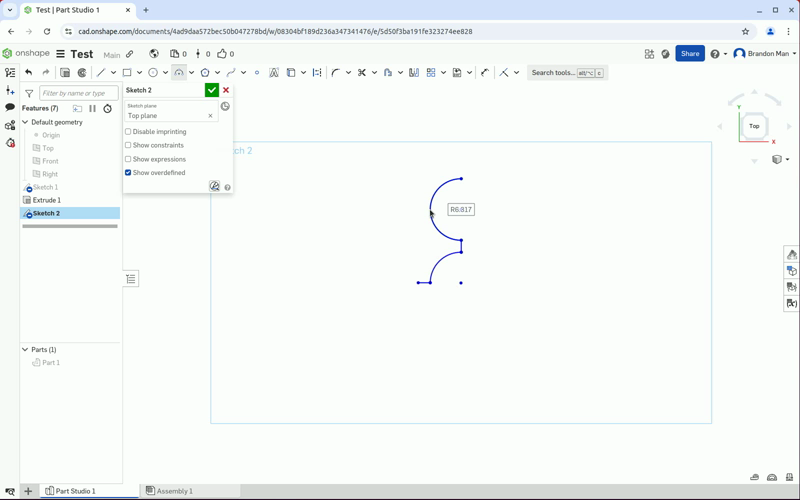
key(l)
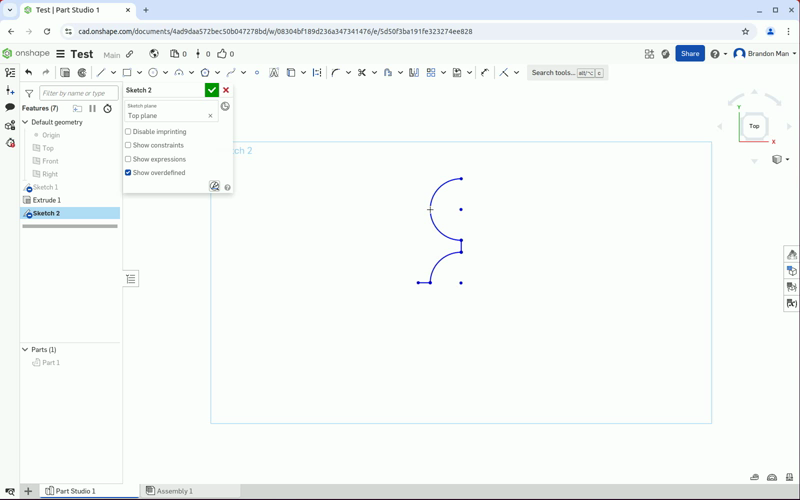
mouse_move(461, 178)
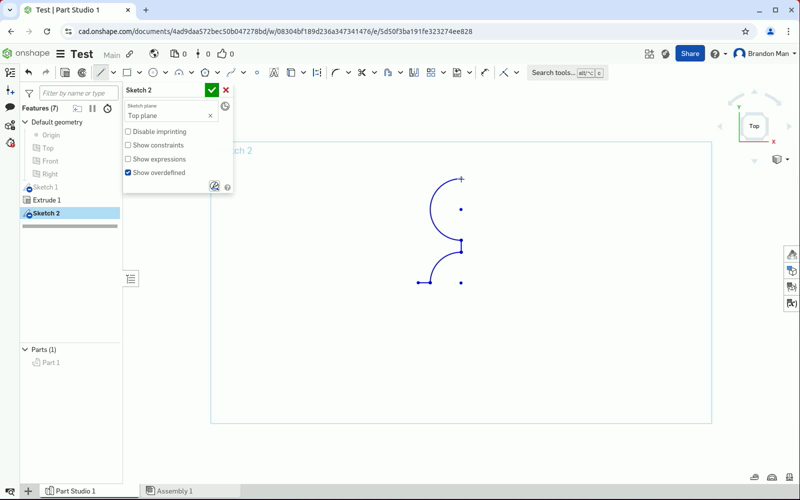
click(461, 178)
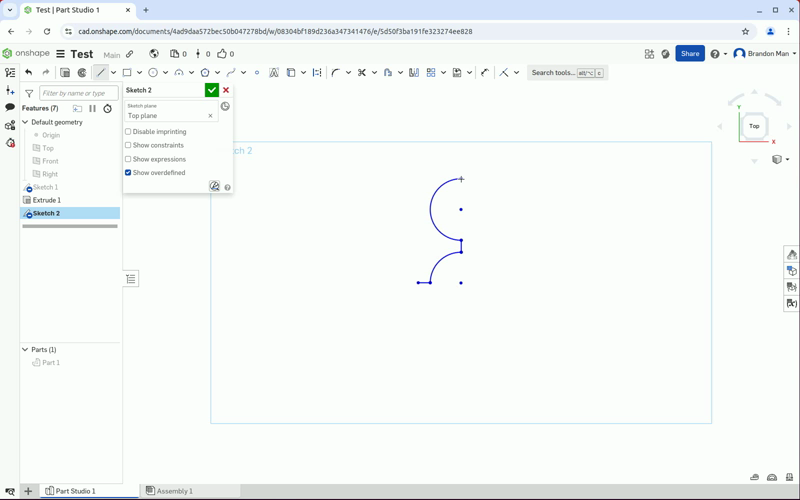
key_down(shift)
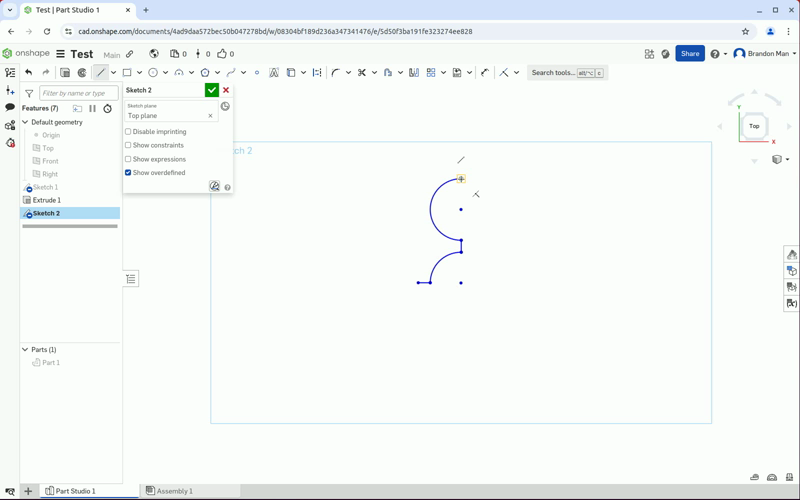
mouse_move(491, 178)
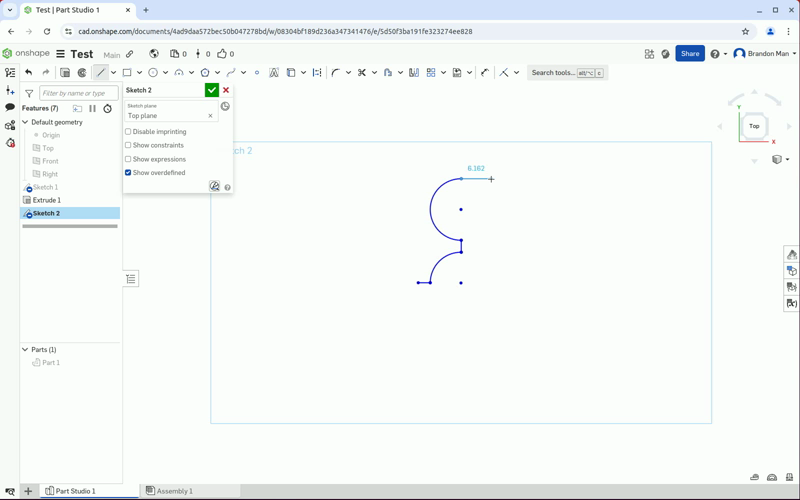
mouse_move(461, 170)
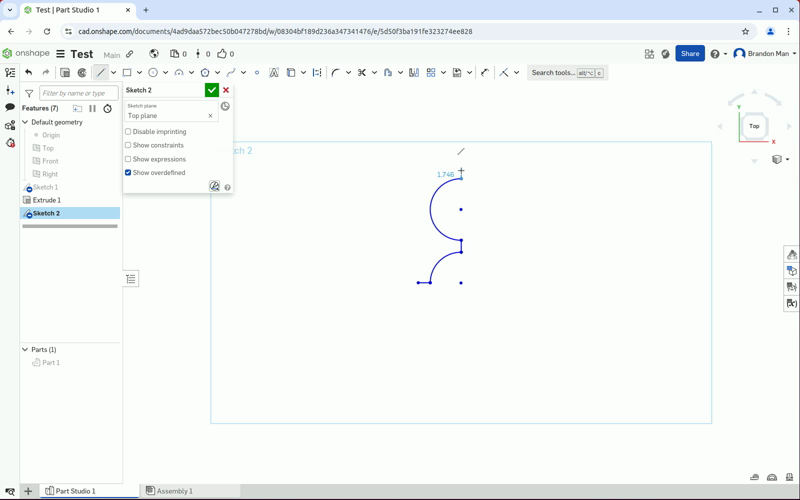
click(461, 170)
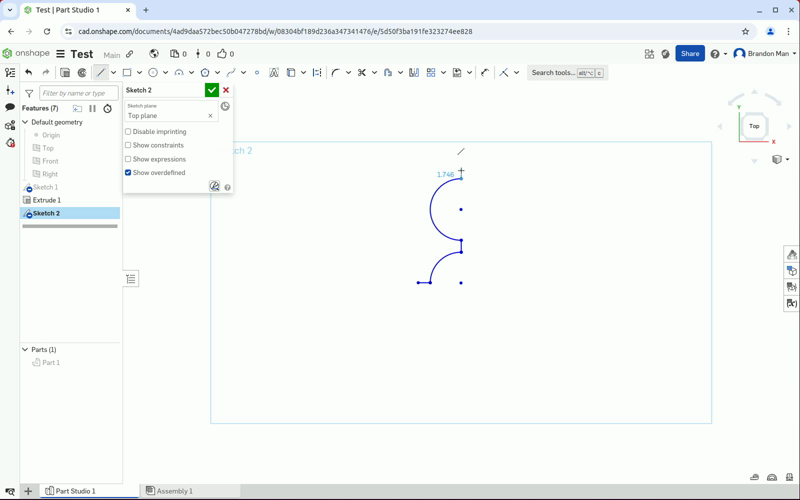
key_up(shift)
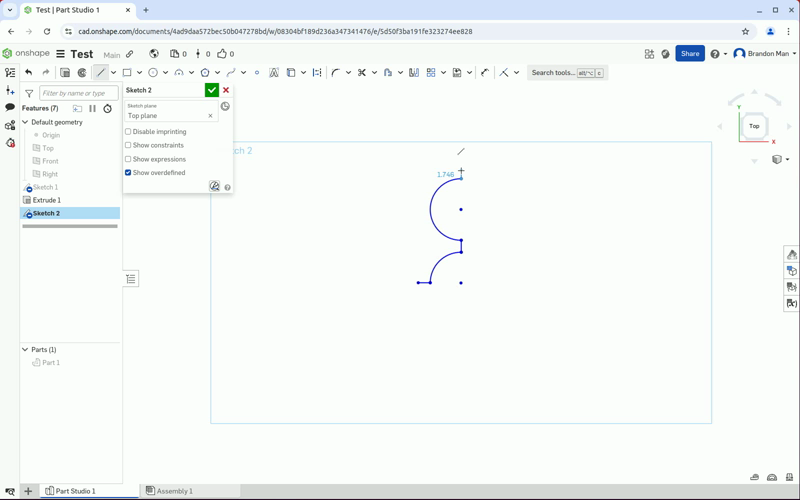
key_down(shift)
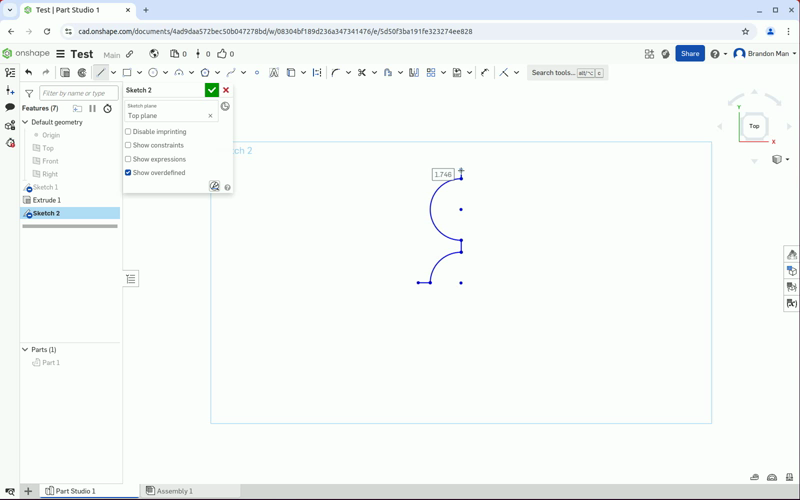
mouse_move(491, 170)
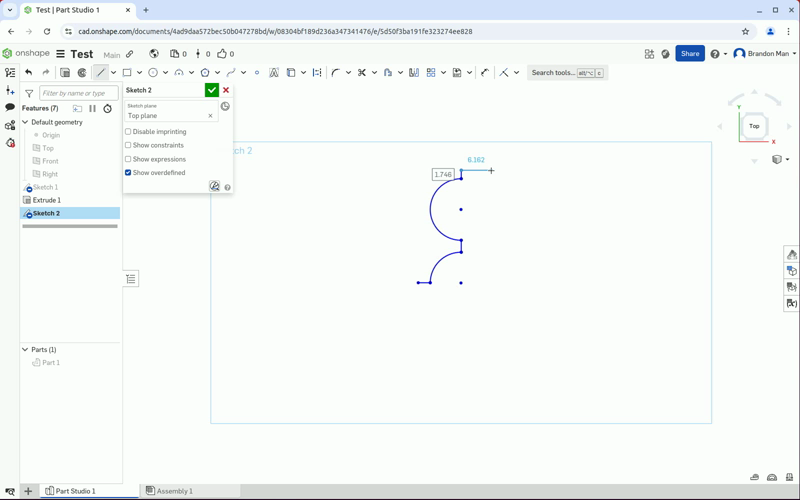
mouse_move(418, 170)
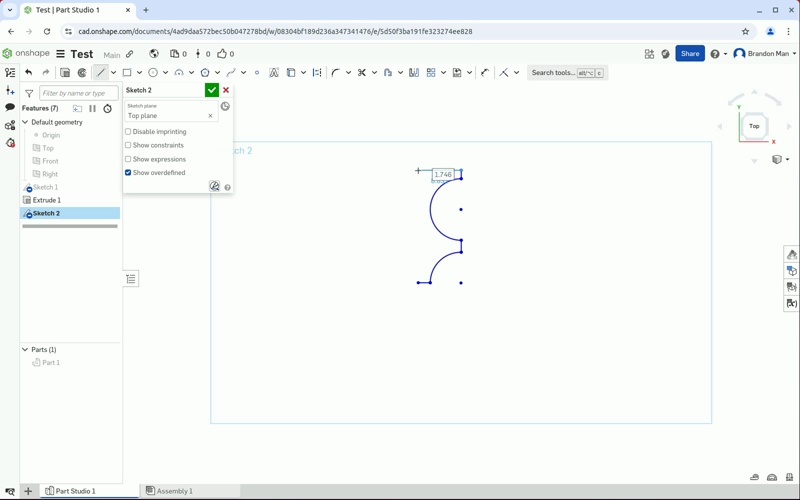
click(418, 170)
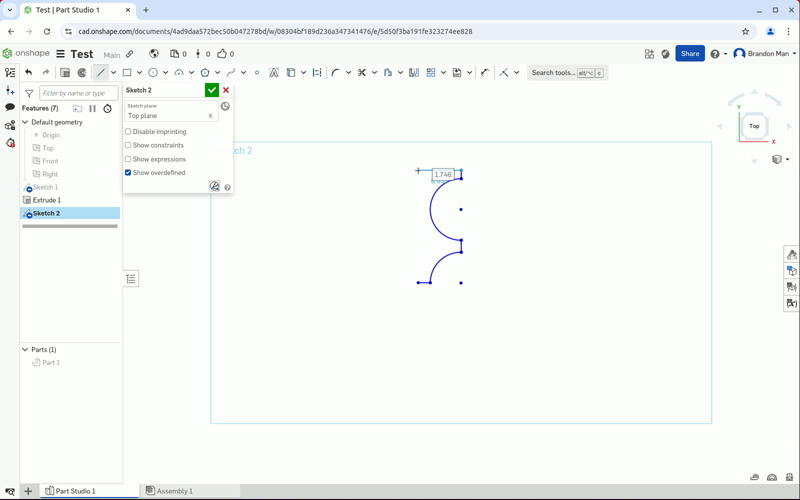
key_up(shift)
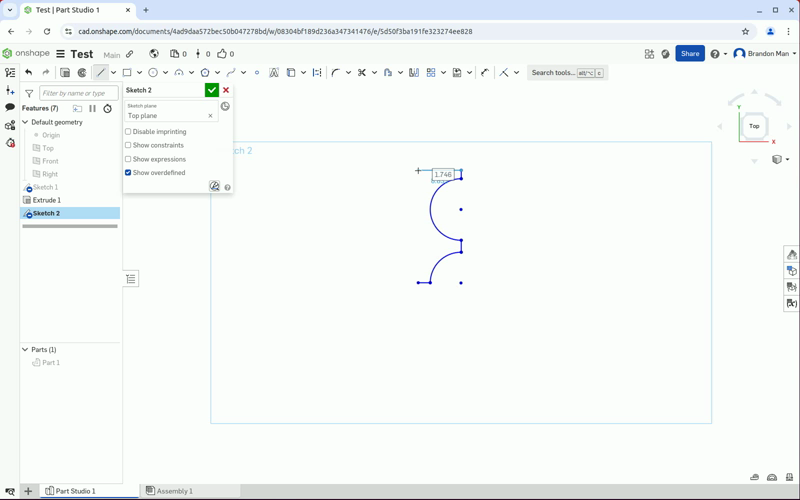
key_down(shift)
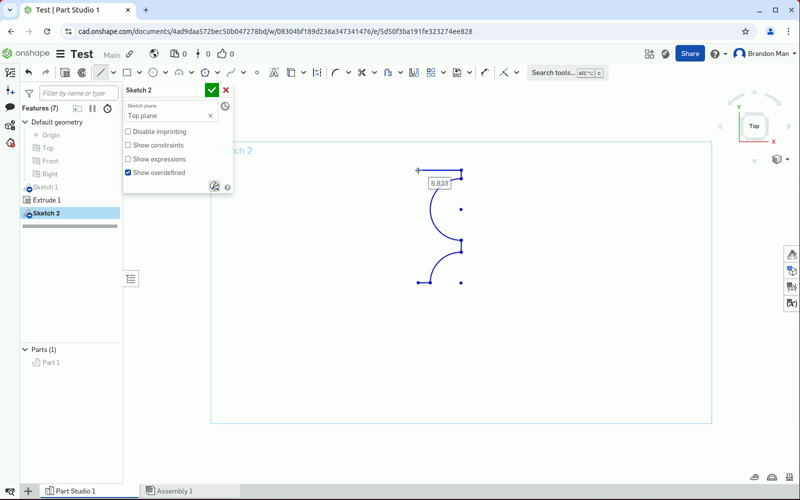
mouse_move(418, 282)
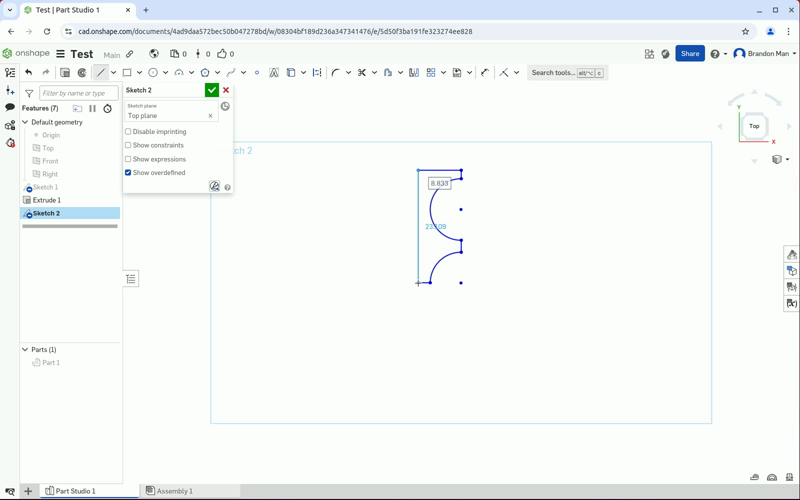
key_up(shift)
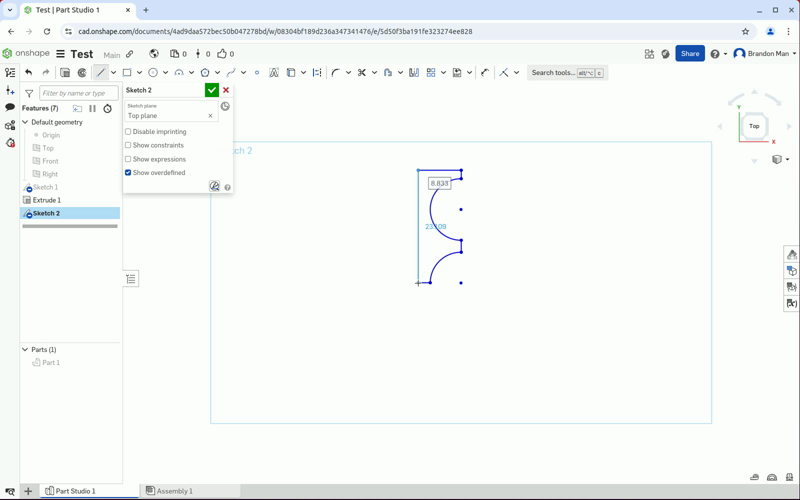
click(418, 282)
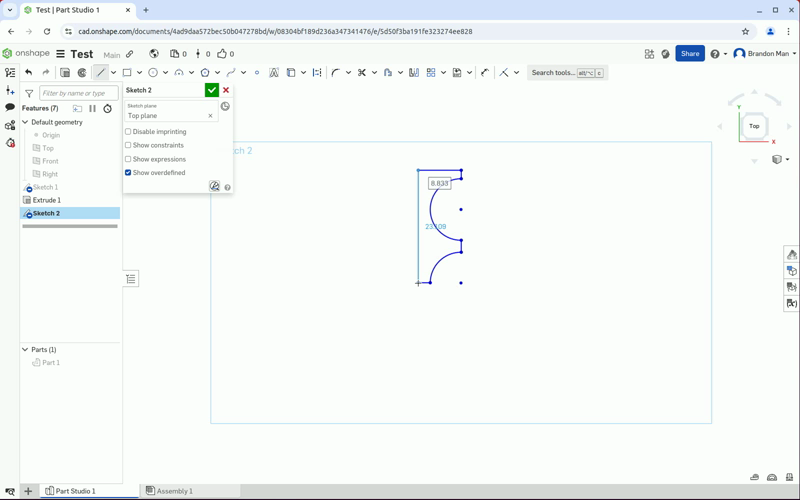
key(esc)
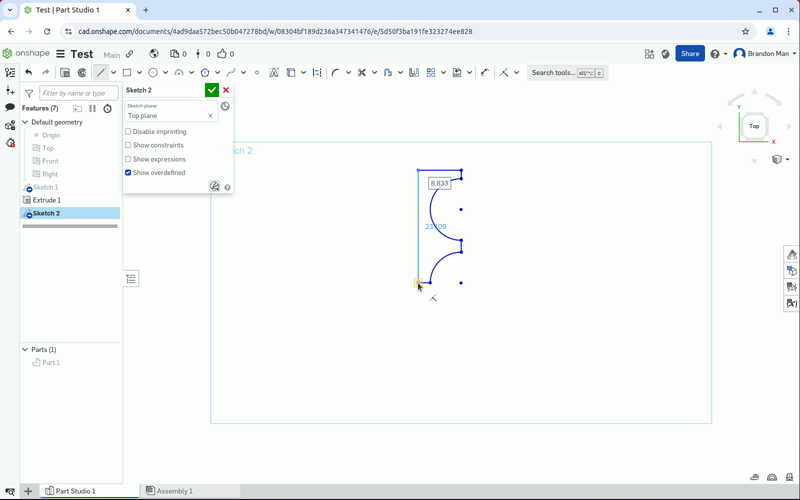
mouse_move(437, 245)
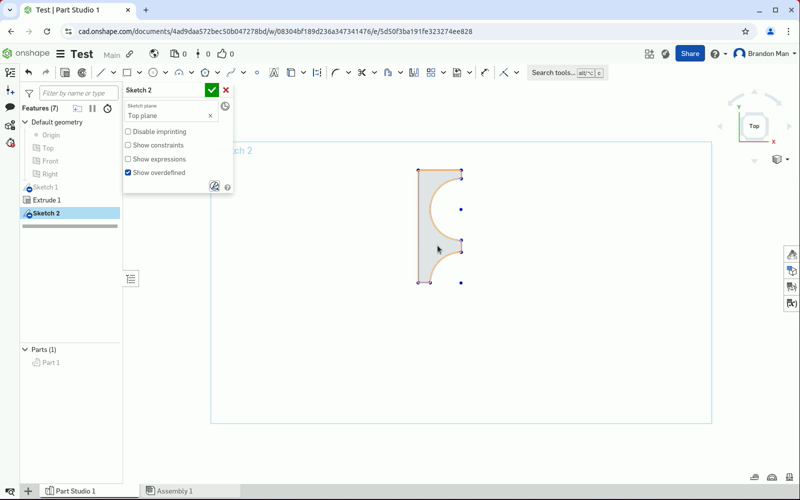
scroll(6)
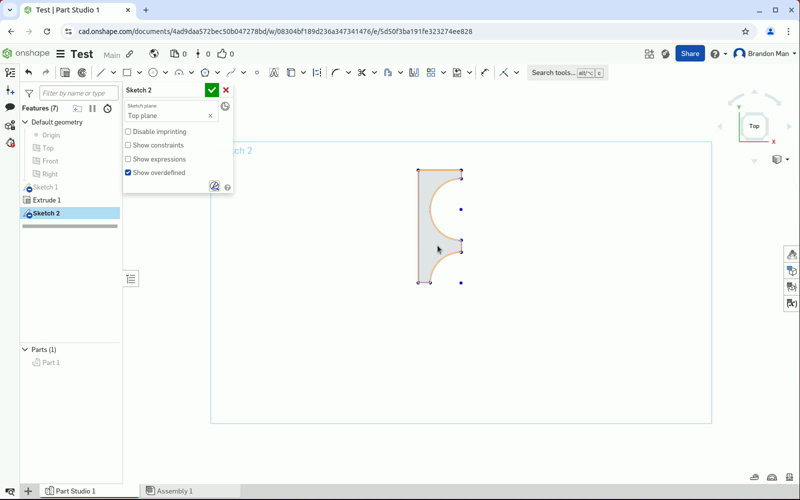
scroll(6)
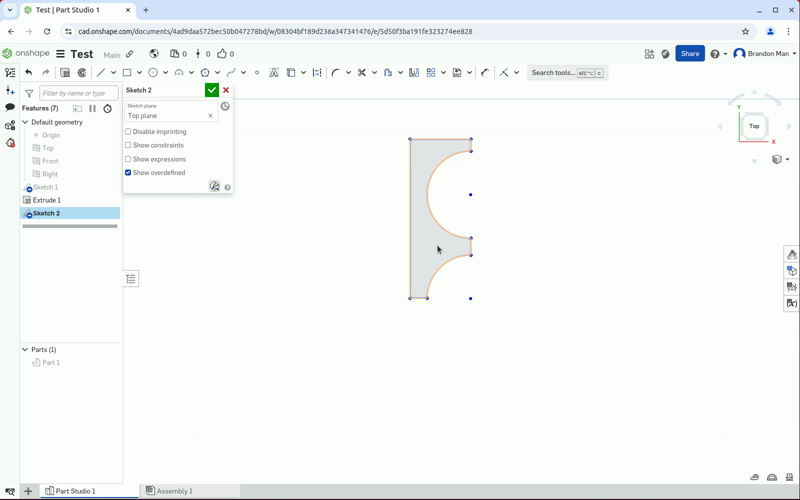
scroll(6)
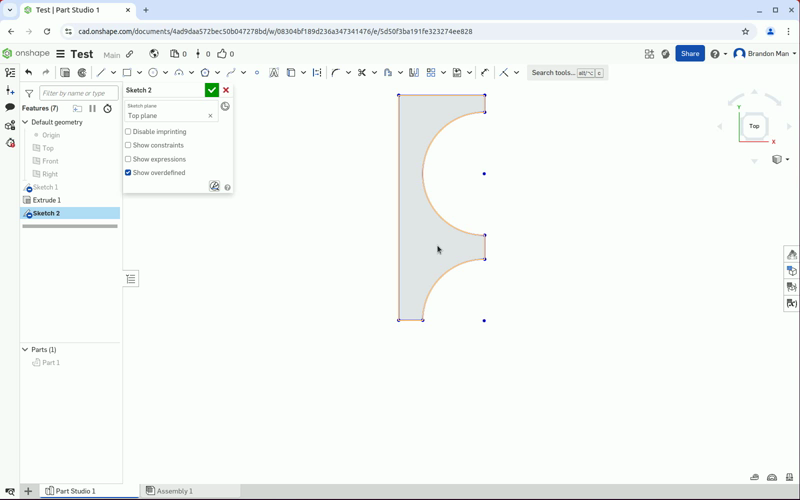
scroll(6)
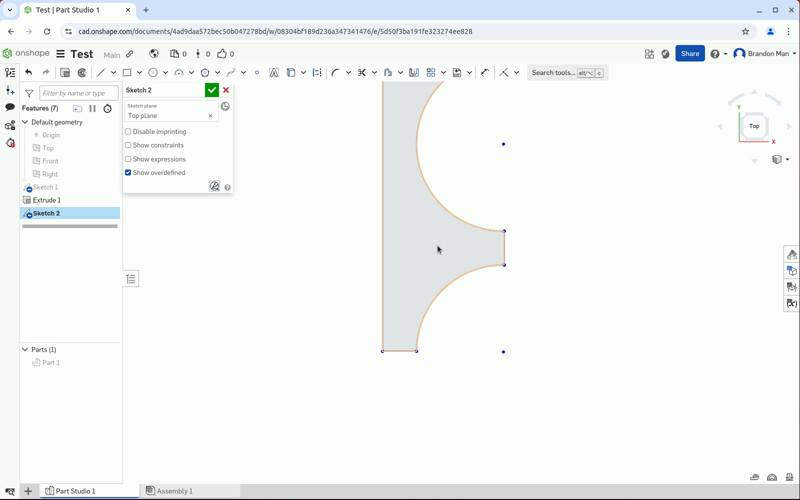
scroll(6)
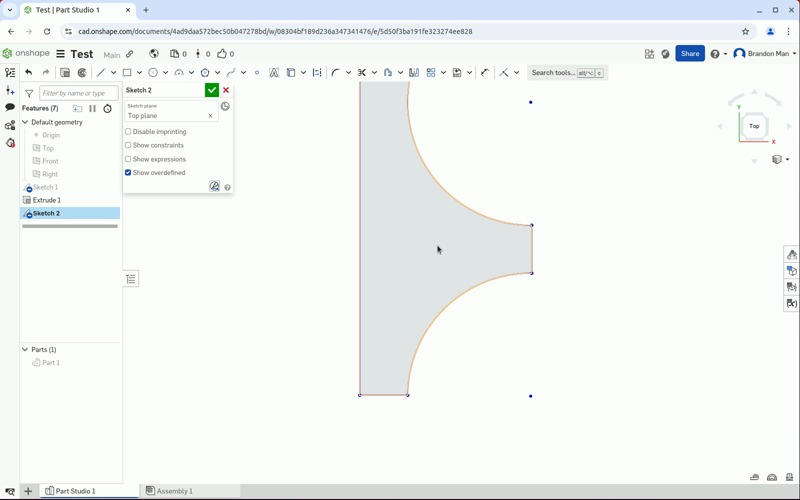
scroll(6)
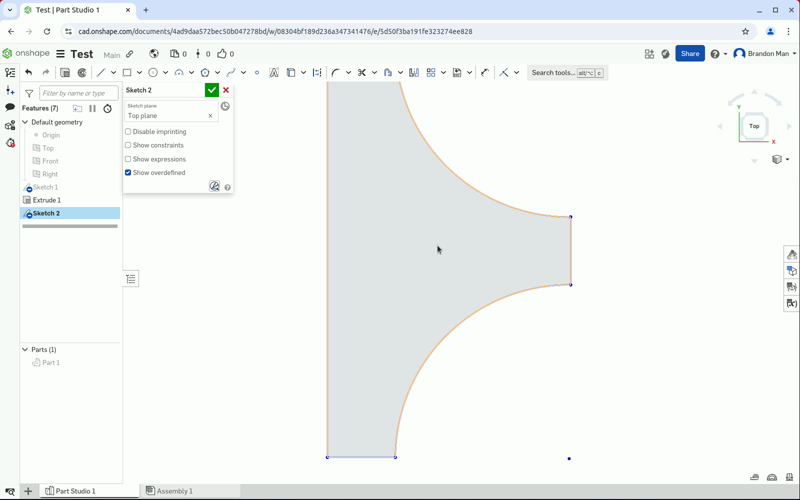
scroll(6)
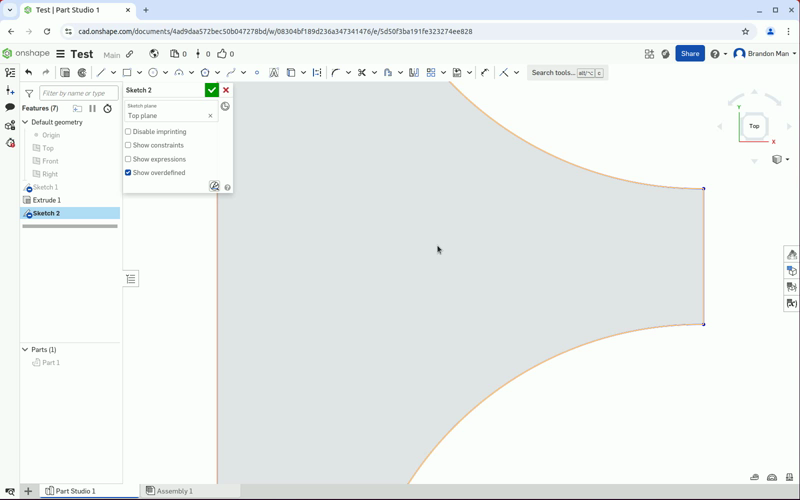
click(437, 245)
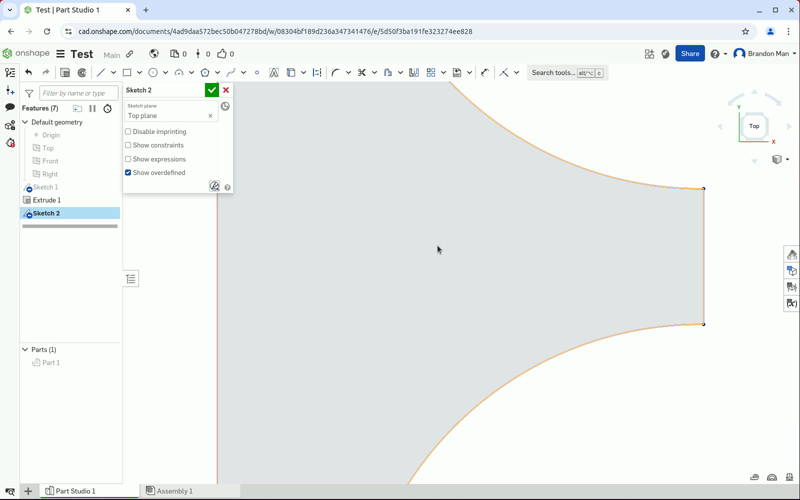
scroll(-6)
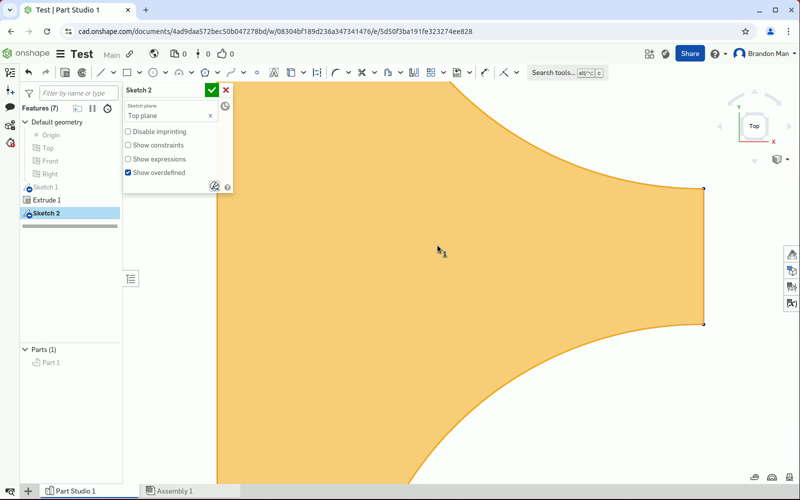
scroll(-6)
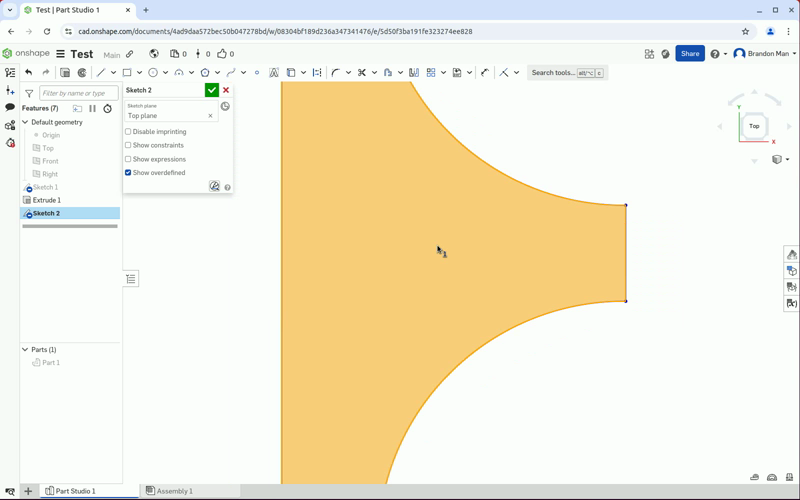
scroll(-6)
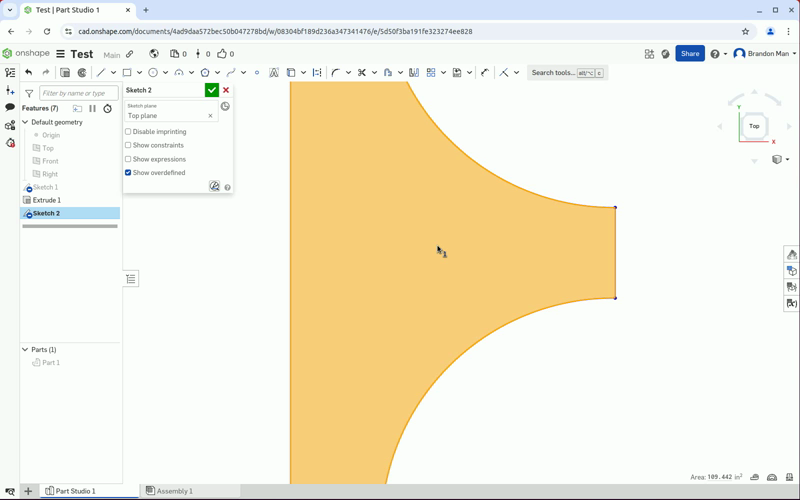
scroll(-6)
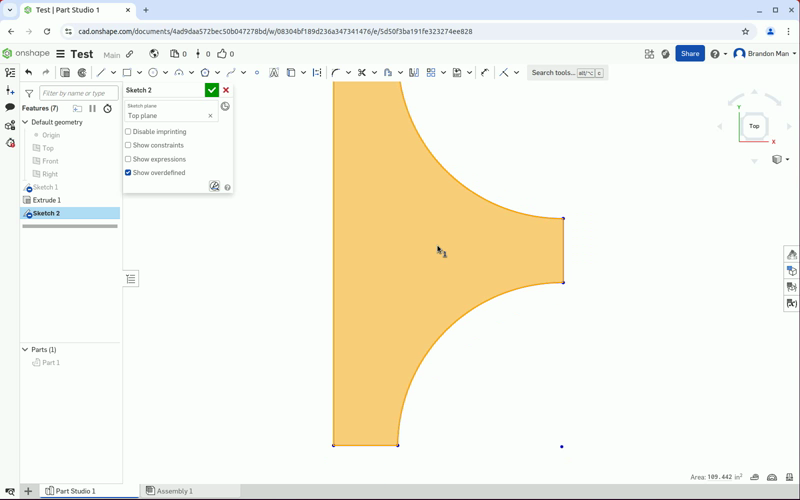
scroll(-6)
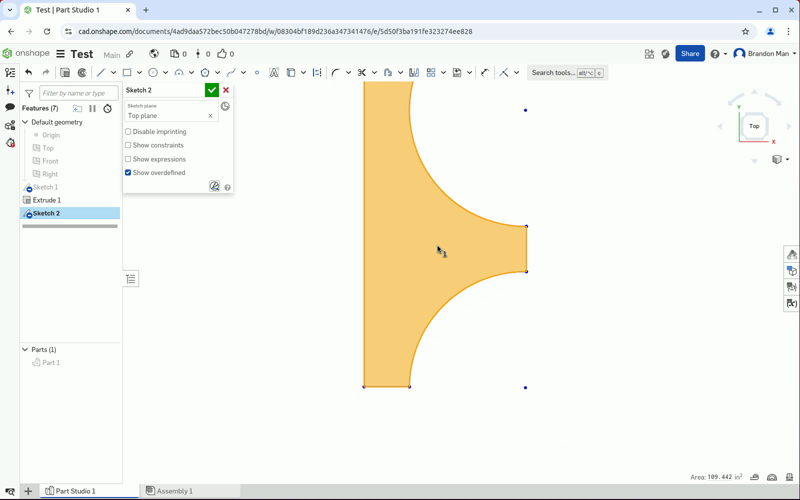
scroll(-6)
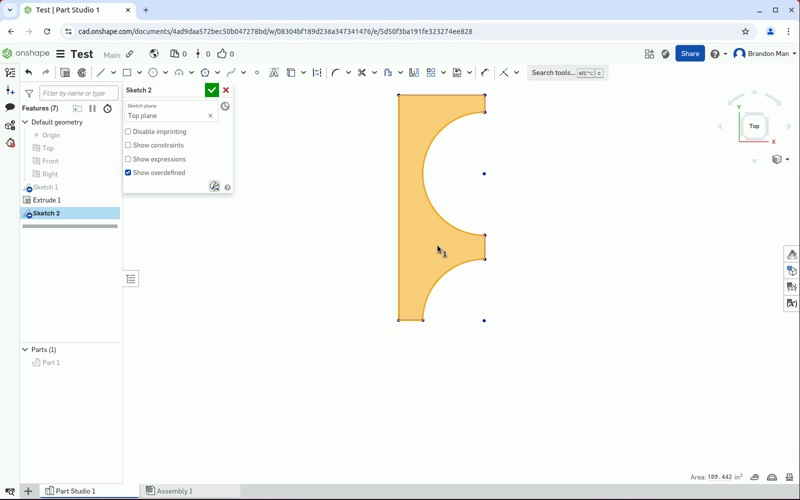
scroll(-6)
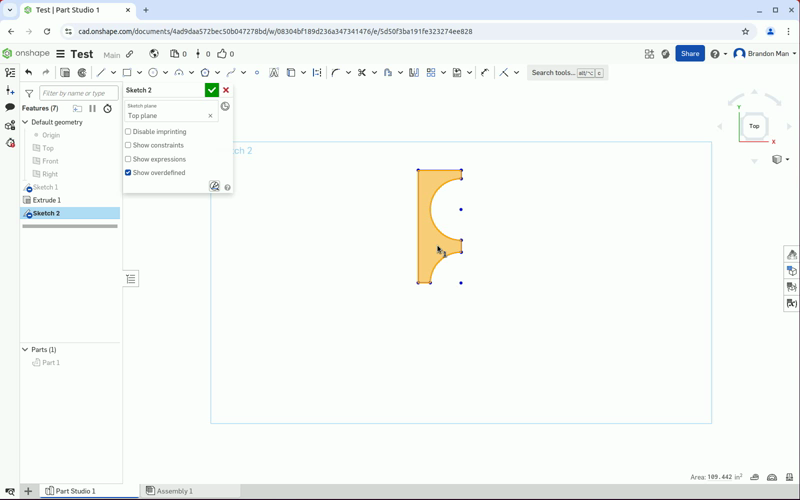
mouse_move(73, 352)
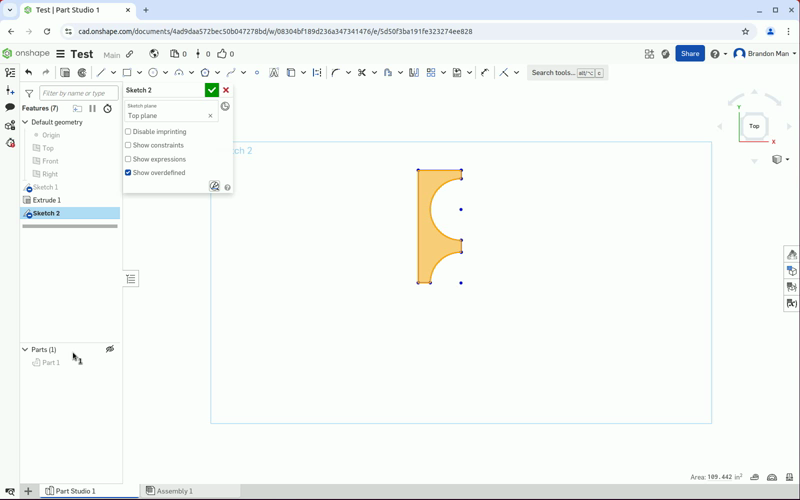
key(shift+y)
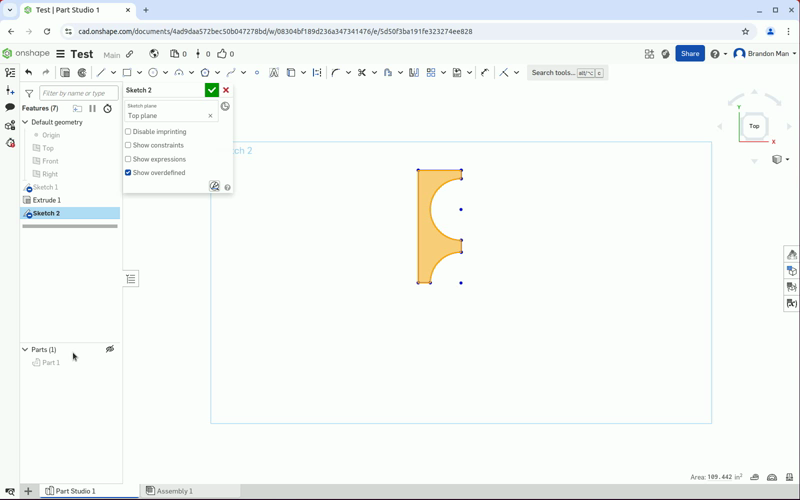
key(shift+e)
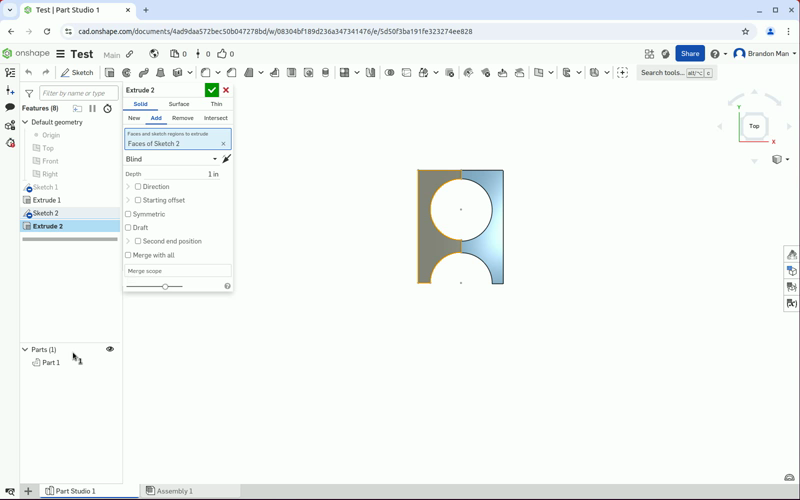
mouse_move(143, 106)
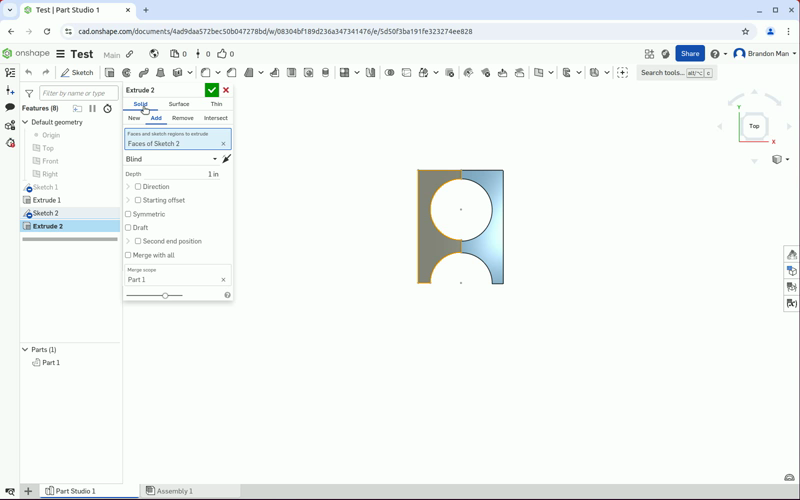
click(143, 106)
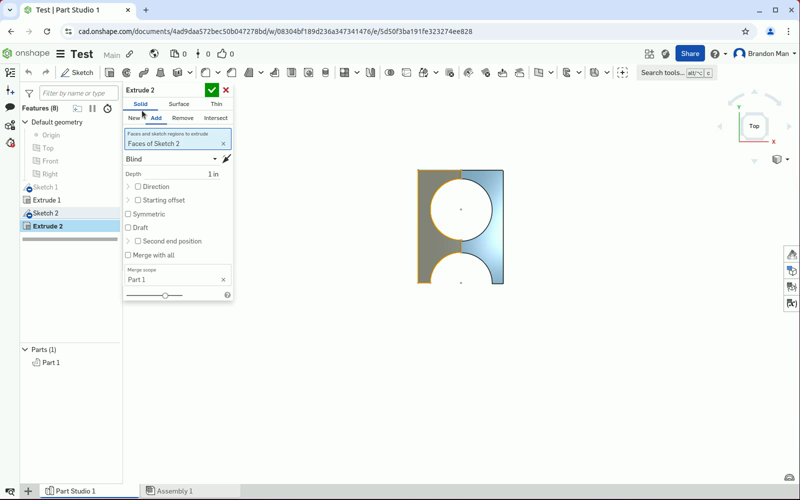
mouse_move(137, 120)
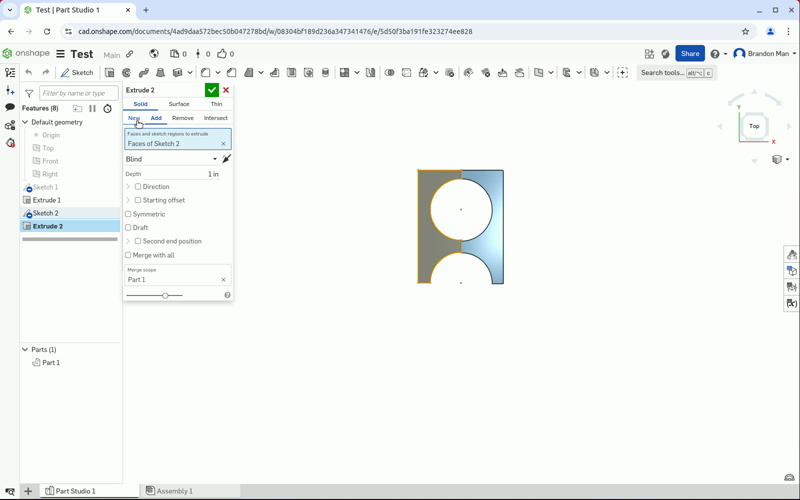
click(137, 120)
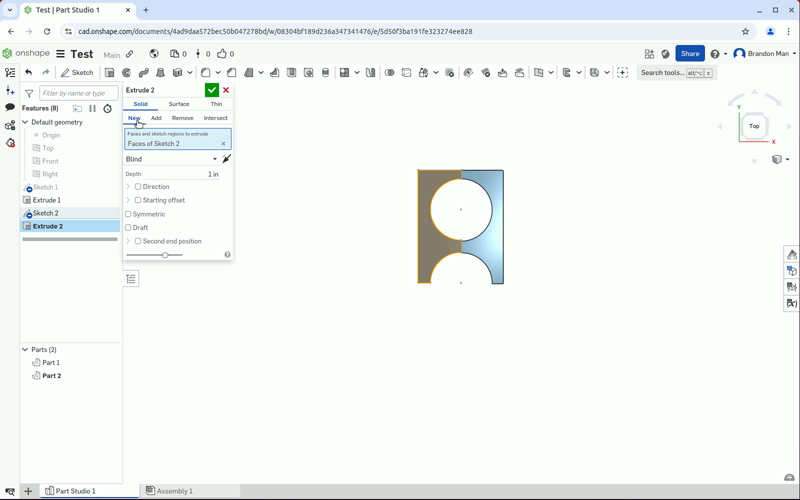
key(tab, 4)
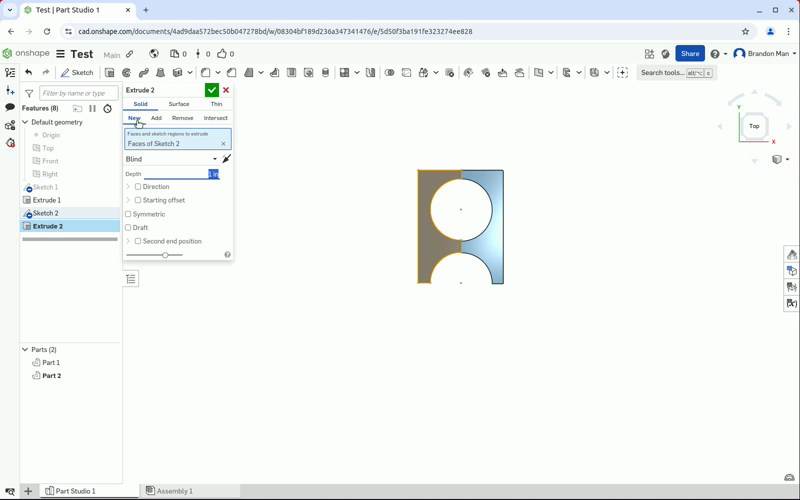
text(4.092)
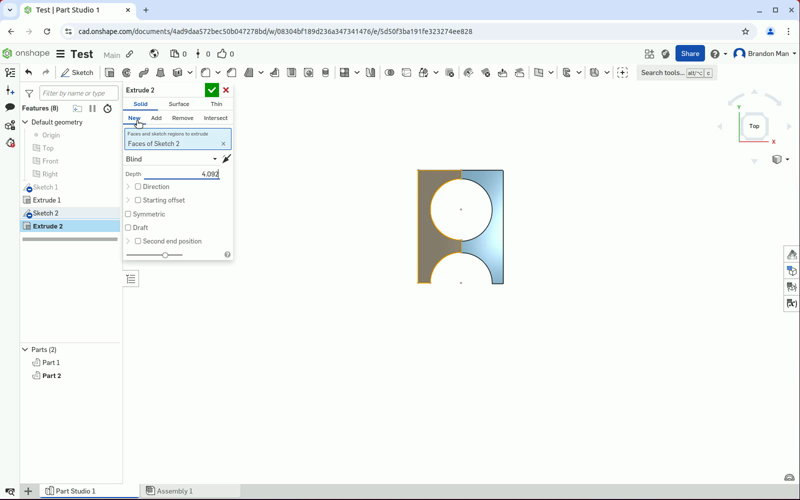
key(enter)
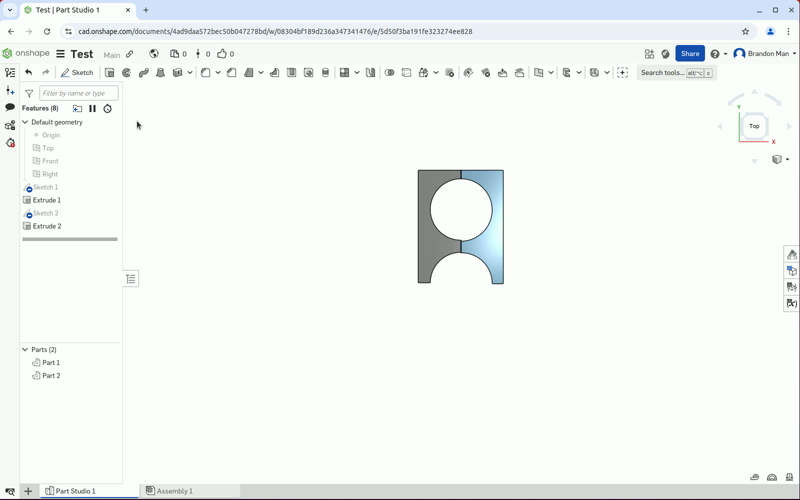
key(shift+h)
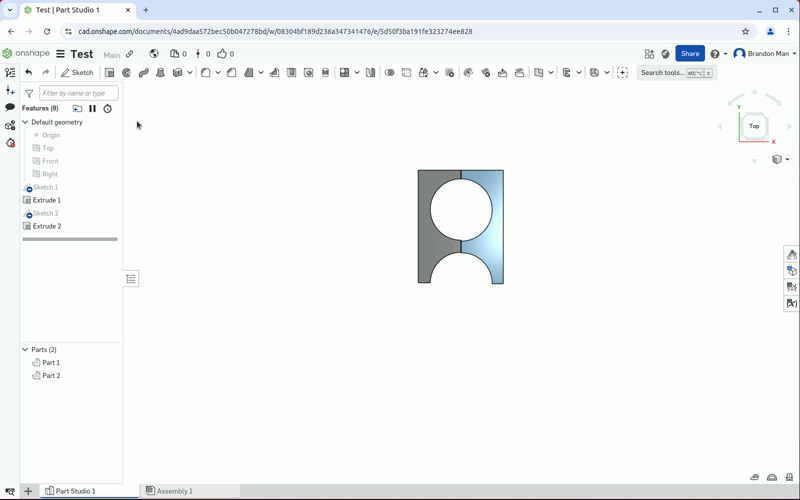
key(shift+h)
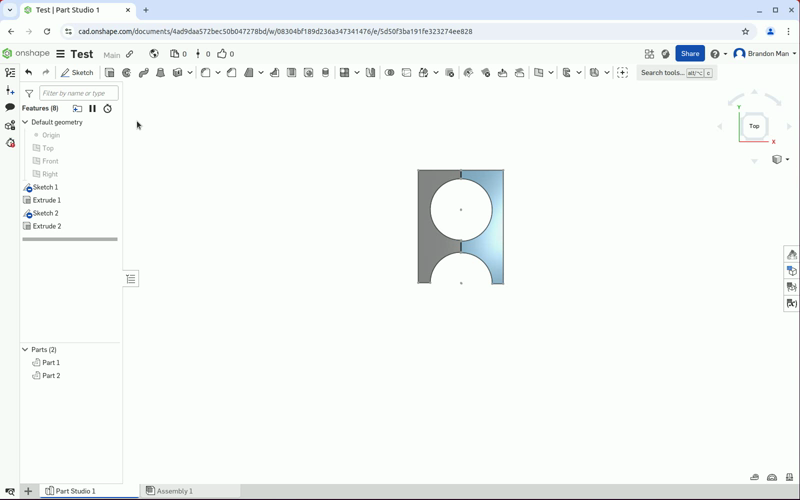
key(shift+7)
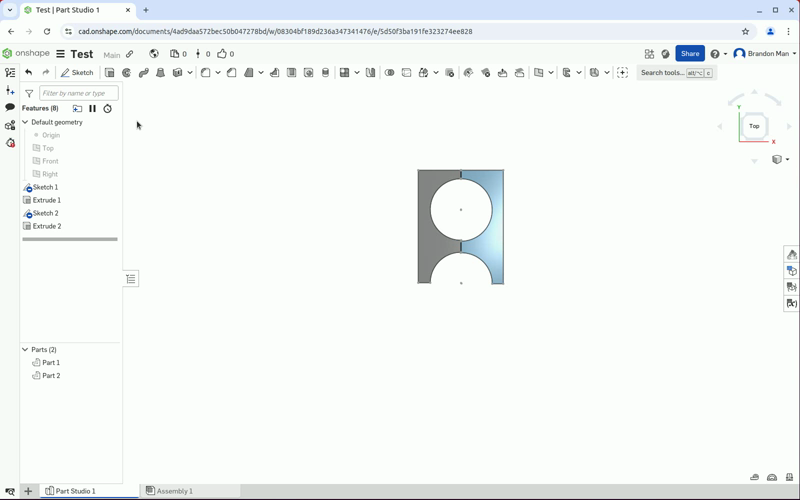
key(up, 3)
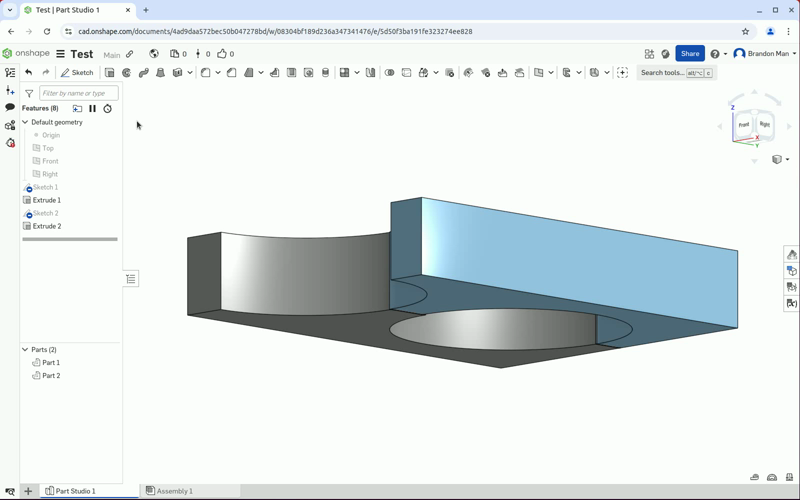
key(left, 3)
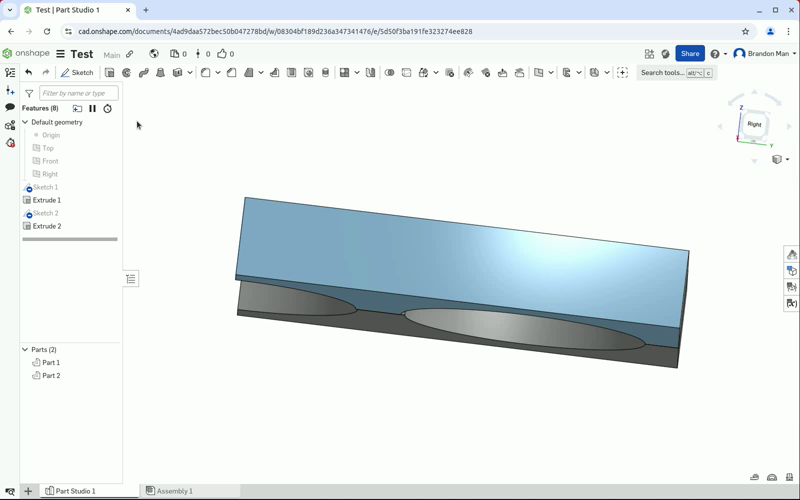
key(right, 3)
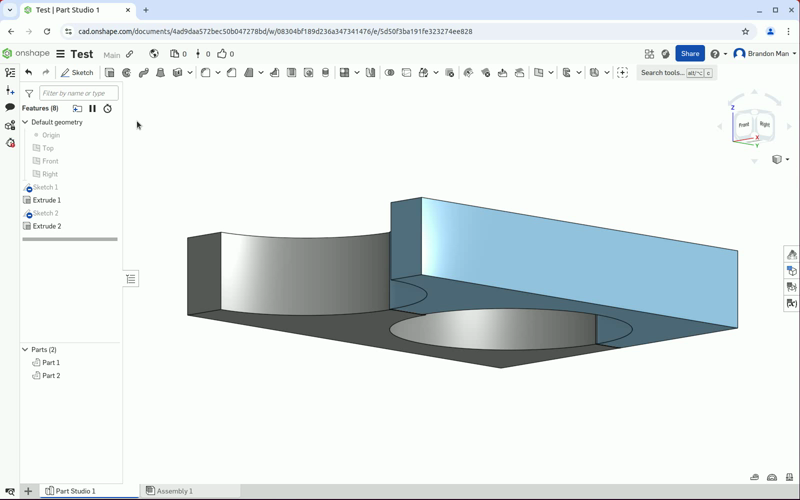
key(down, 3)
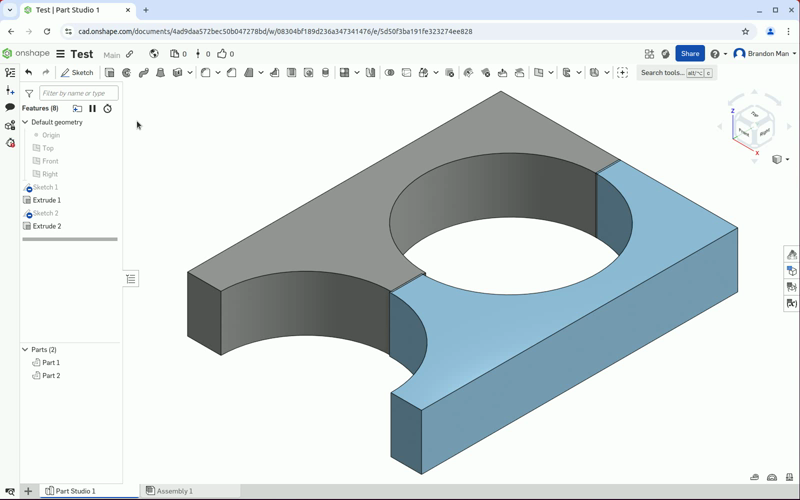
mouse_move(73, 189)
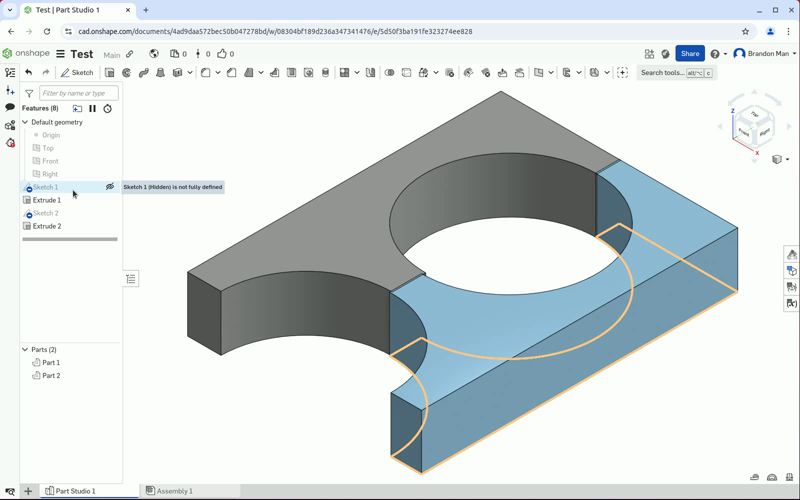
click(73, 189)